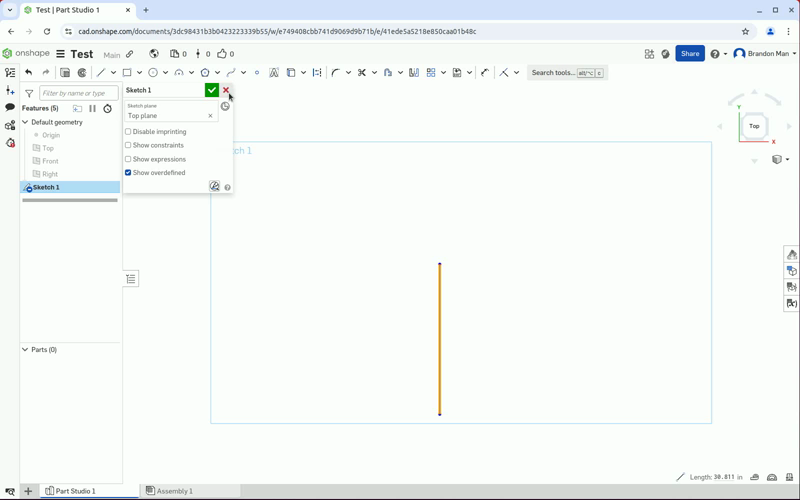
key(shift+h)
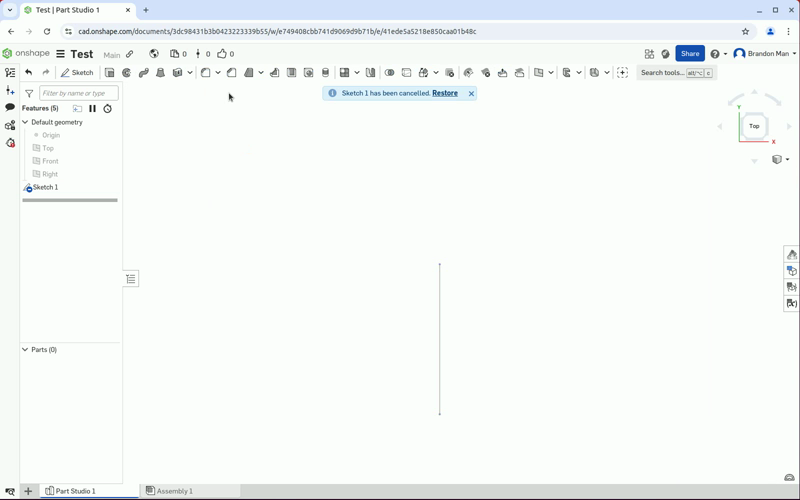
mouse_move(73, 352)
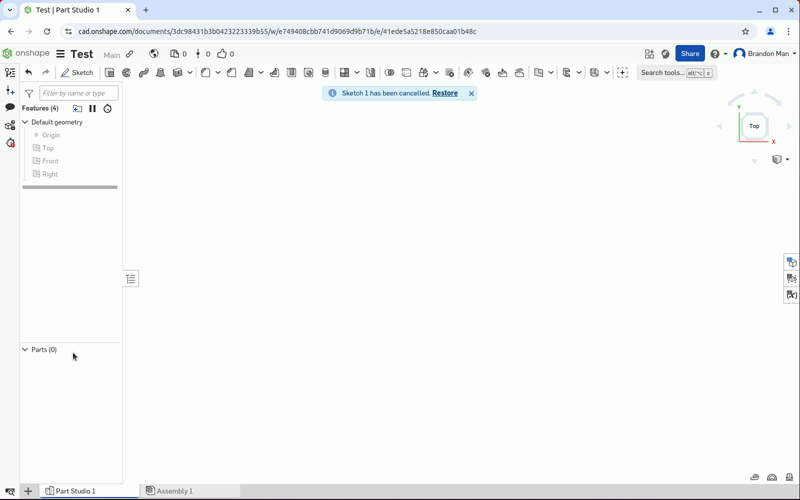
key(y)
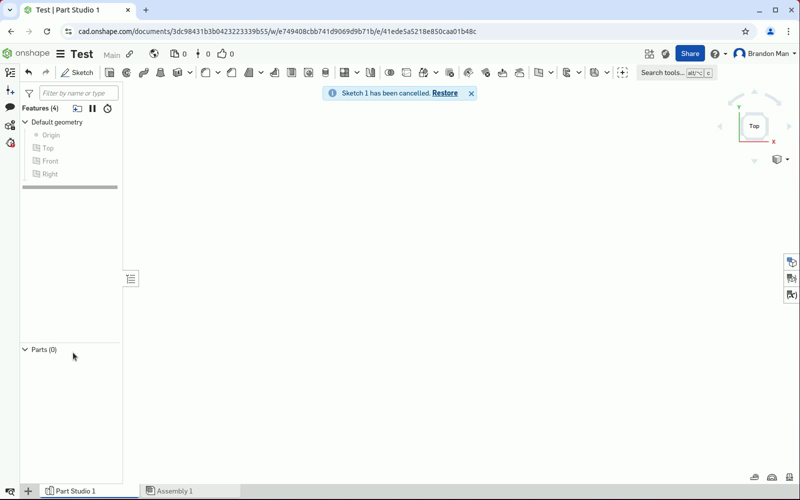
key(shift+p)
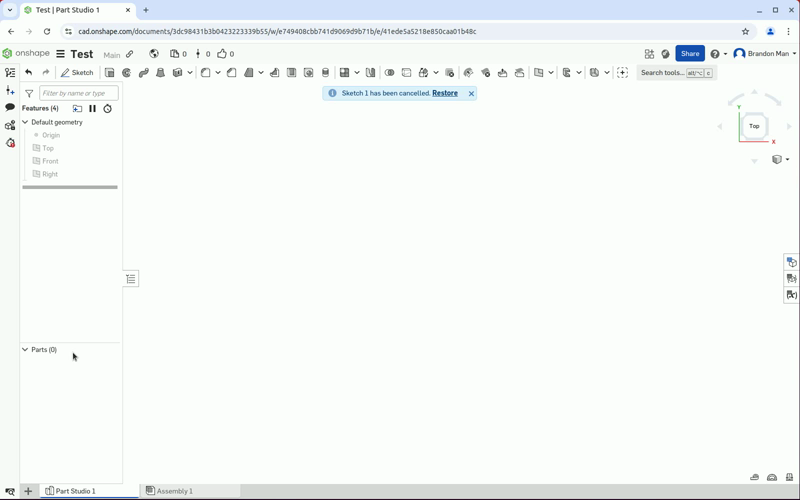
key(space)
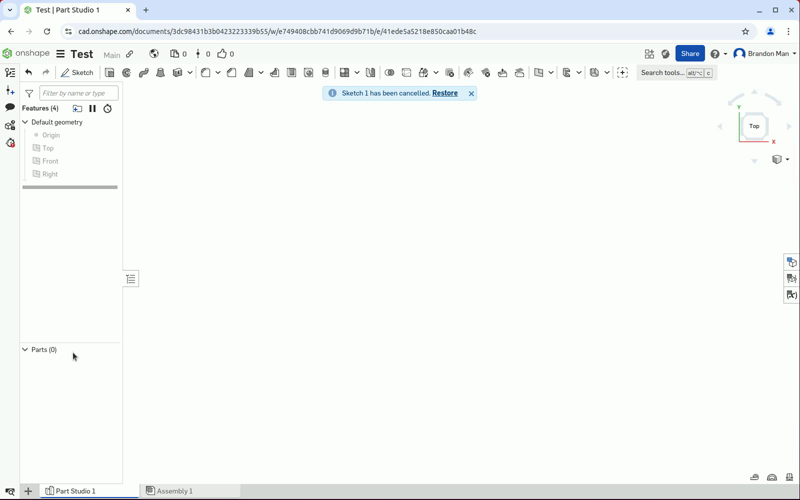
key_down(shift)
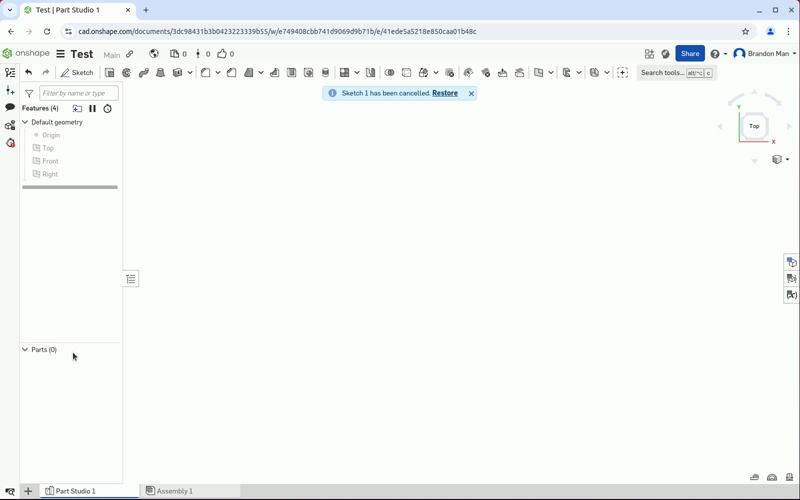
key(up)
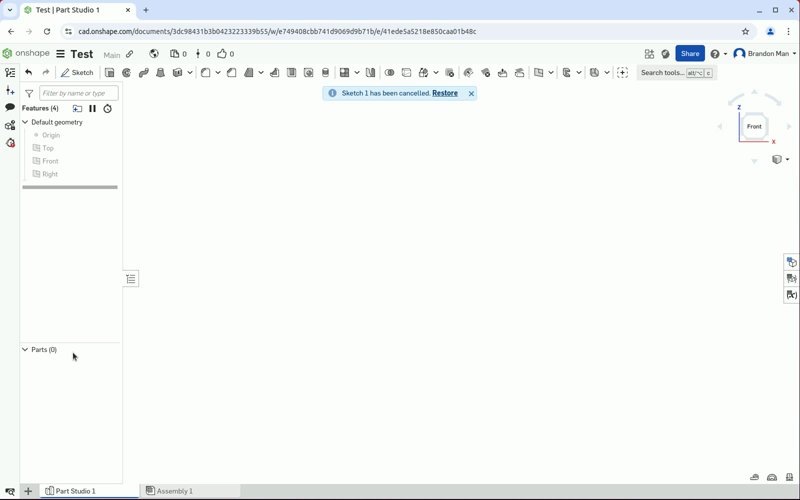
key_up(shift)
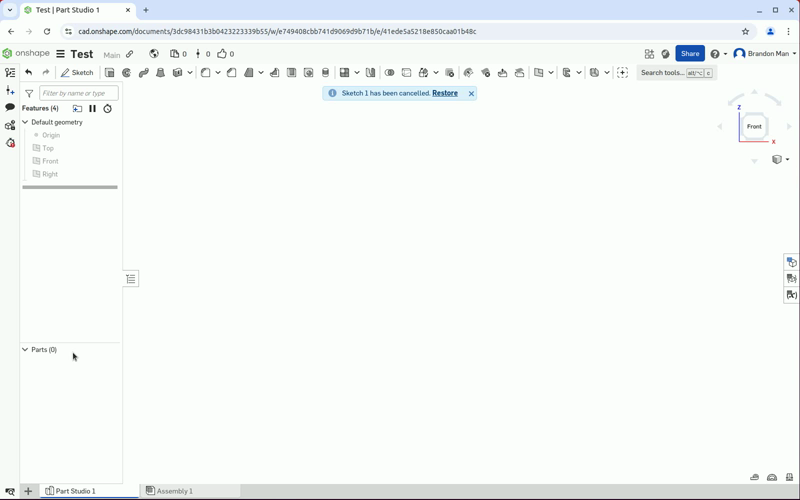
mouse_move(73, 352)
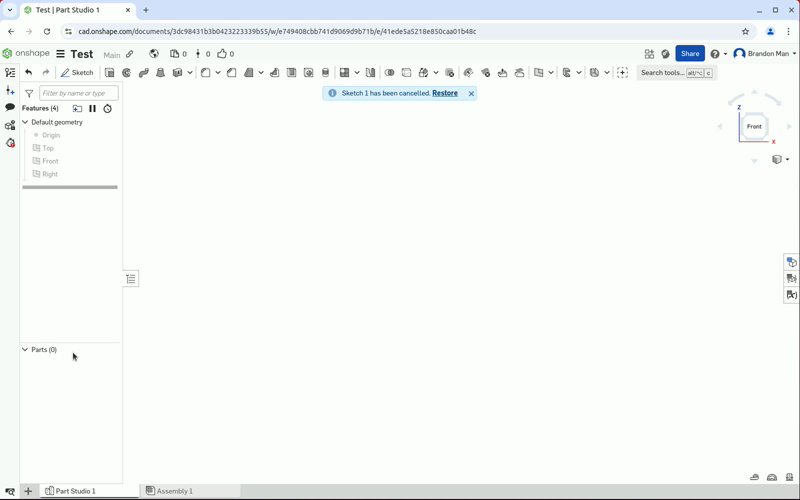
key(shift+y)
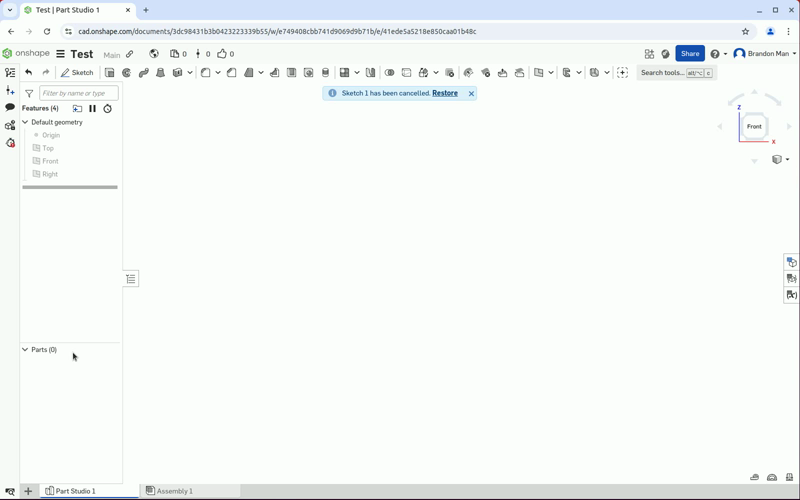
key(shift+s)
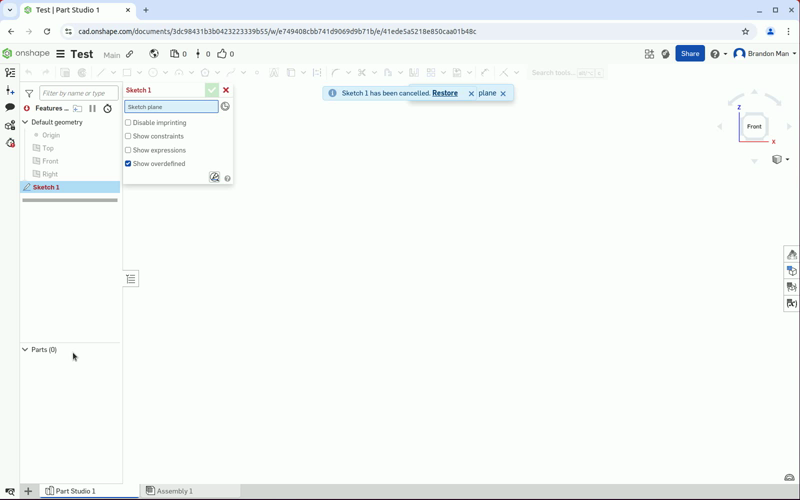
mouse_move(73, 163)
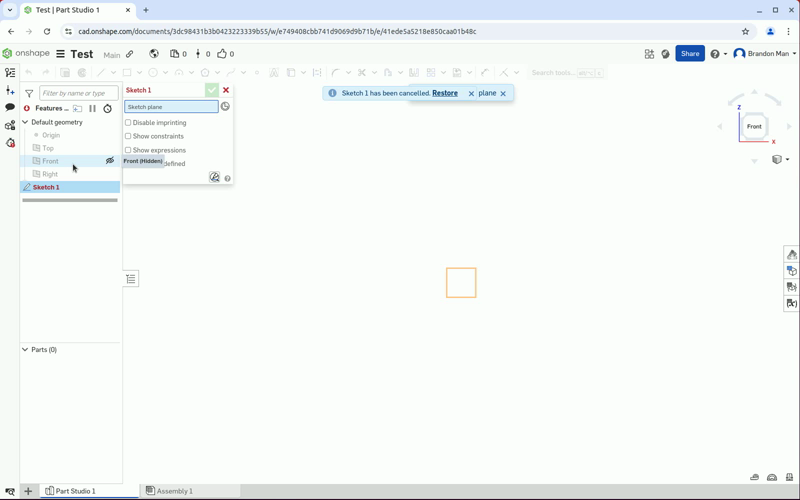
click(73, 163)
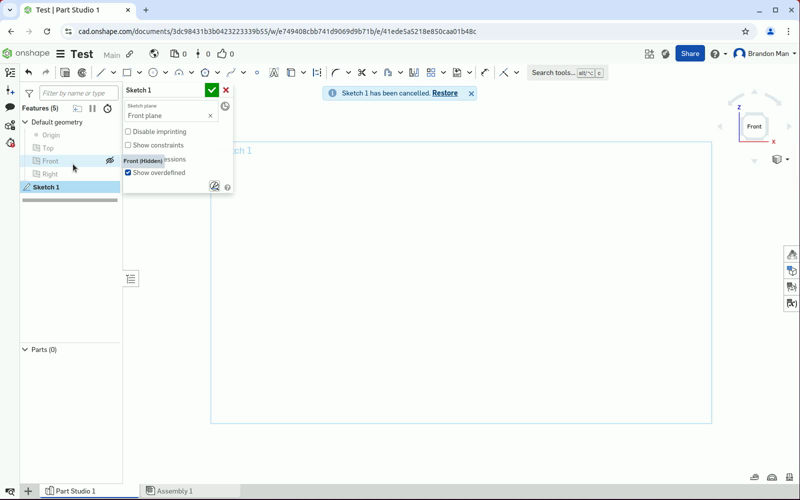
mouse_move(73, 352)
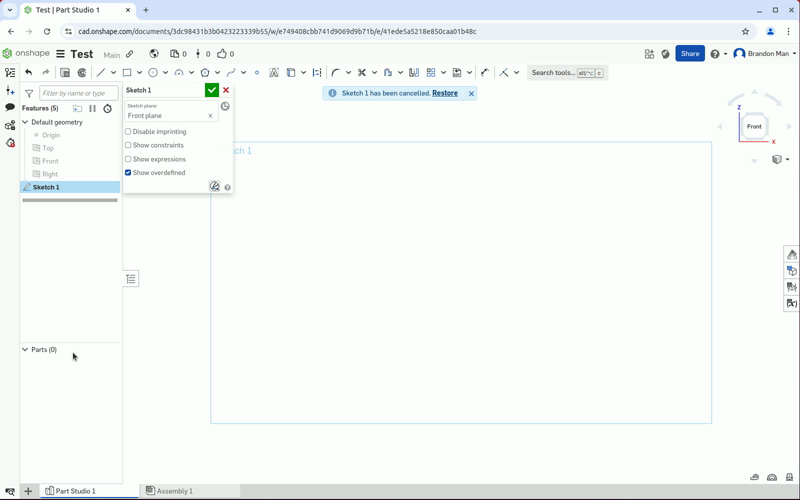
key(y)
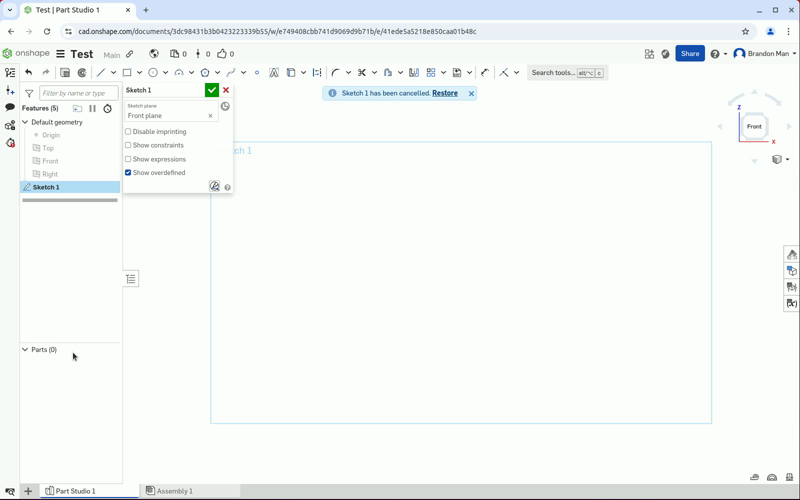
key(l)
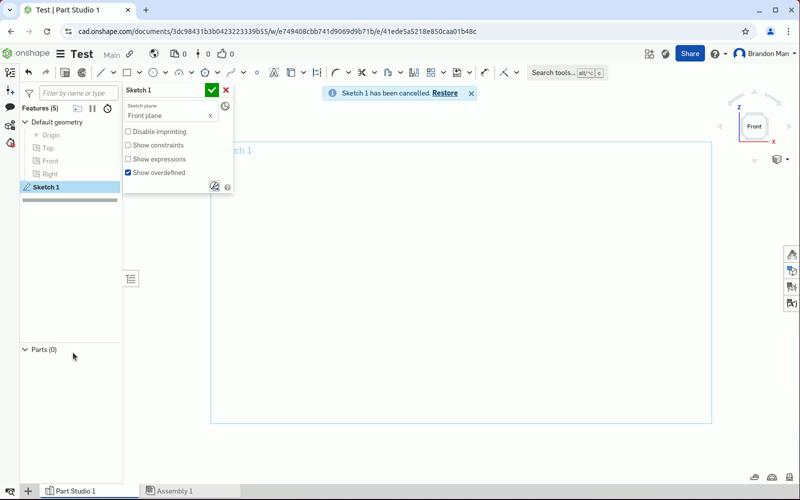
key_down(shift)
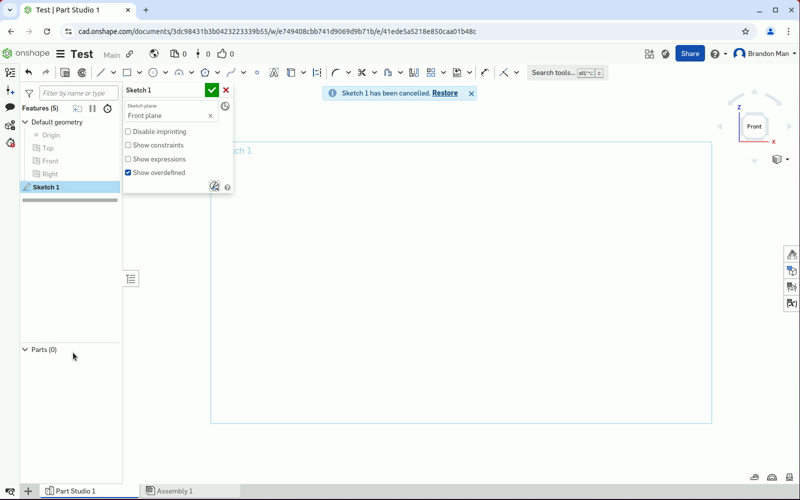
mouse_move(349, 294)
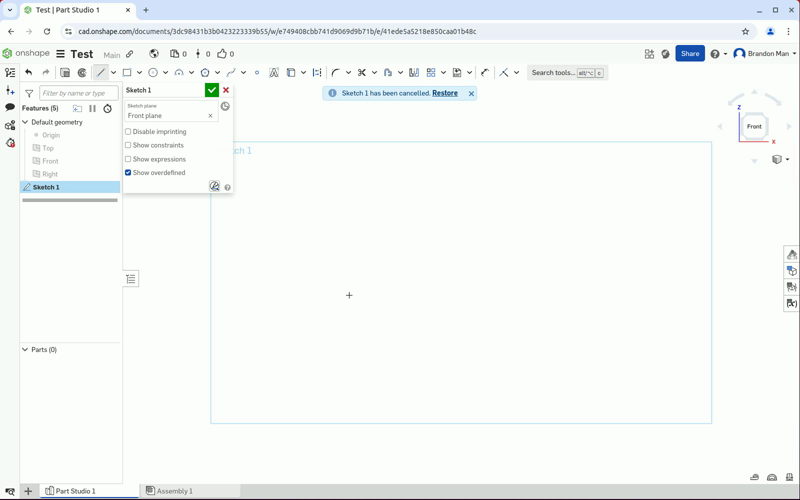
click(349, 294)
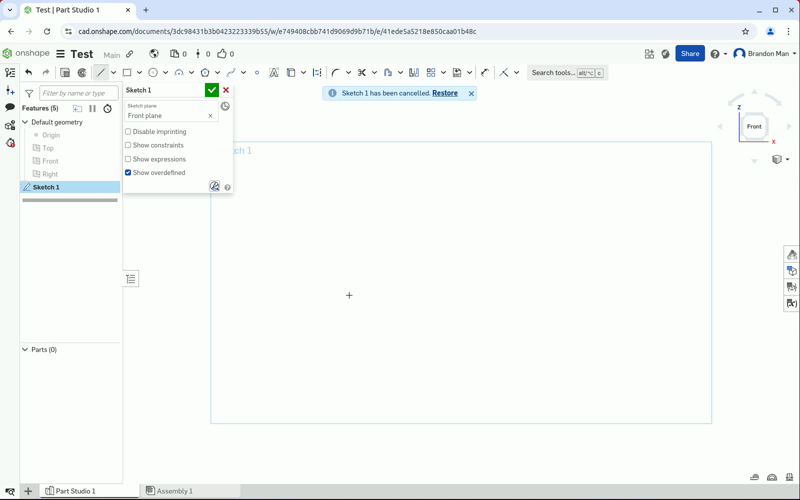
key_up(shift)
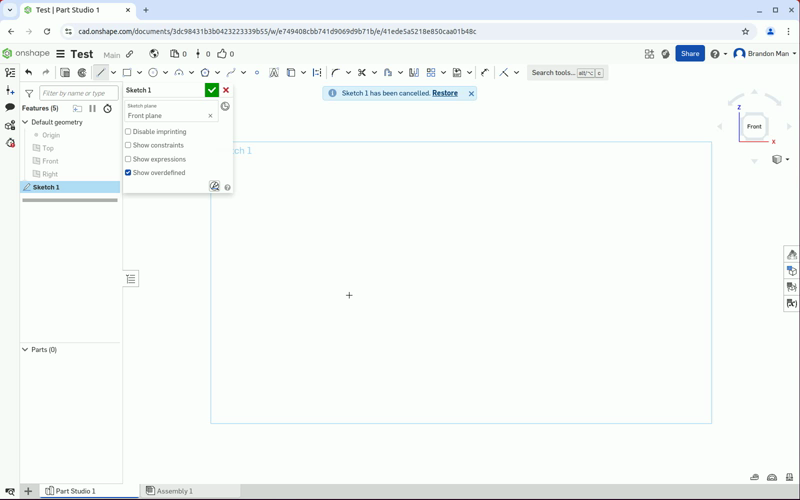
key_down(shift)
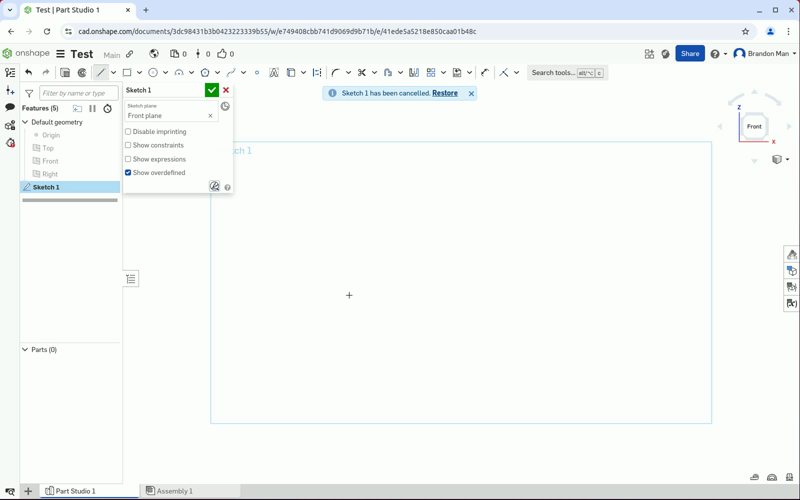
mouse_move(394, 358)
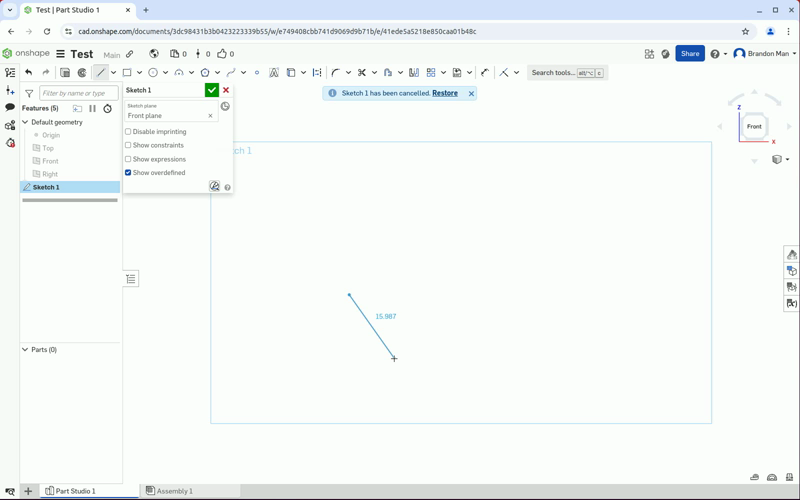
click(394, 358)
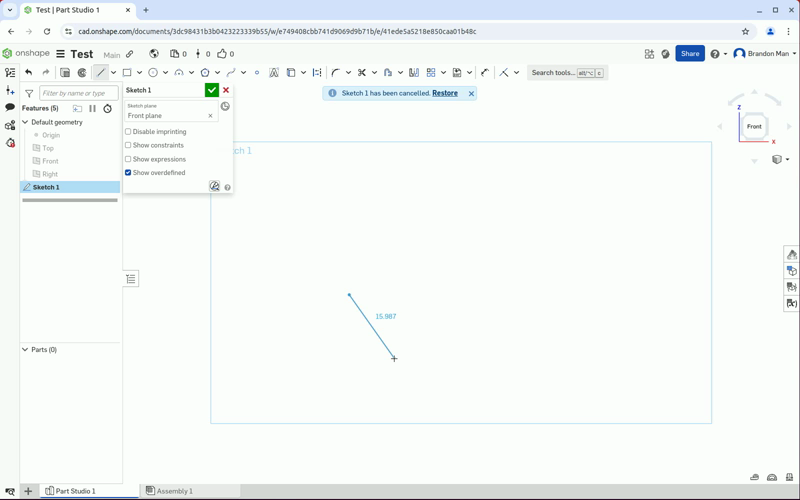
key_up(shift)
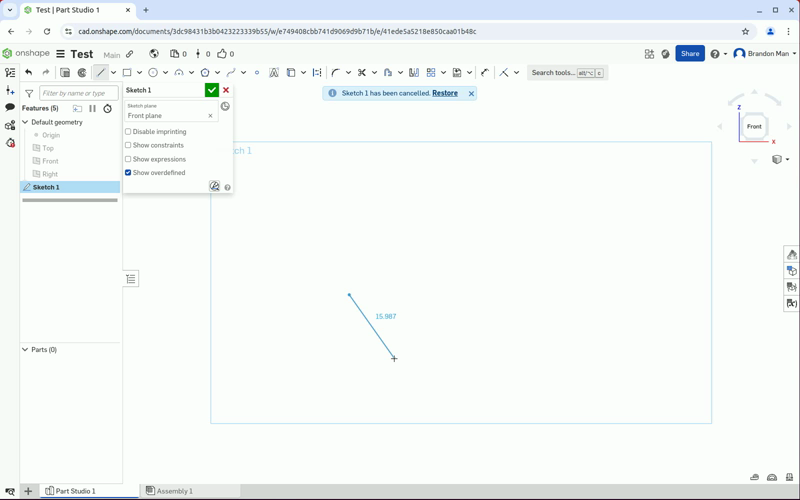
key(esc)
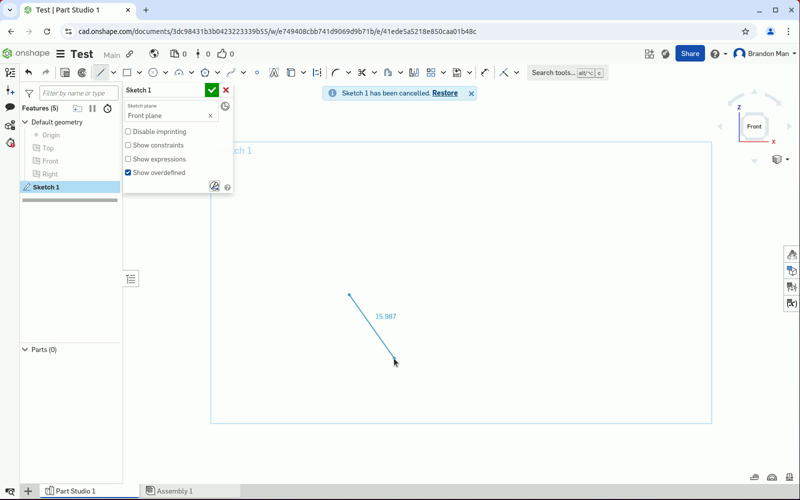
key(a)
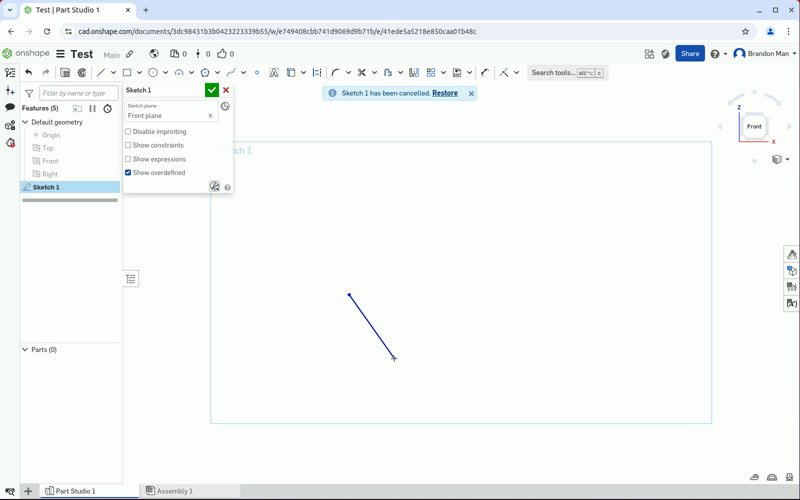
mouse_move(394, 358)
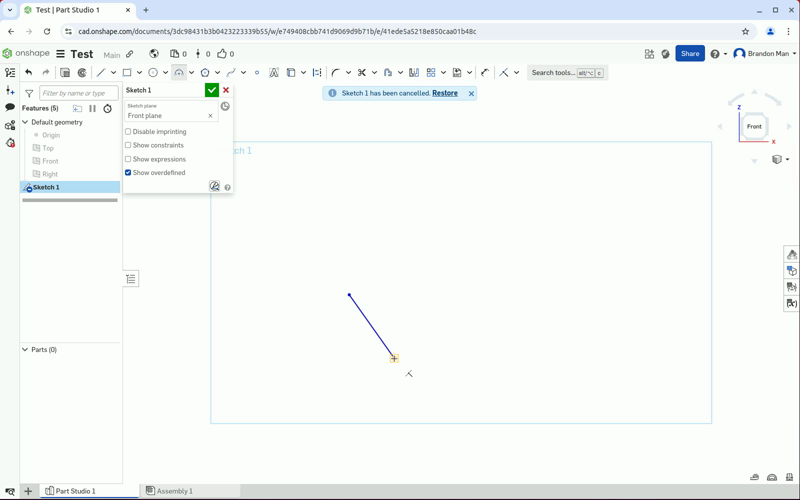
click(394, 358)
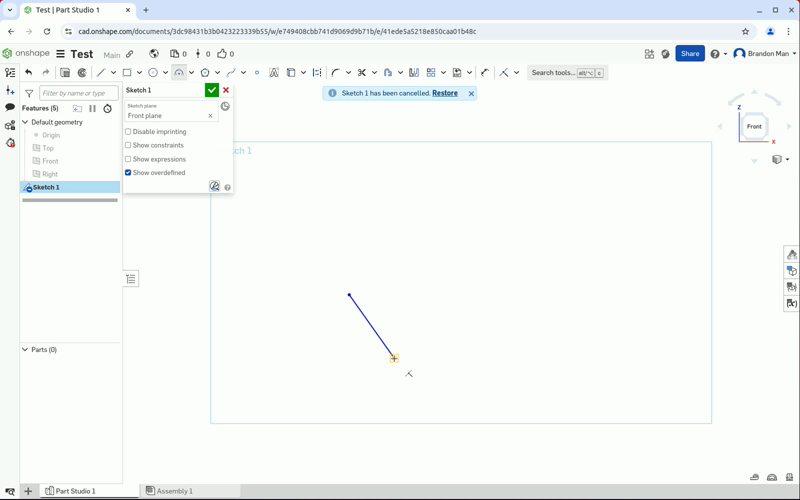
key_down(shift)
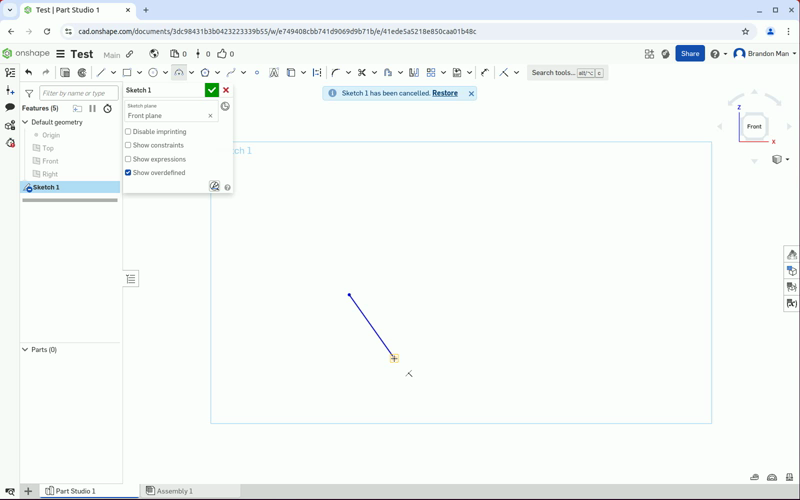
mouse_move(406, 358)
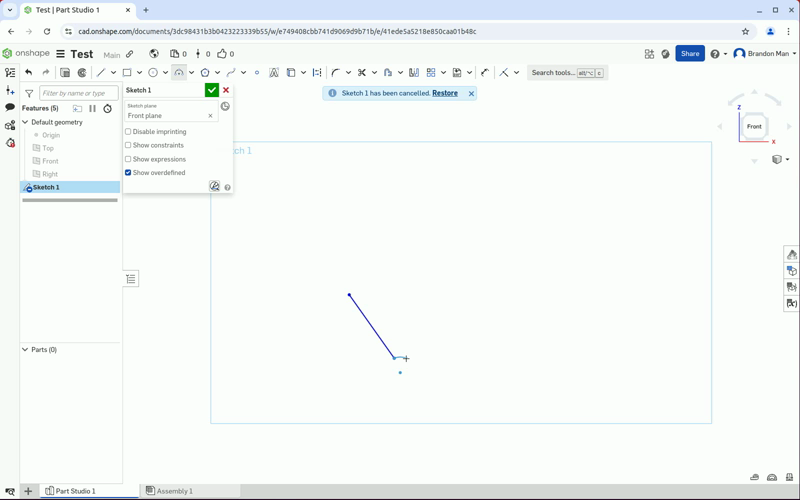
click(406, 358)
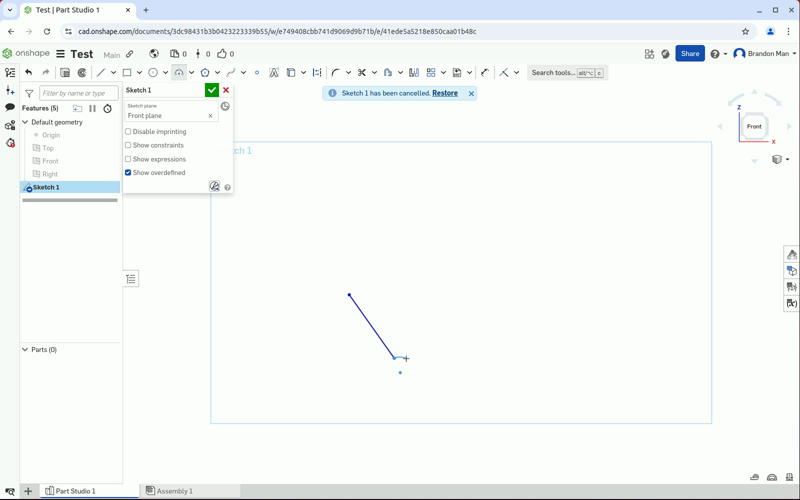
mouse_move(400, 361)
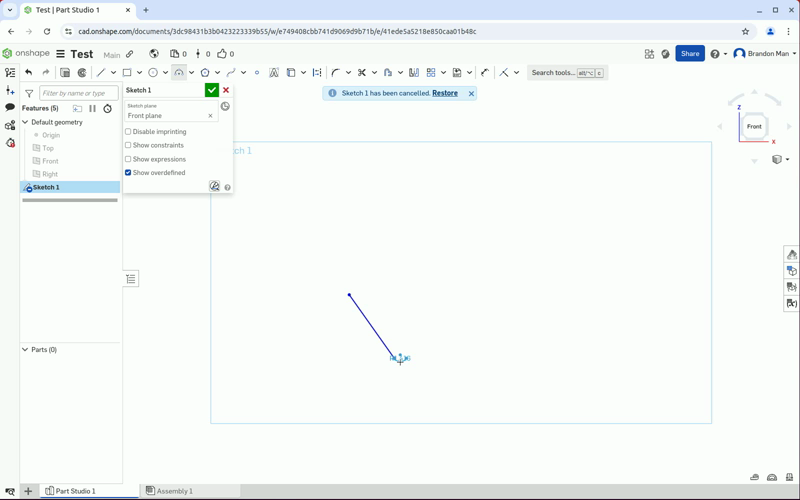
click(400, 361)
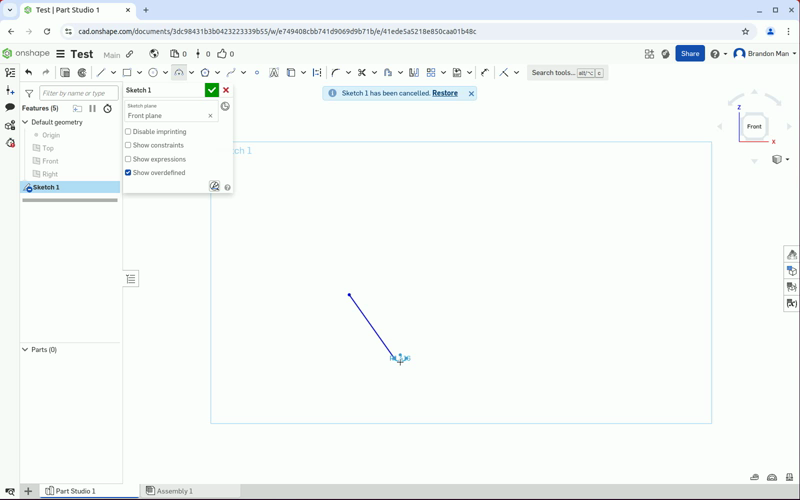
key_up(shift)
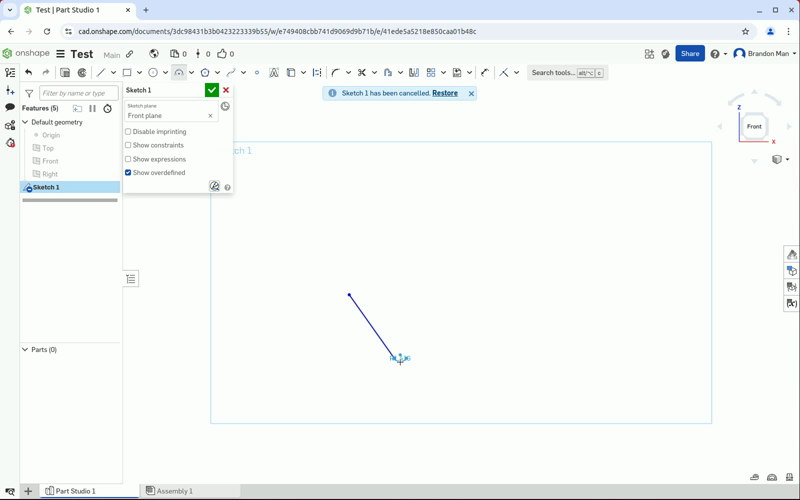
key(esc)
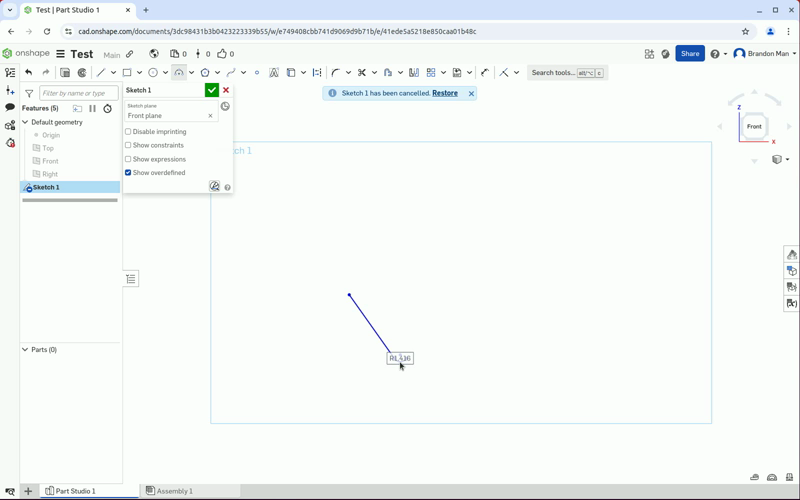
key(l)
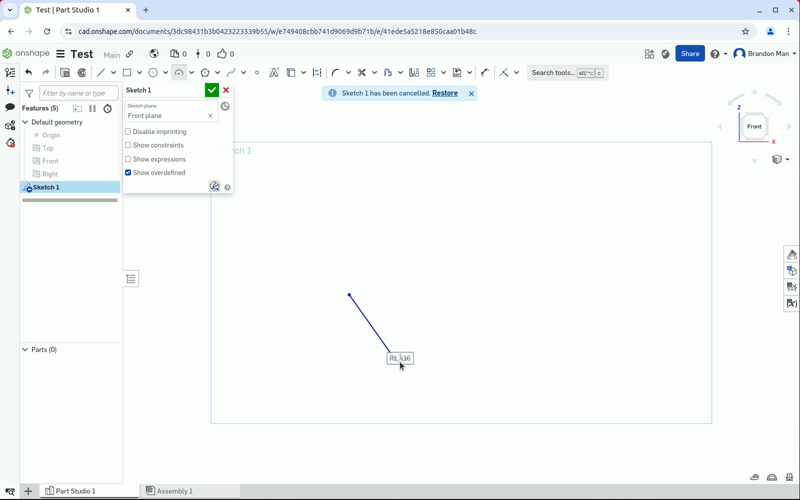
mouse_move(406, 358)
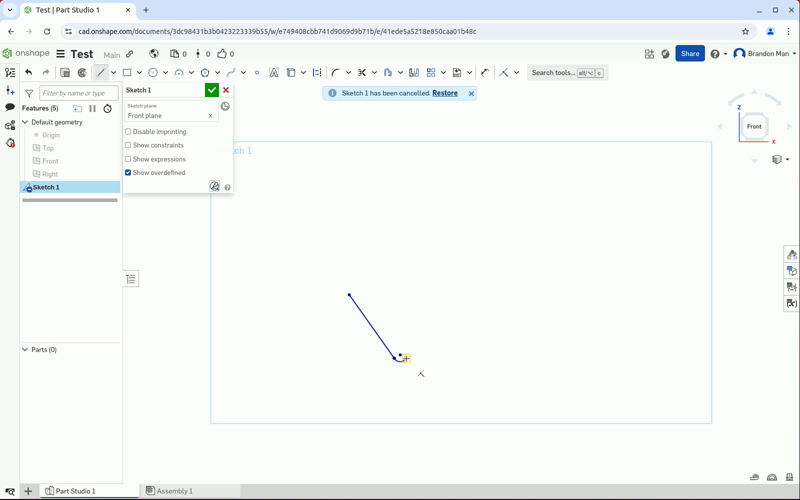
click(406, 358)
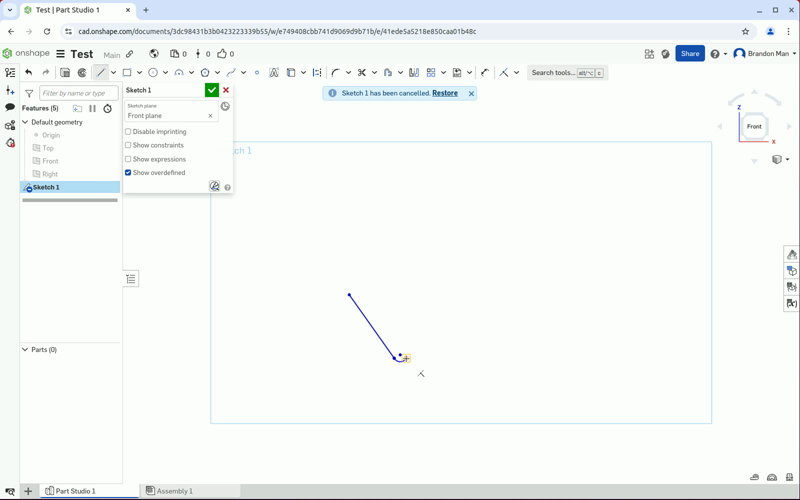
key_down(shift)
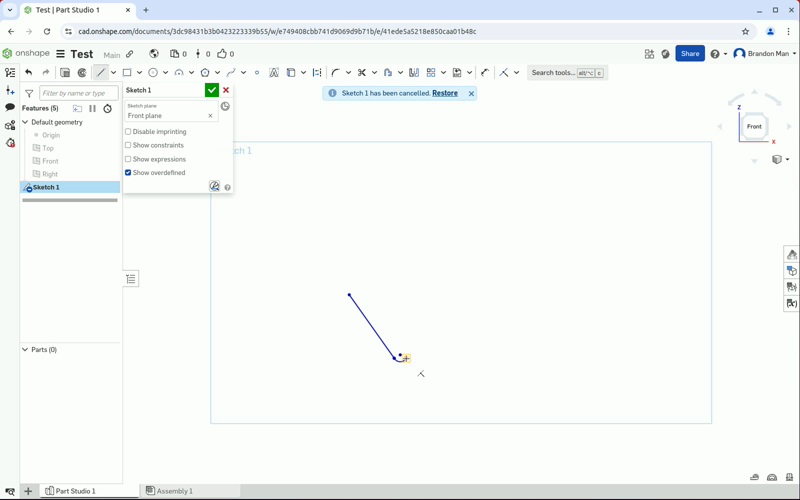
mouse_move(452, 294)
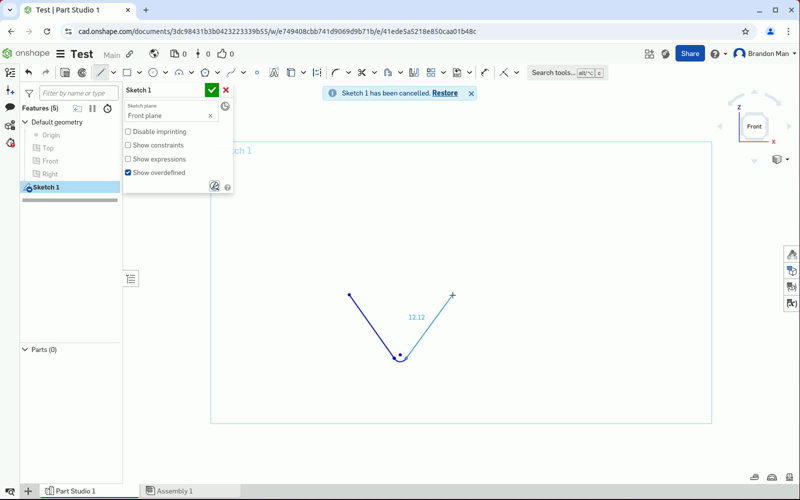
click(452, 294)
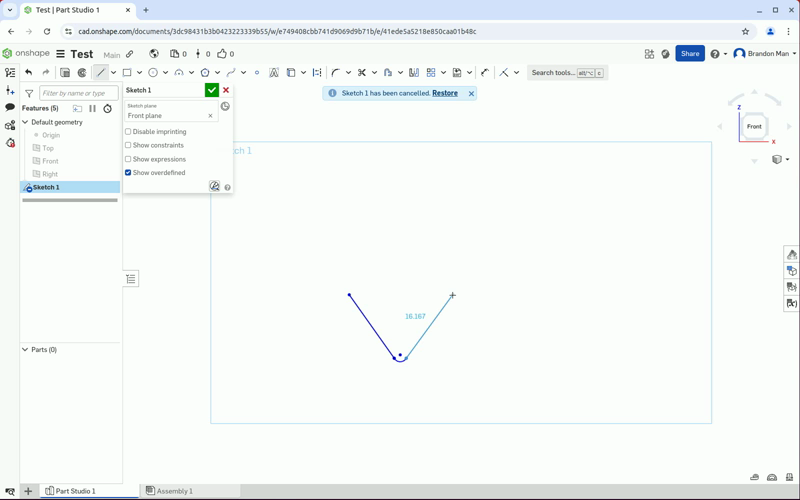
key_up(shift)
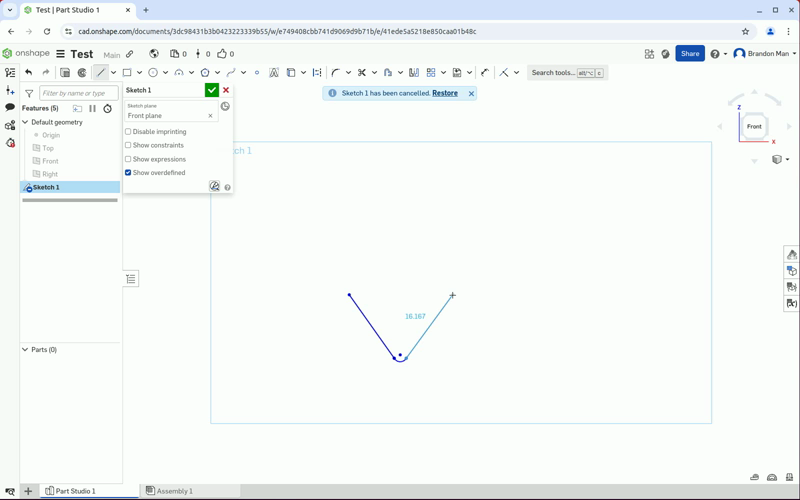
key(esc)
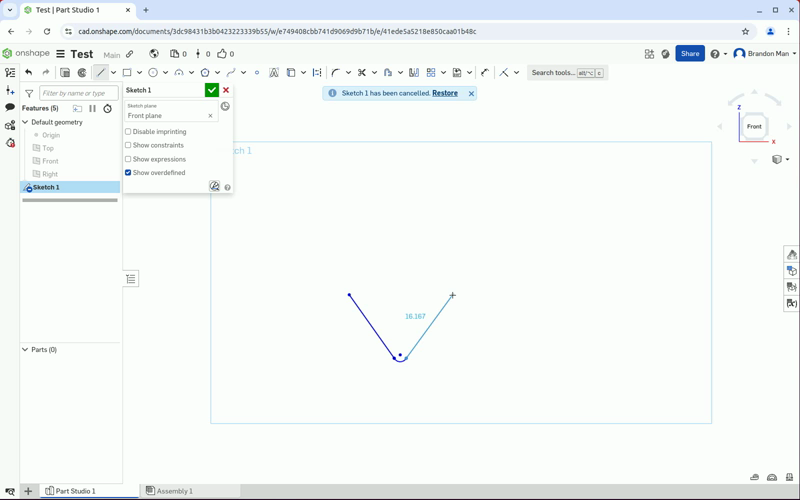
key(a)
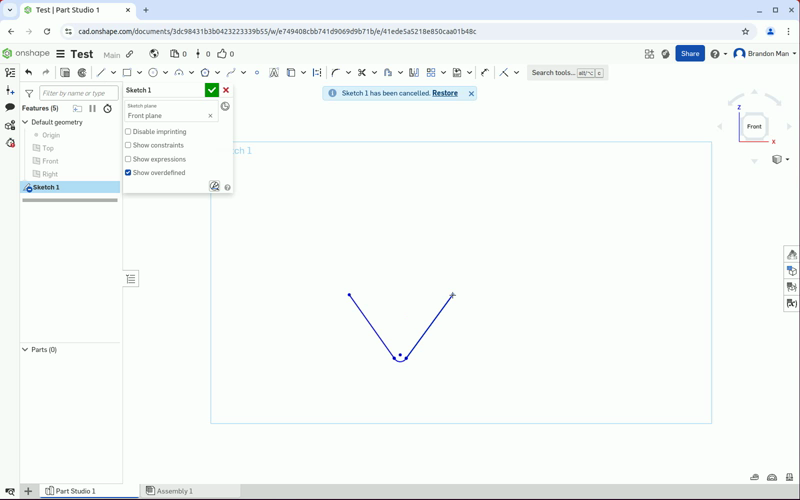
mouse_move(452, 294)
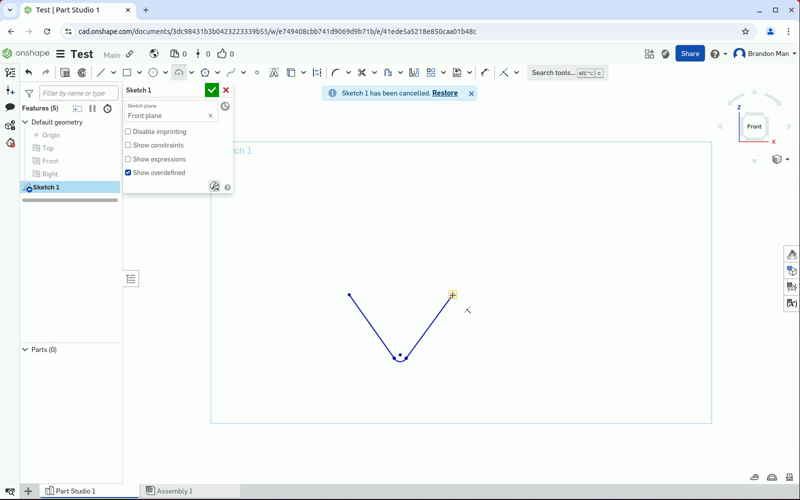
click(452, 294)
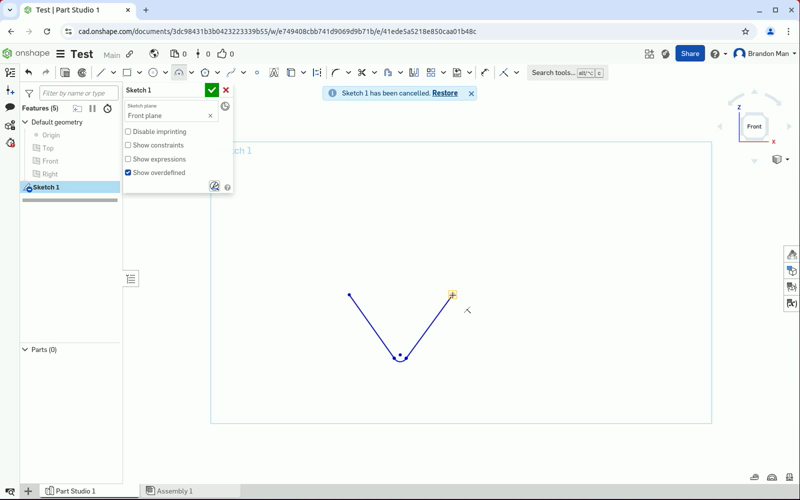
key_down(shift)
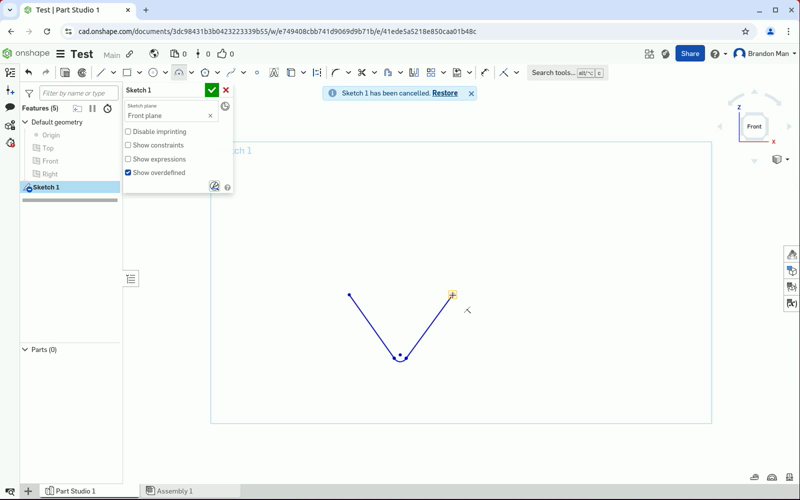
mouse_move(446, 282)
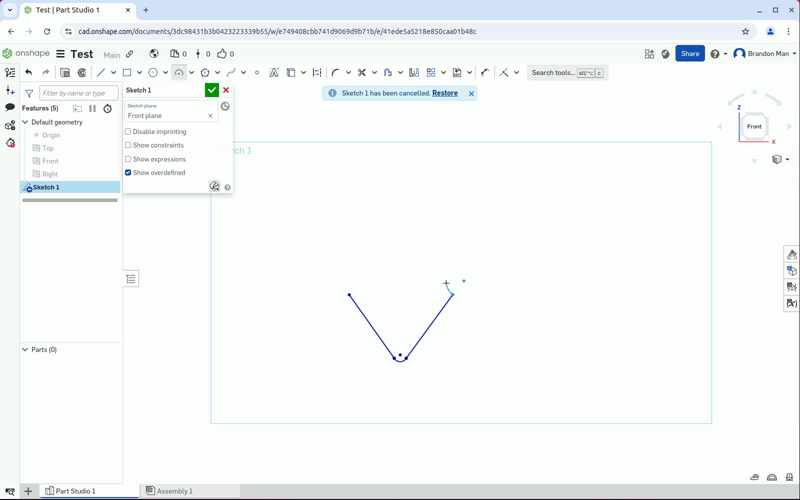
click(446, 282)
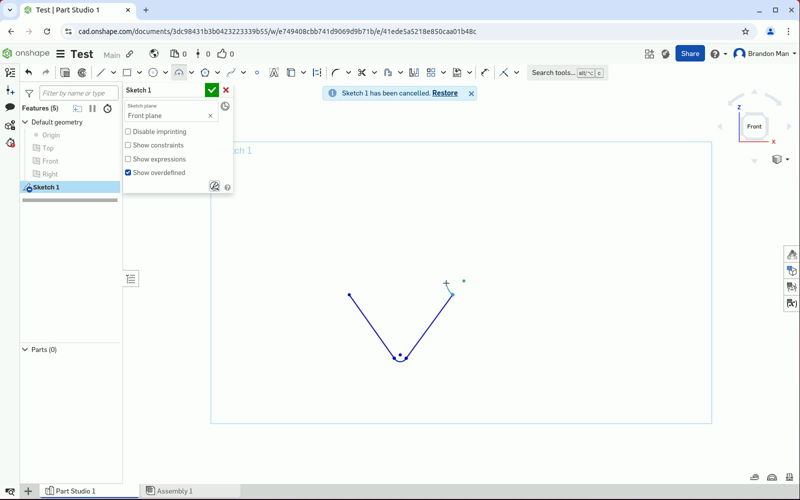
mouse_move(453, 286)
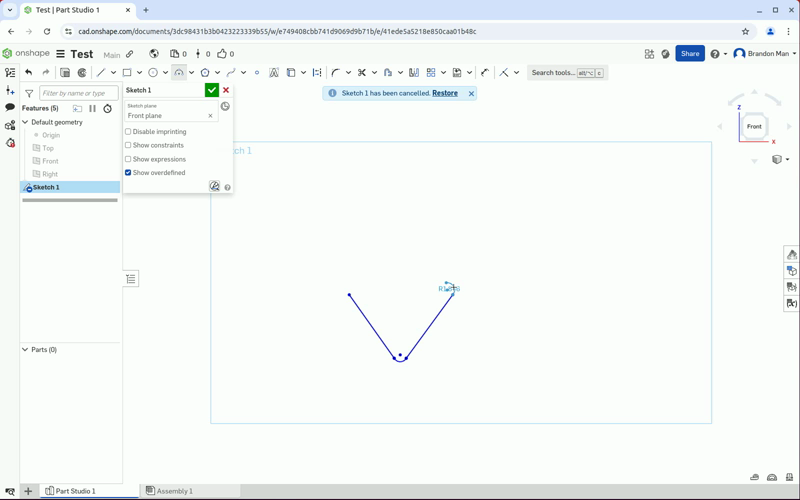
click(453, 286)
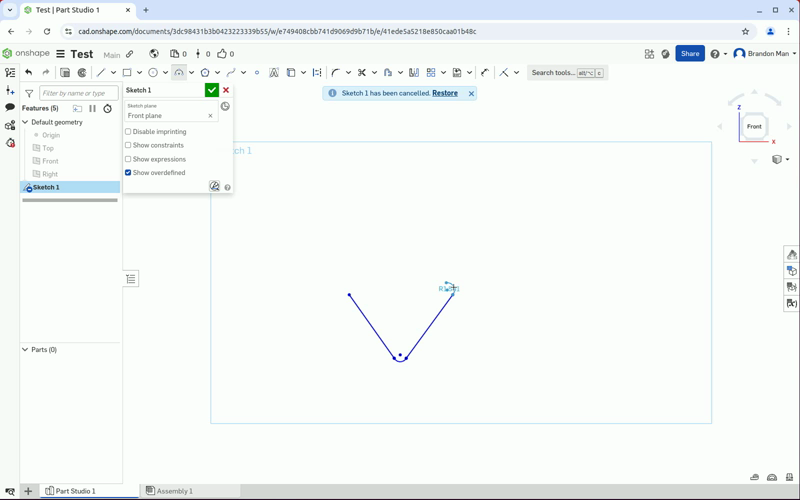
key_up(shift)
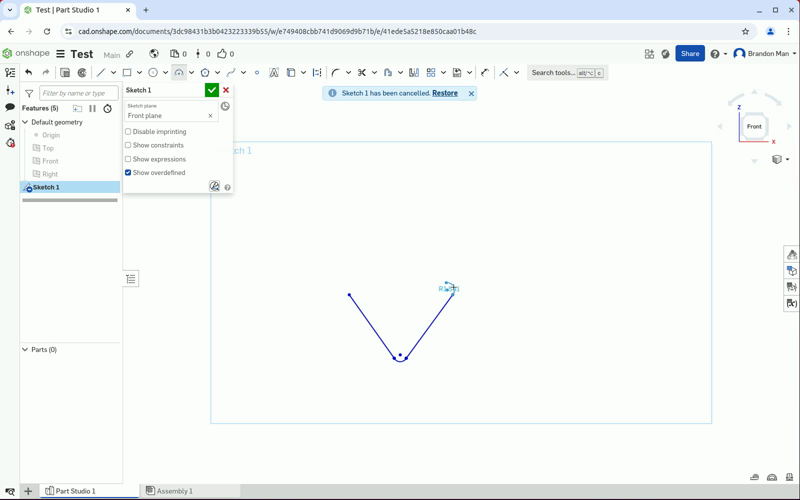
key(esc)
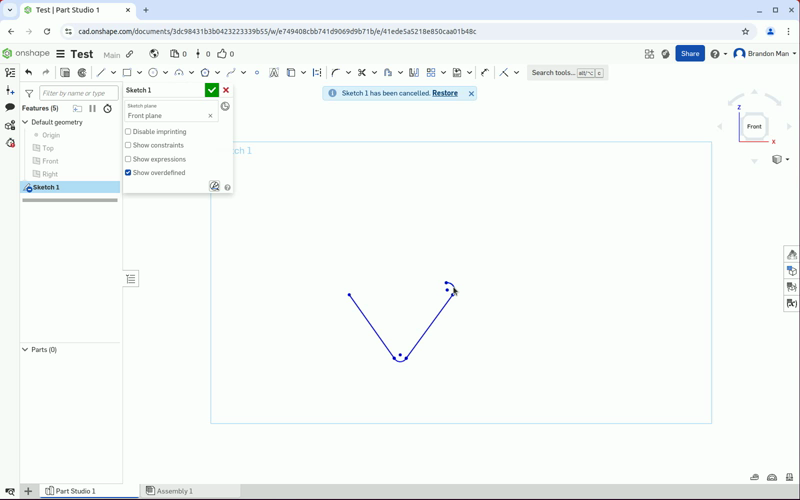
key(l)
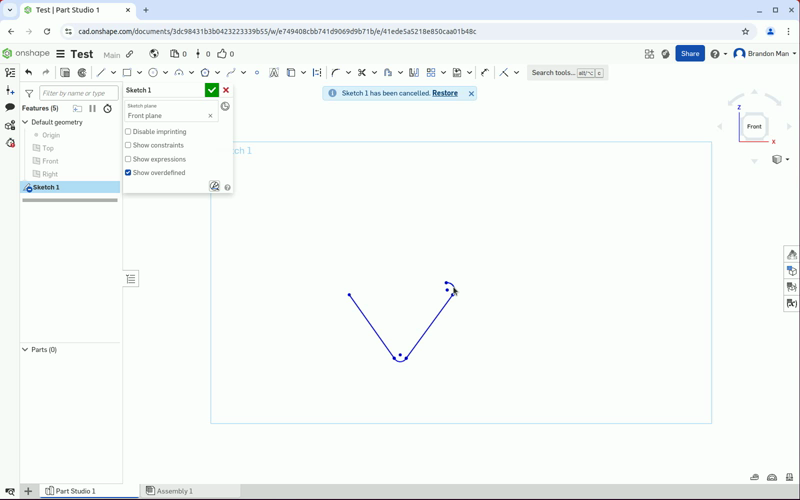
mouse_move(446, 282)
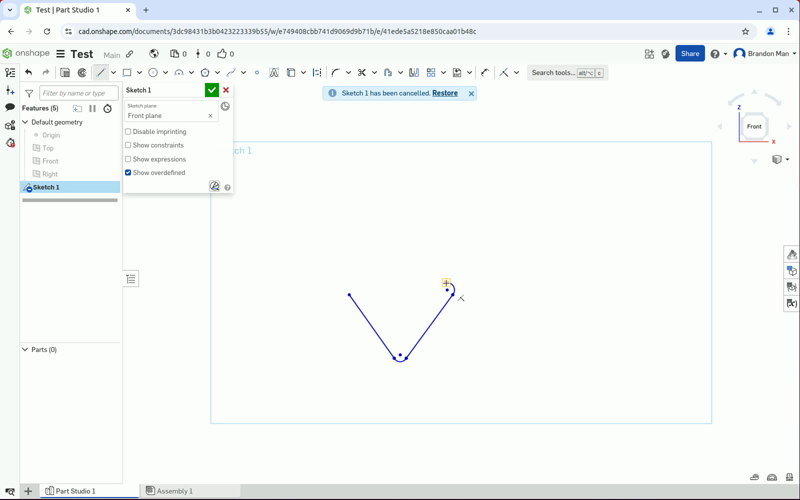
click(446, 282)
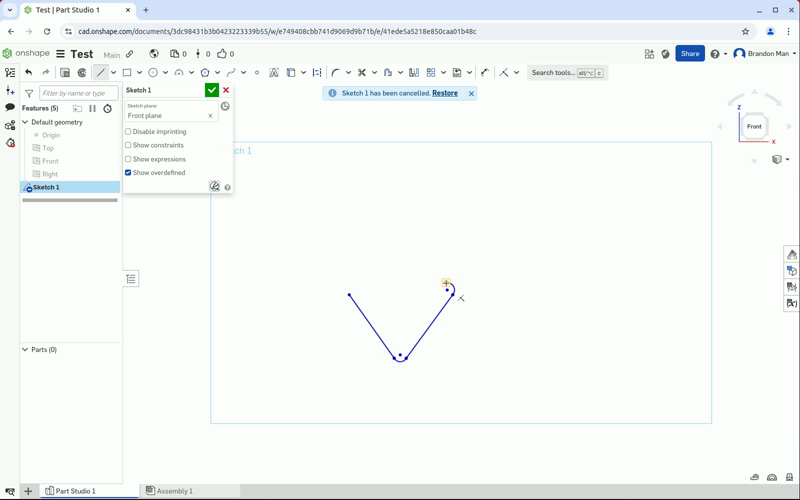
key_down(shift)
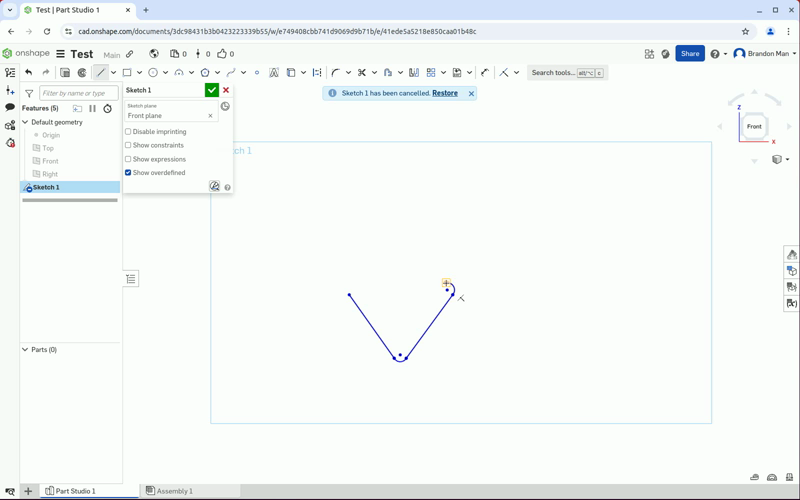
mouse_move(356, 282)
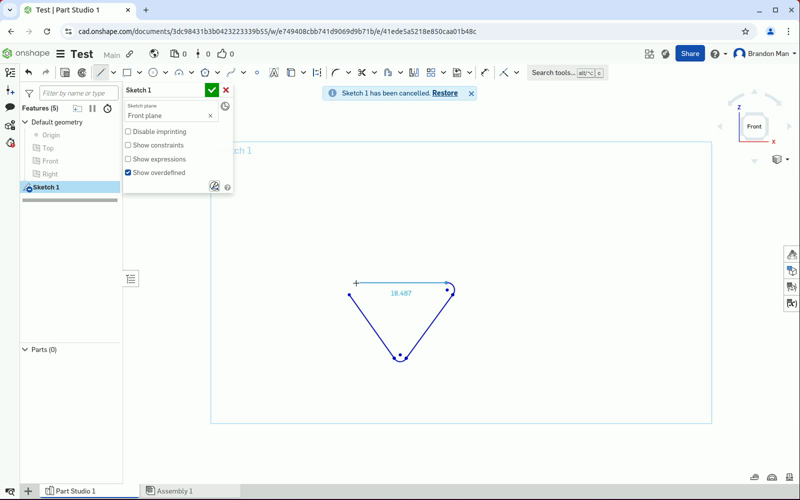
click(356, 282)
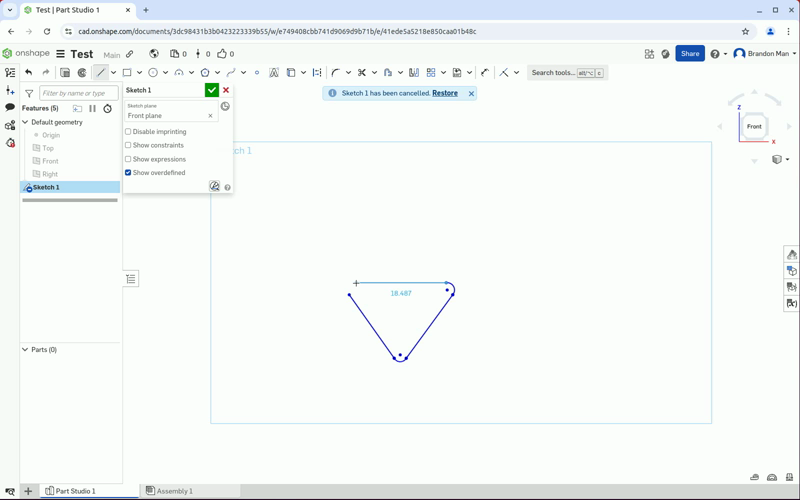
key_up(shift)
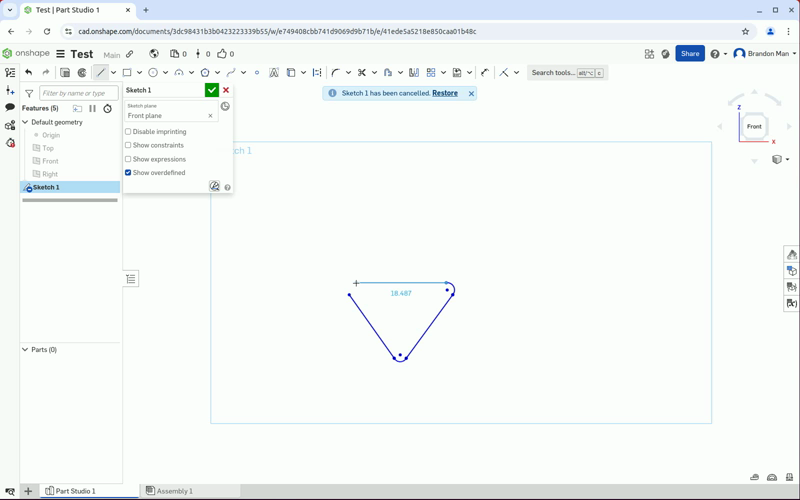
key(esc)
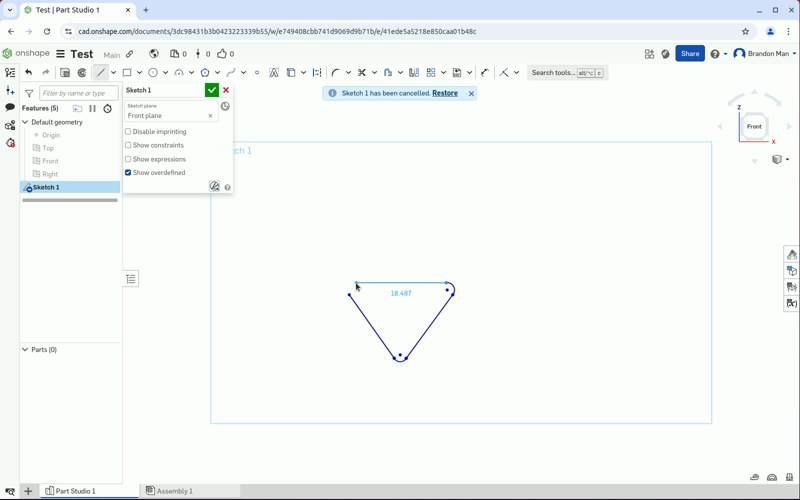
key(a)
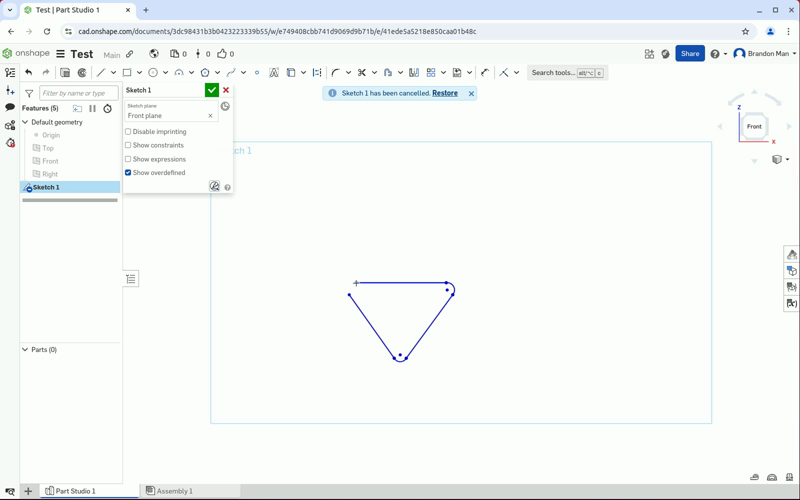
mouse_move(356, 282)
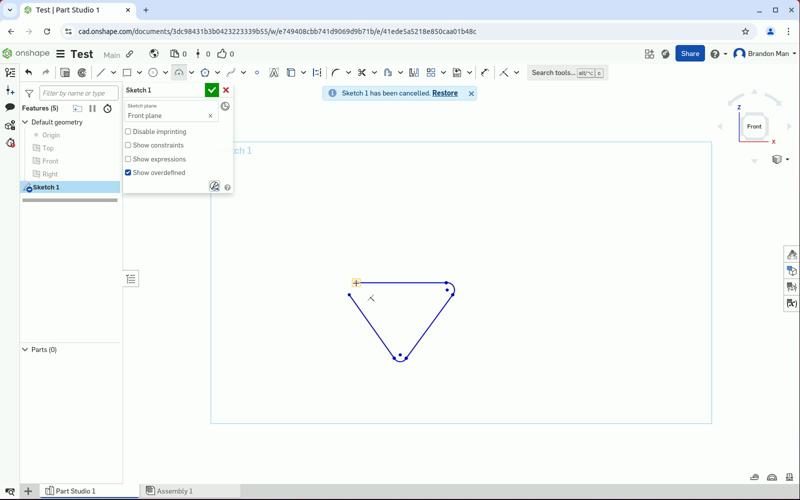
click(356, 282)
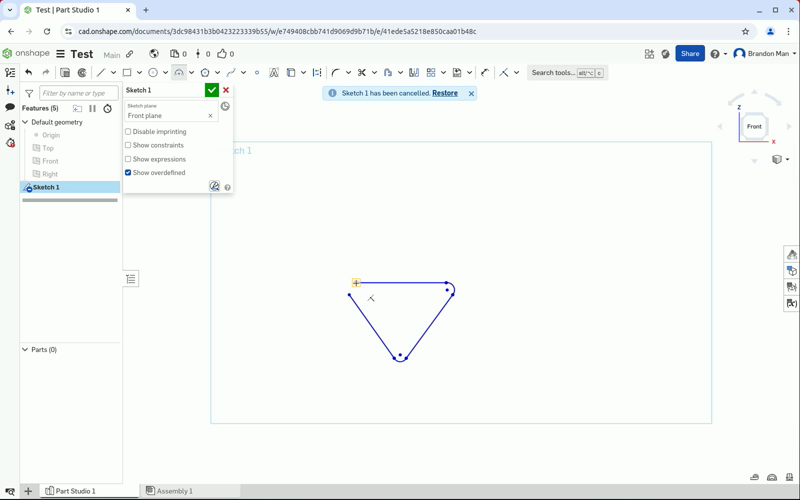
mouse_move(349, 294)
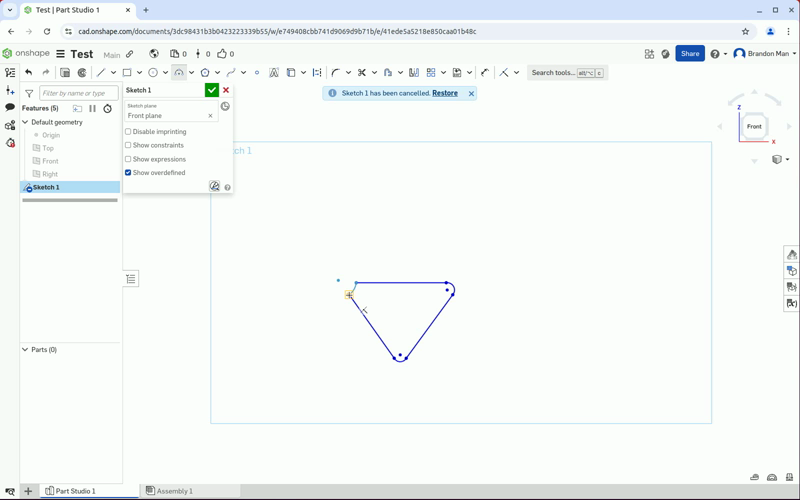
click(349, 294)
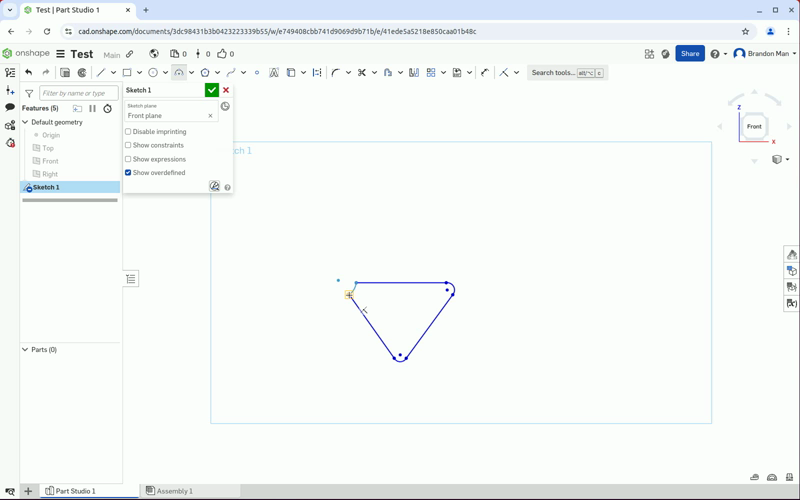
key_down(shift)
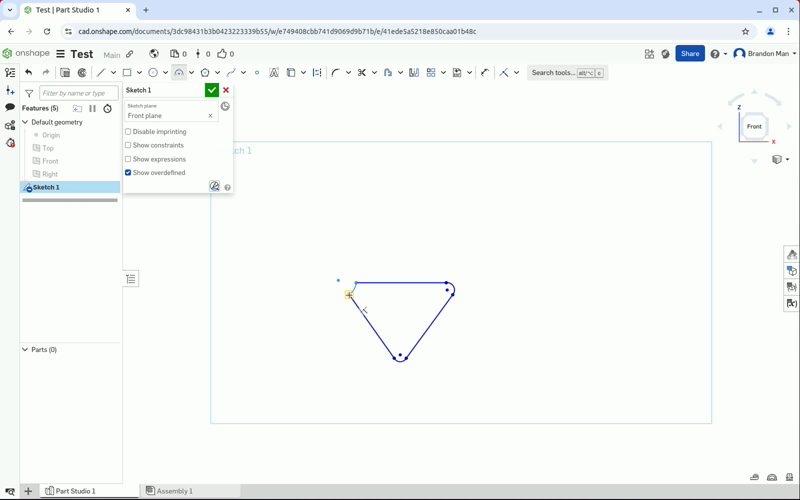
mouse_move(348, 286)
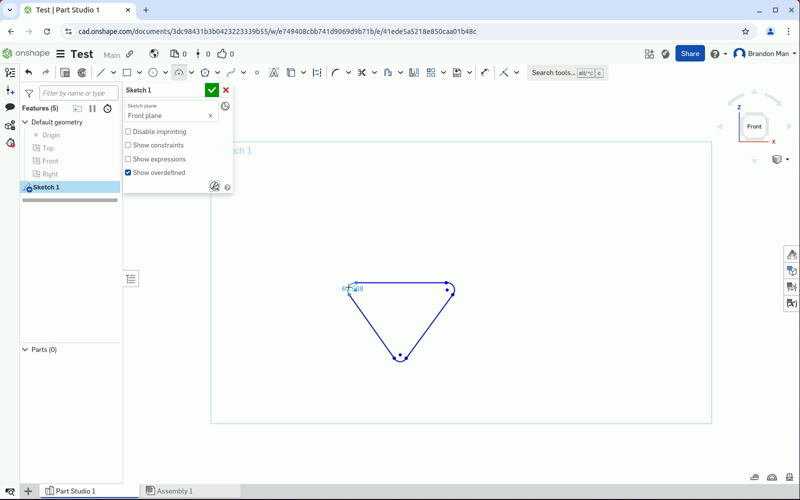
click(348, 286)
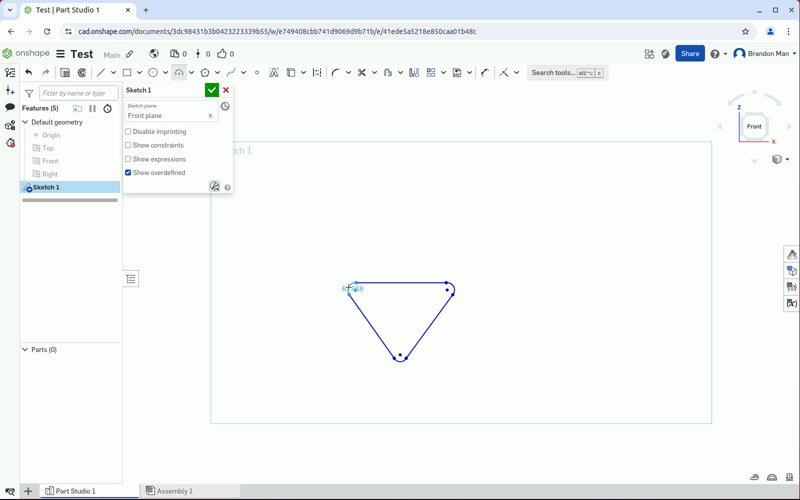
key_up(shift)
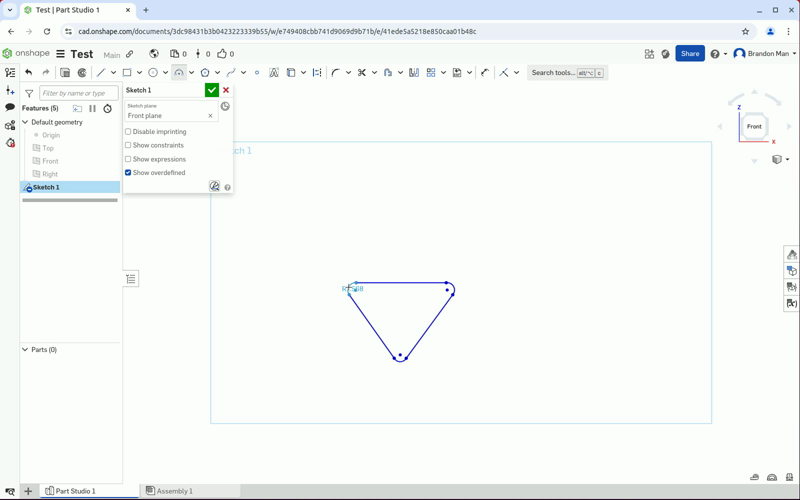
key(esc)
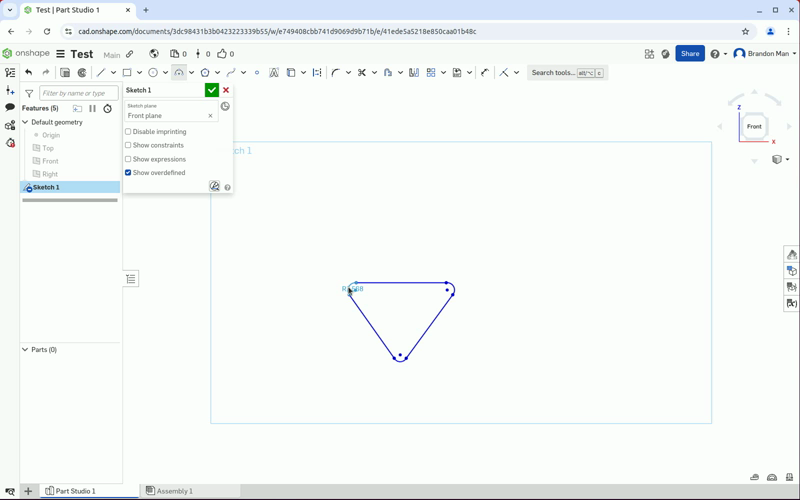
key(l)
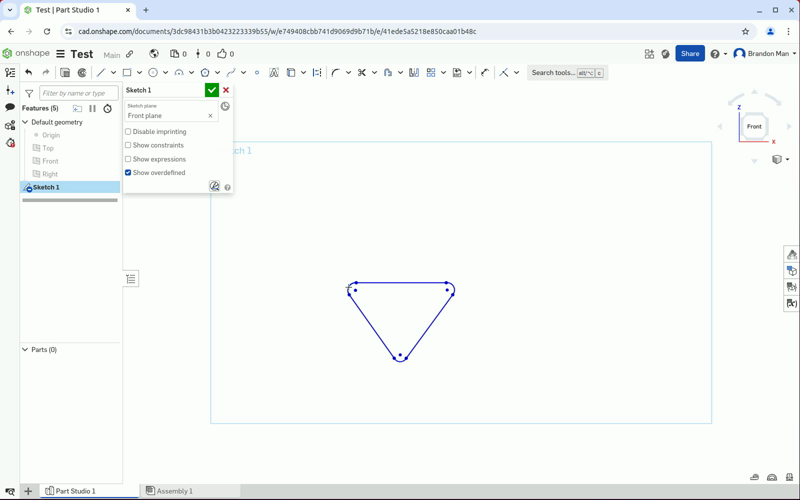
key_down(shift)
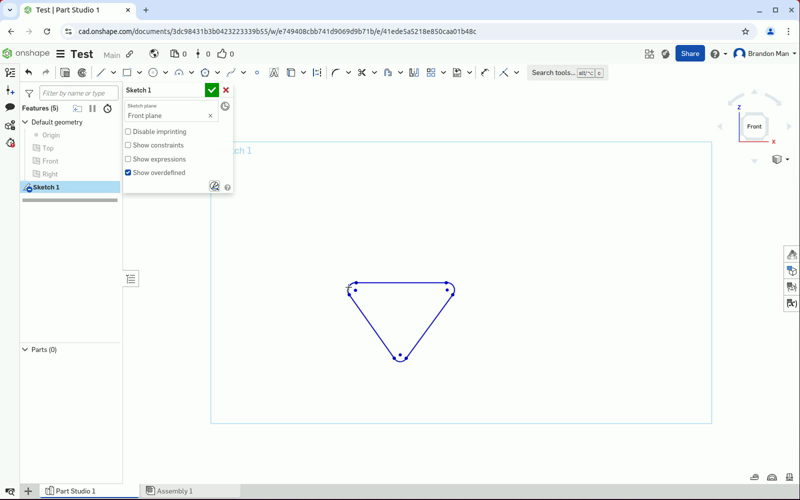
mouse_move(358, 299)
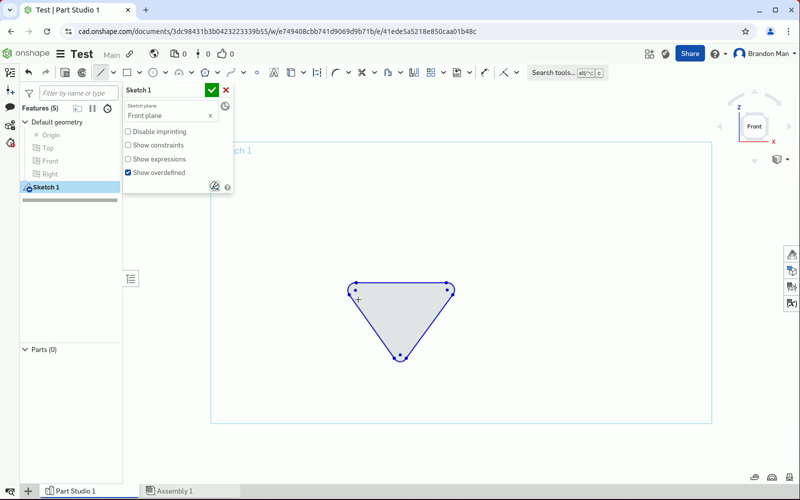
click(358, 299)
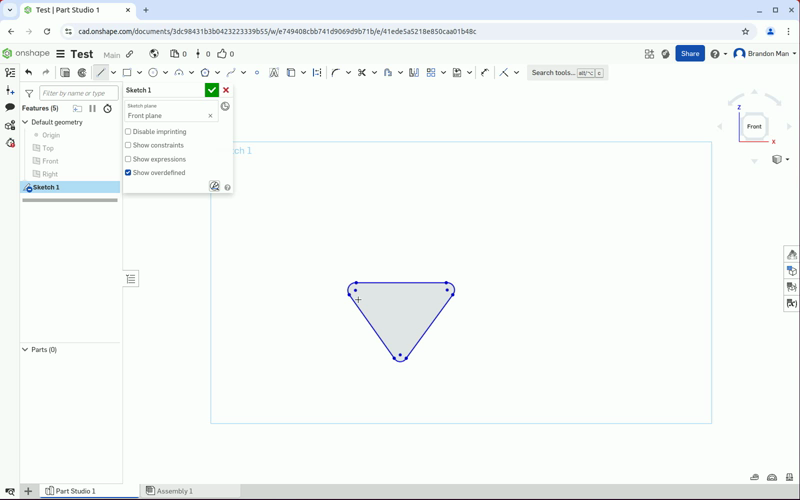
key_up(shift)
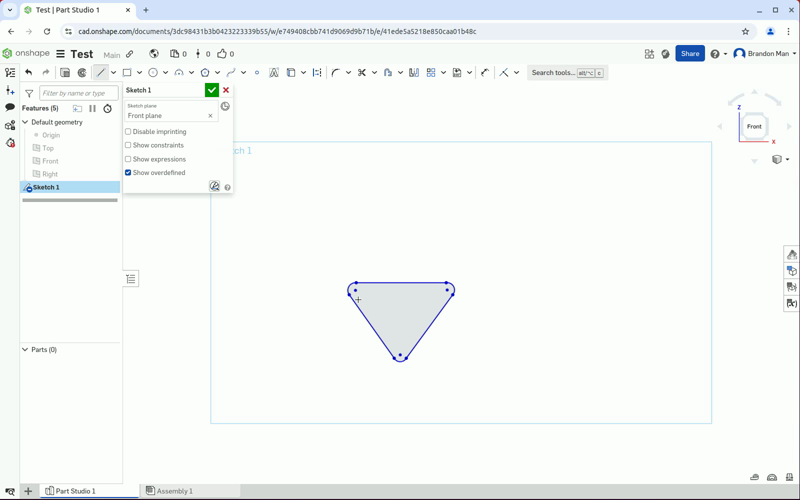
key_down(shift)
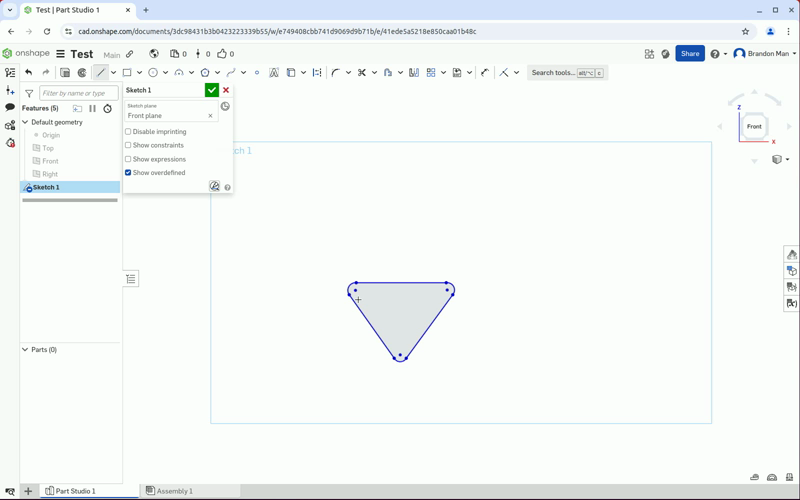
mouse_move(394, 350)
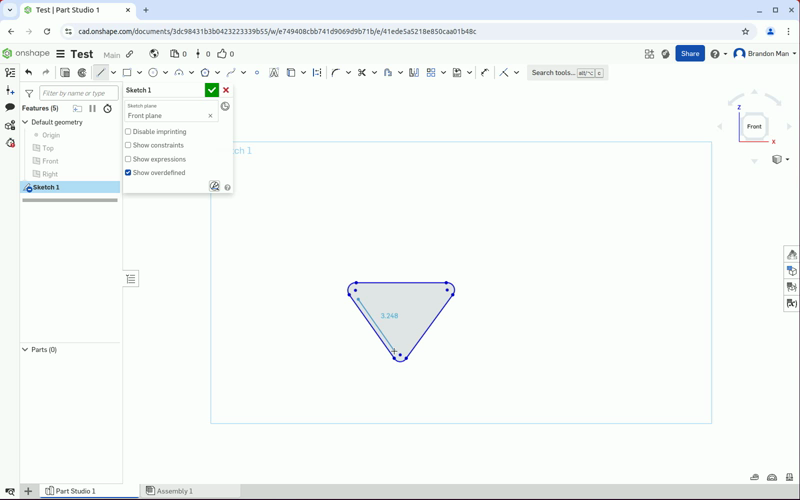
click(394, 350)
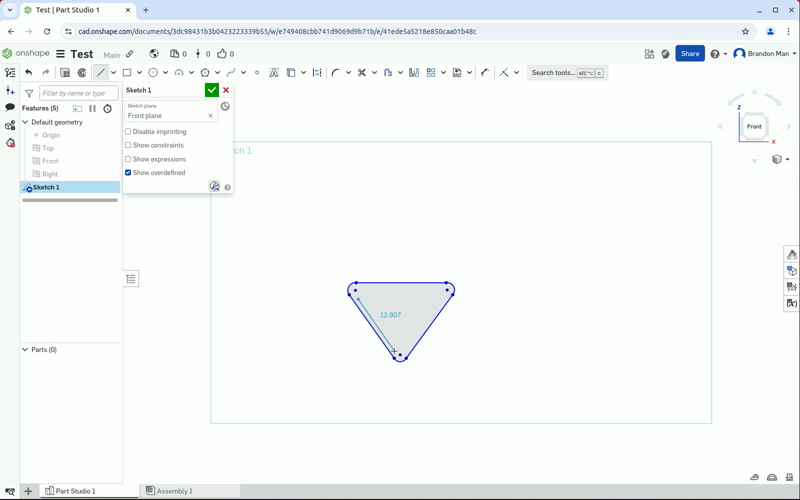
key_up(shift)
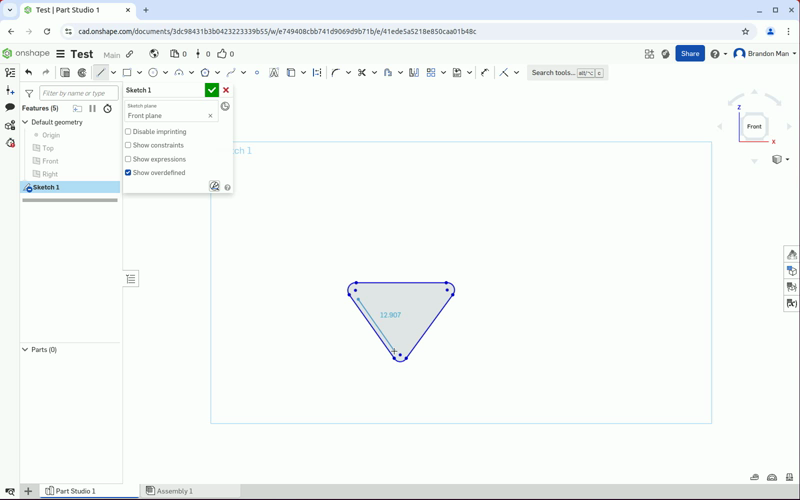
key(esc)
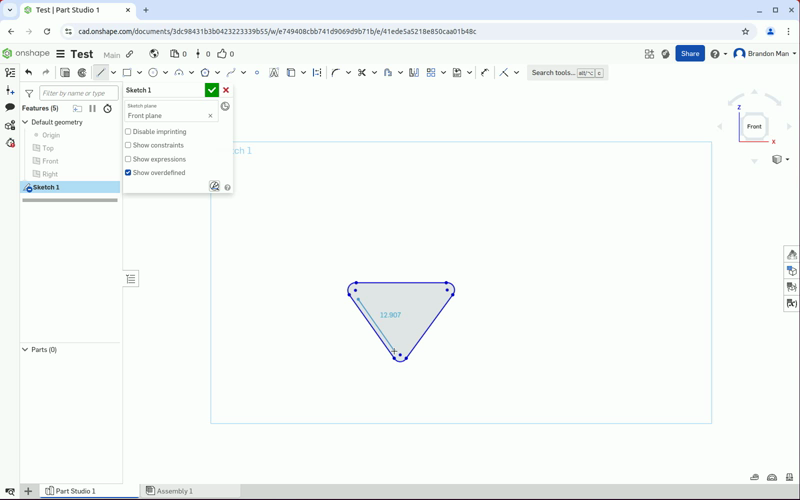
key(a)
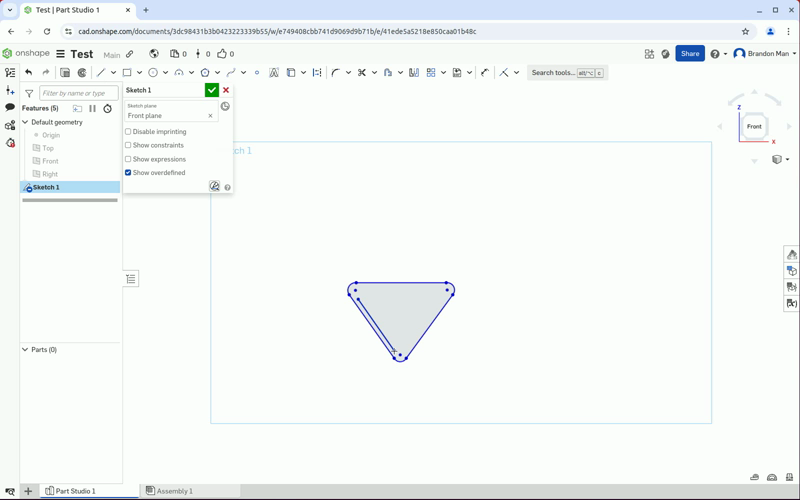
mouse_move(394, 350)
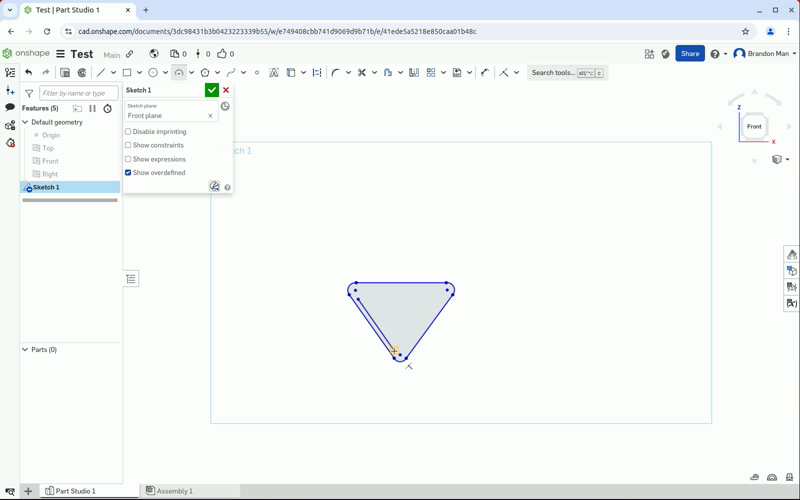
click(394, 350)
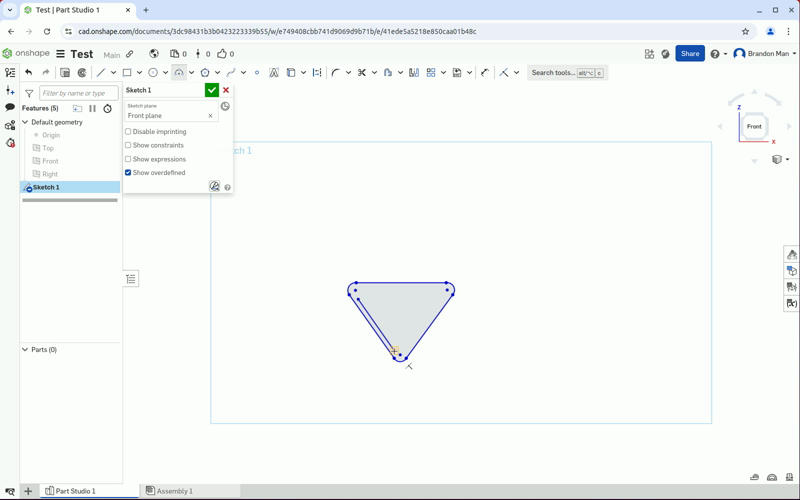
key_down(shift)
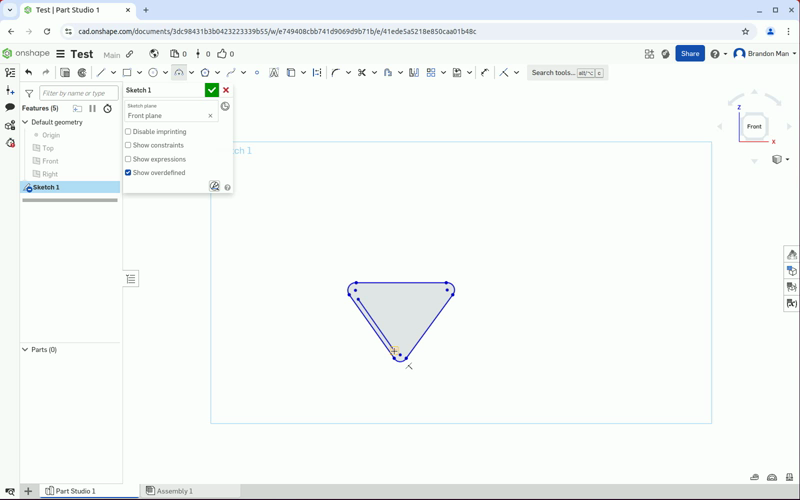
mouse_move(406, 350)
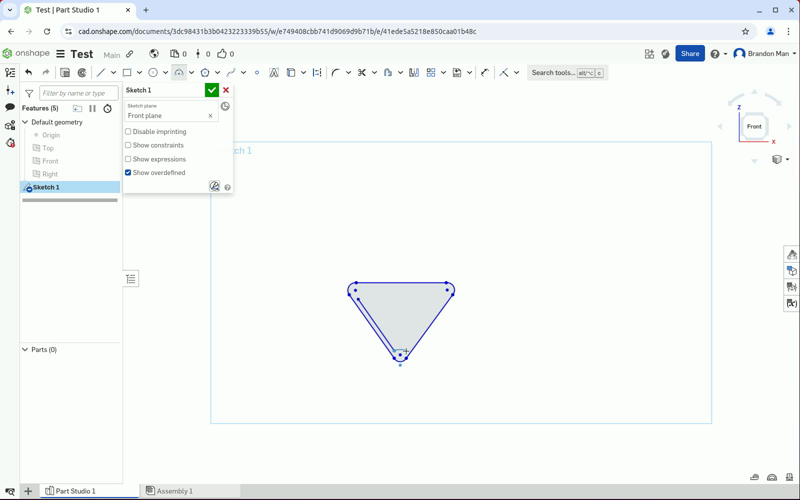
click(406, 350)
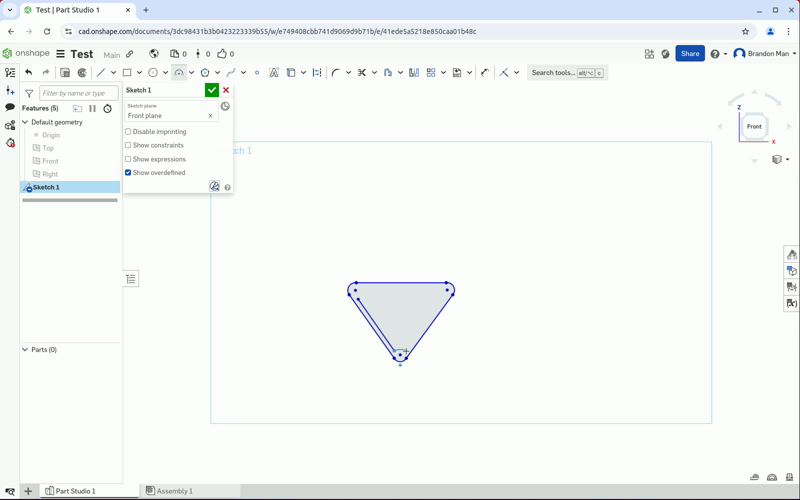
mouse_move(400, 353)
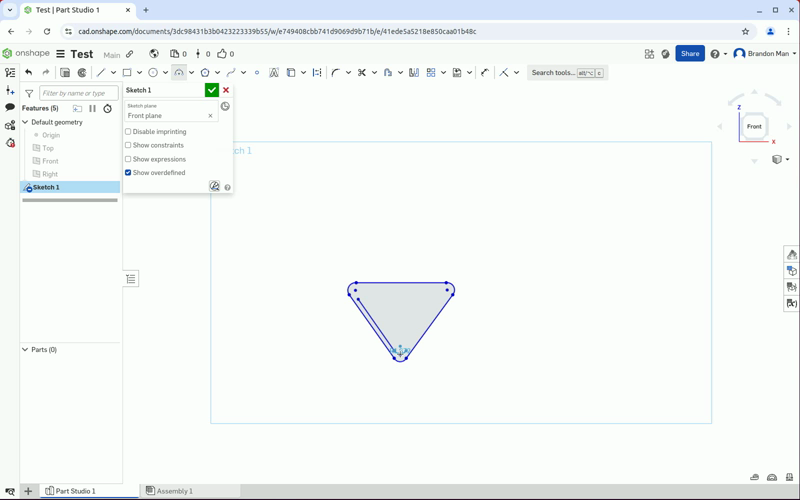
click(400, 353)
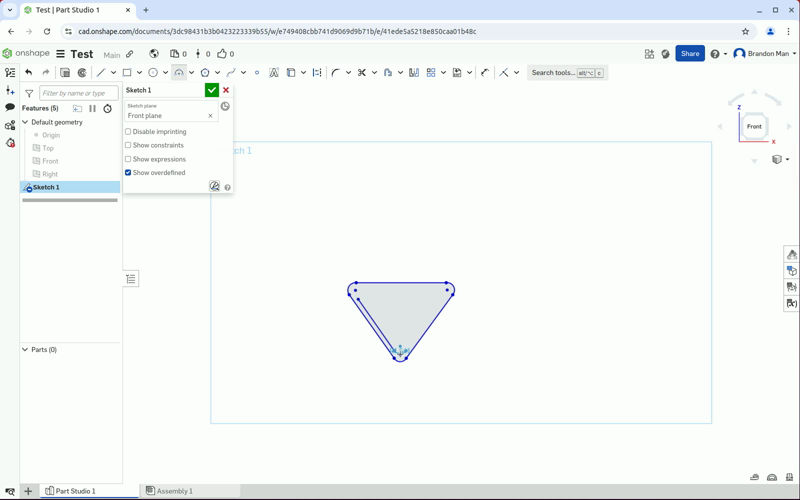
key_up(shift)
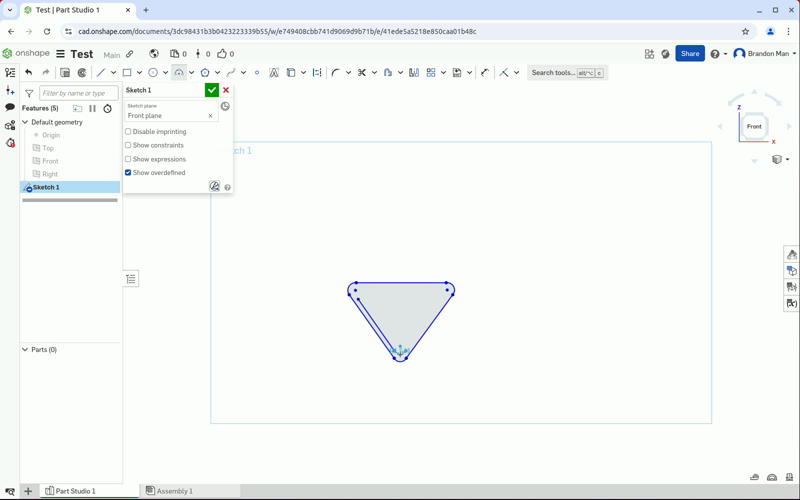
key(esc)
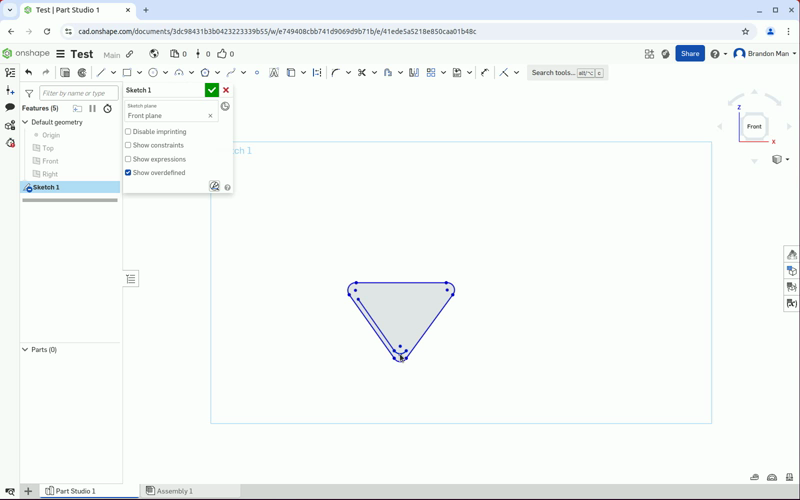
key(l)
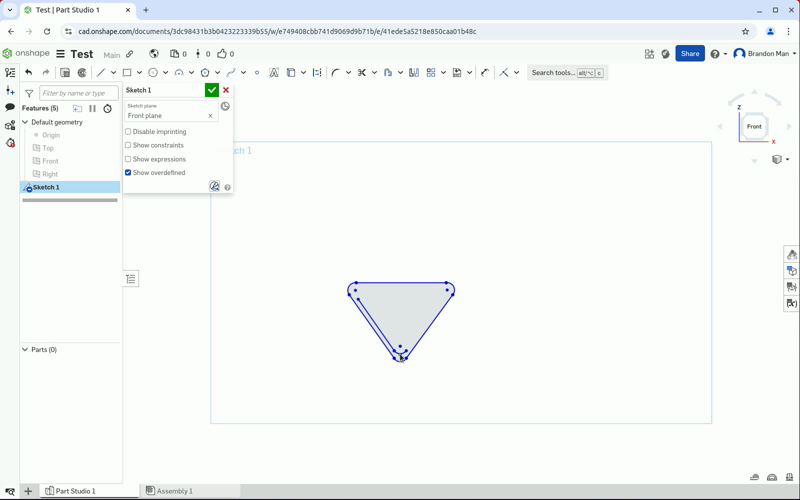
mouse_move(406, 350)
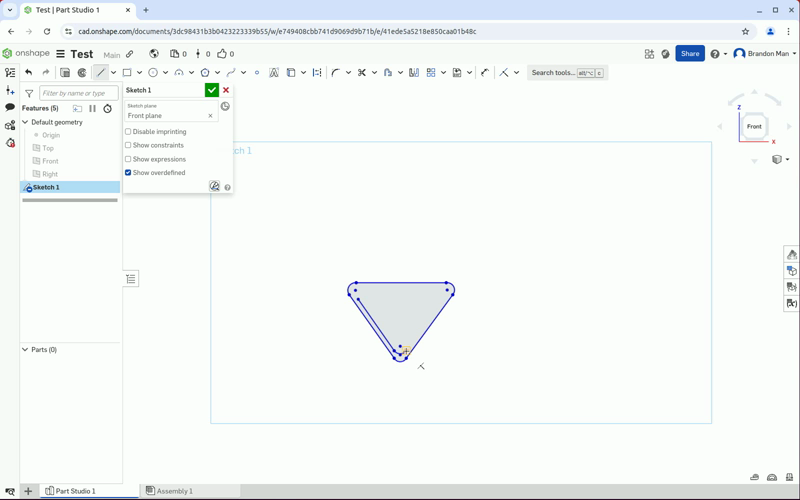
click(406, 350)
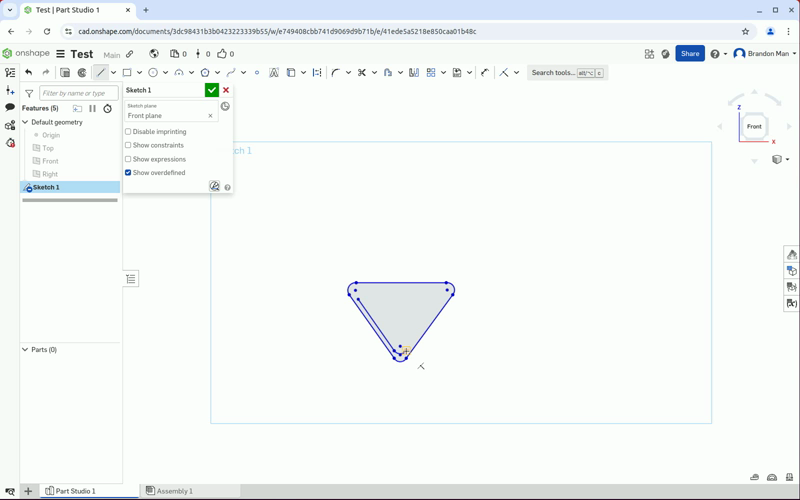
key_down(shift)
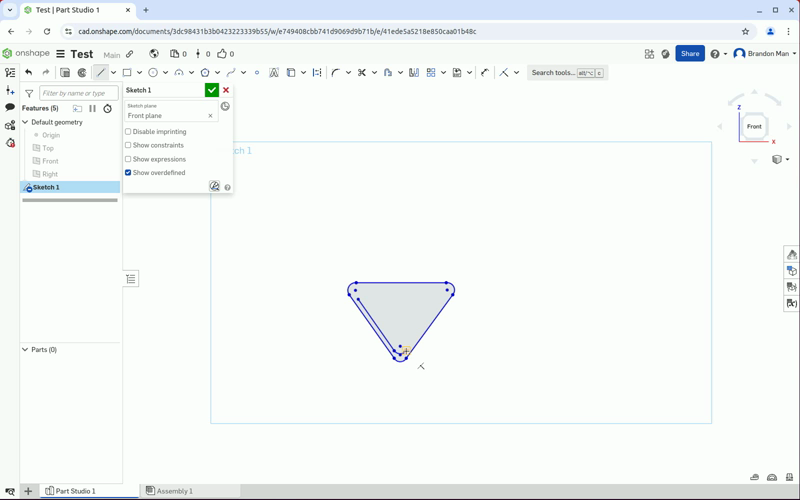
mouse_move(444, 299)
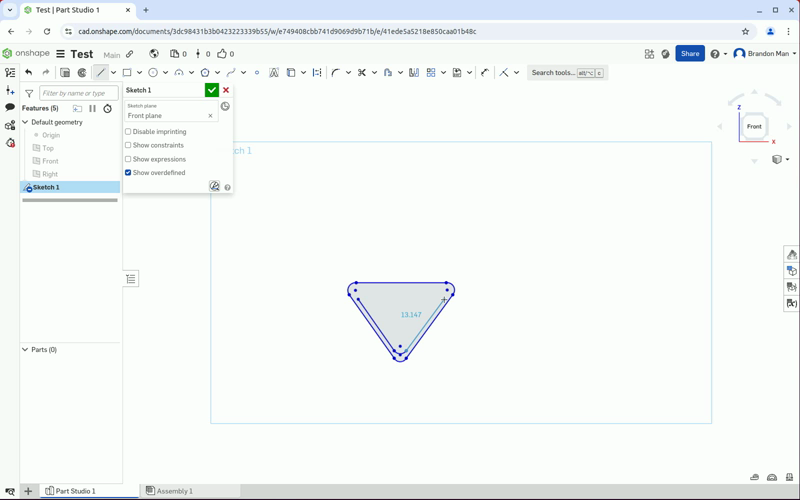
click(444, 299)
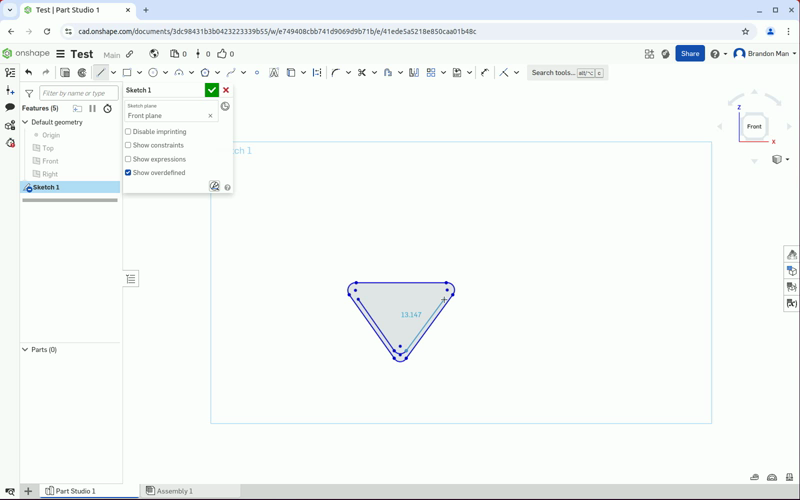
key_up(shift)
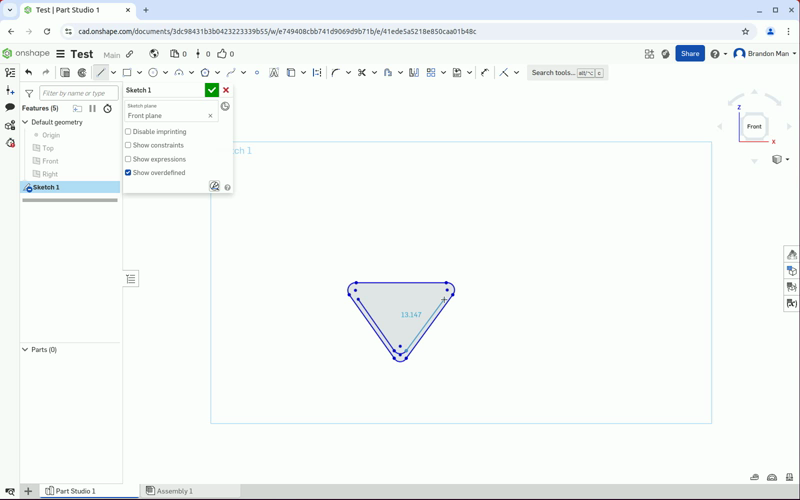
key(esc)
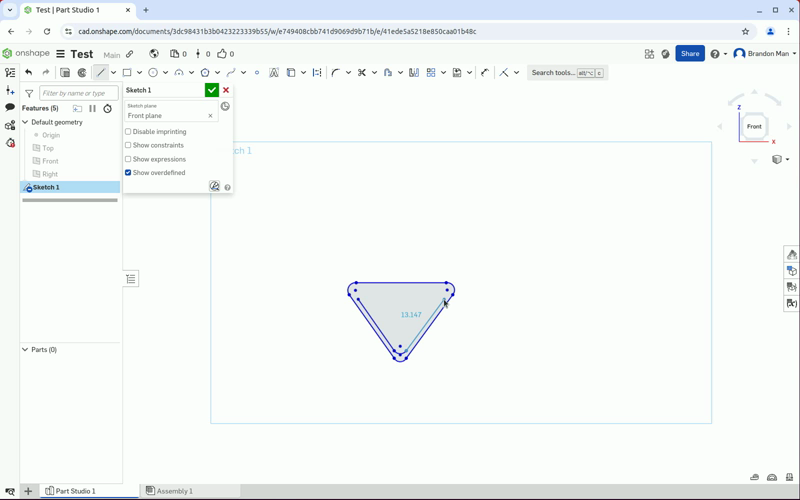
key(a)
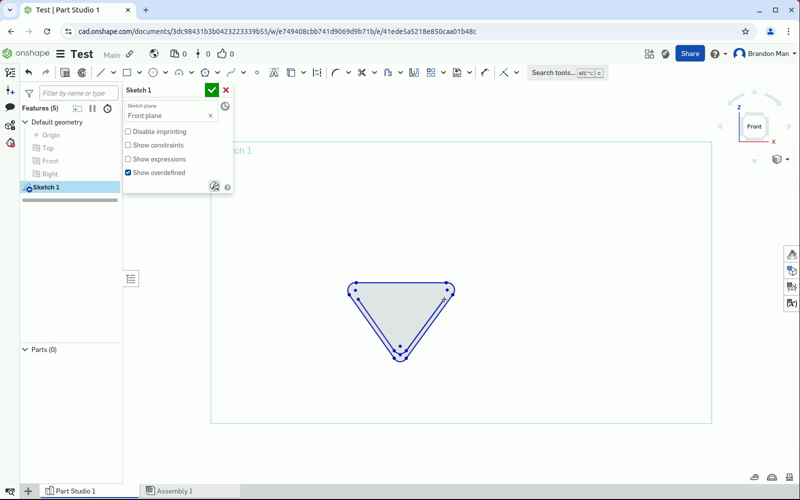
mouse_move(444, 299)
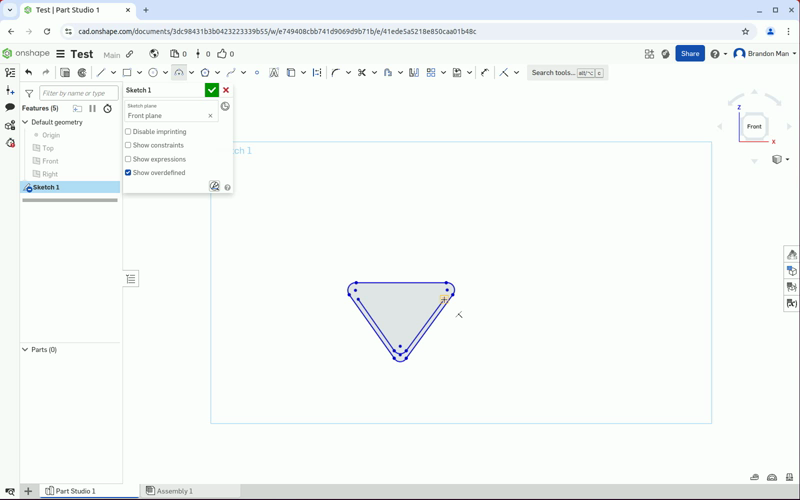
click(444, 299)
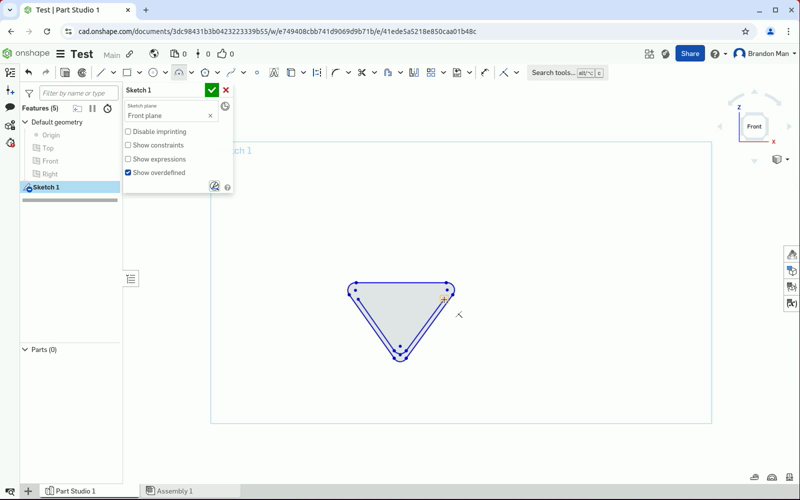
key_down(shift)
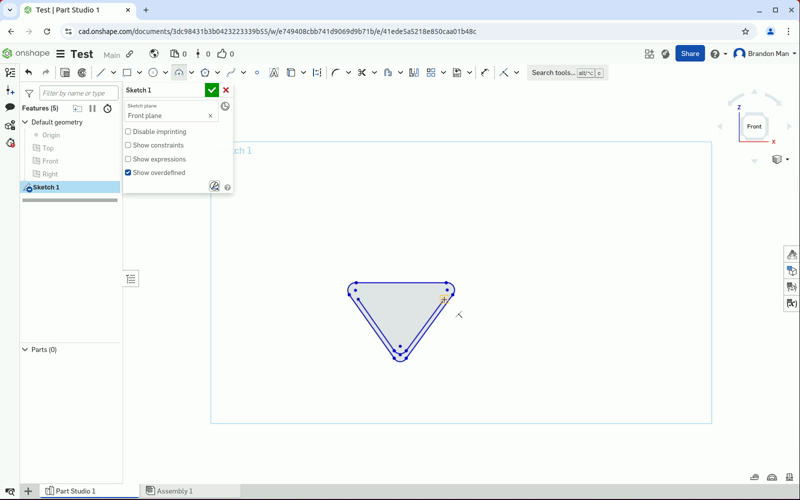
mouse_move(437, 286)
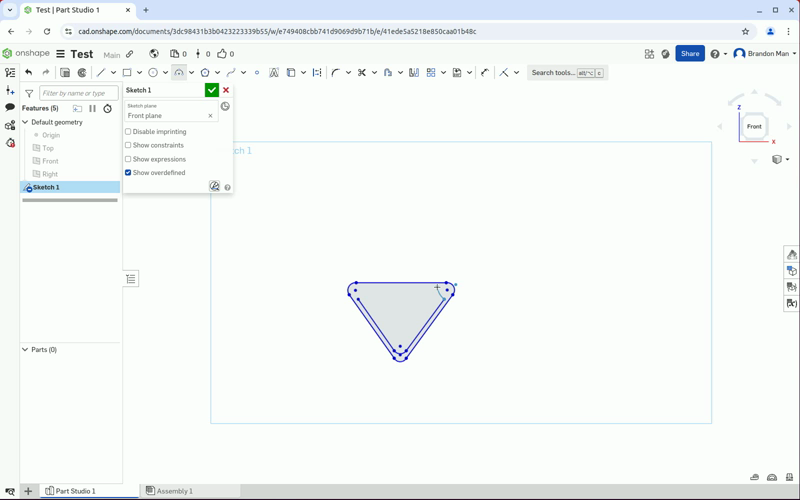
click(437, 286)
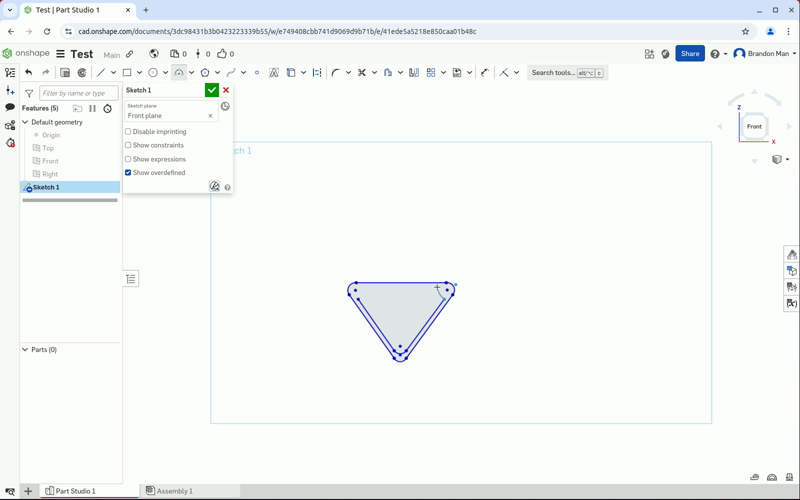
mouse_move(444, 291)
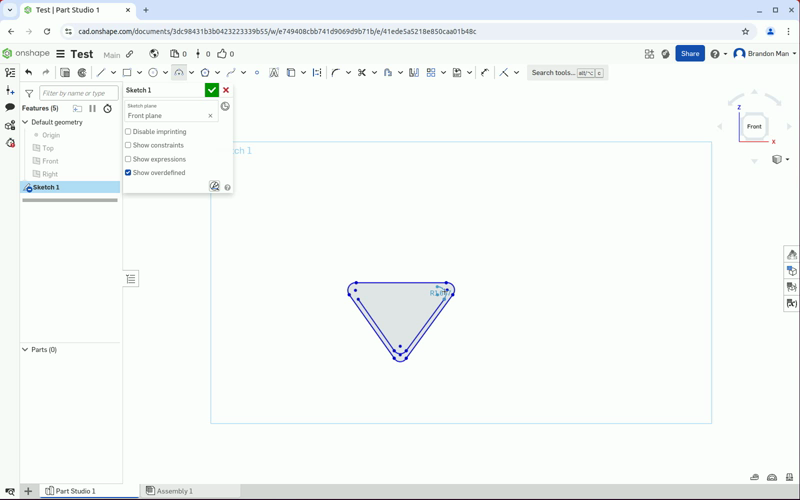
scroll(6)
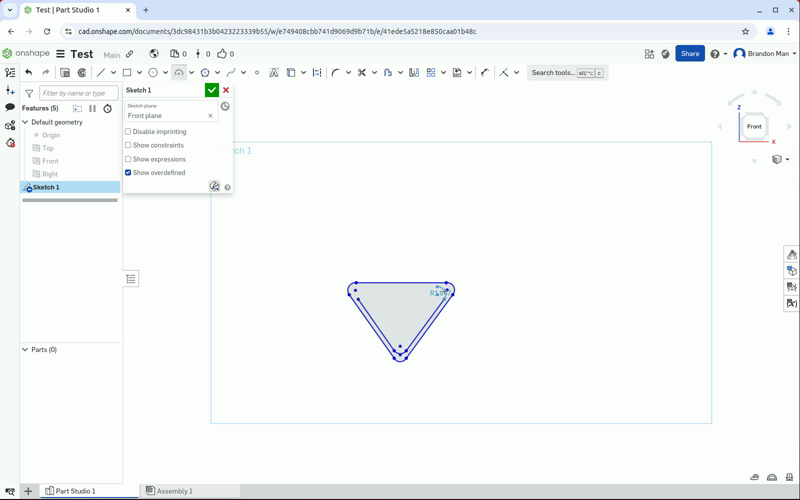
scroll(6)
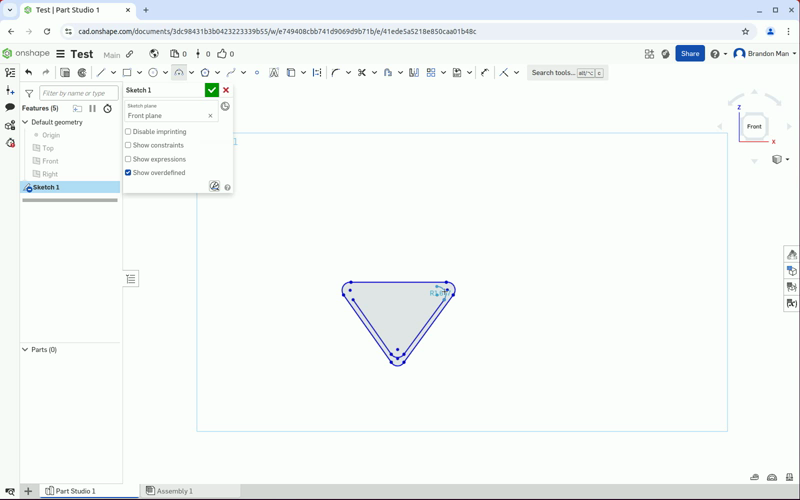
scroll(6)
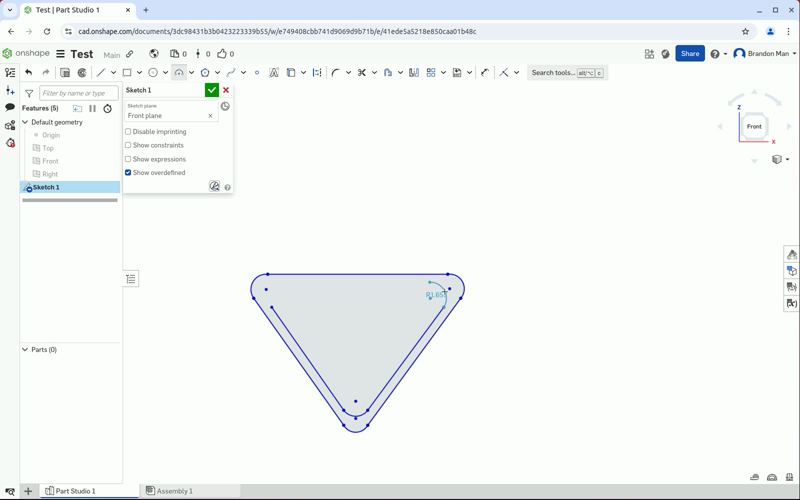
scroll(6)
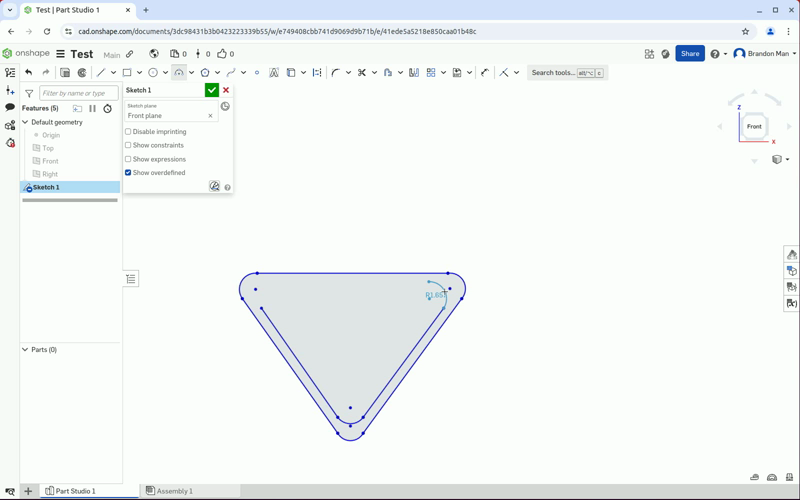
scroll(6)
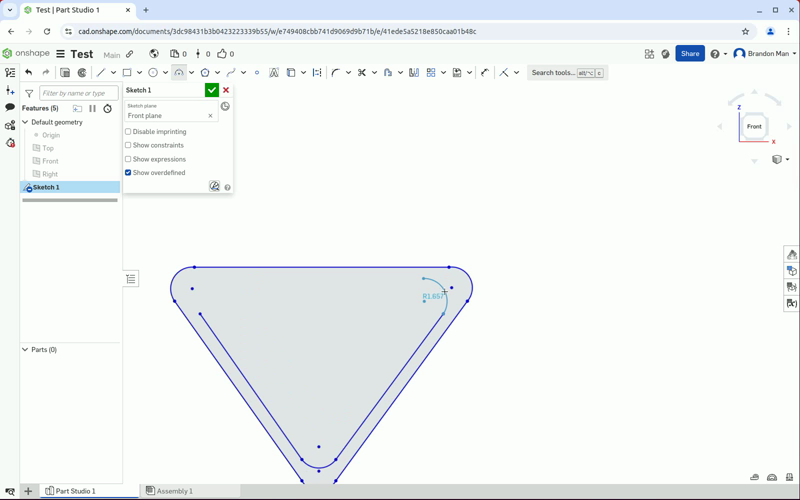
scroll(6)
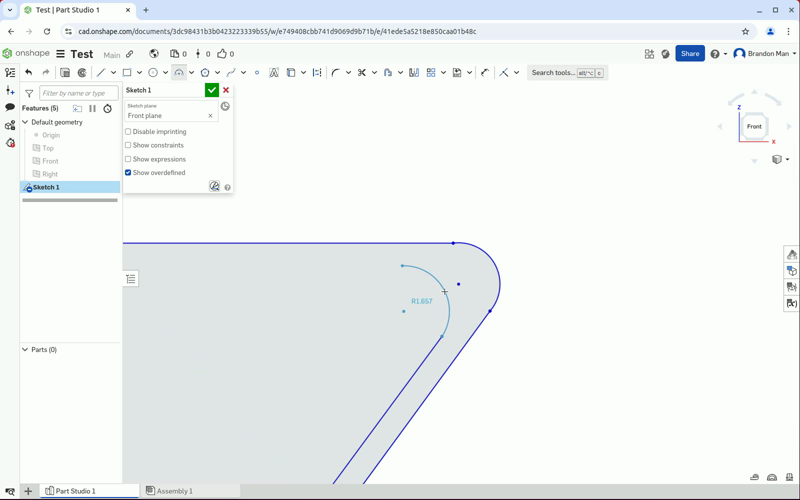
scroll(6)
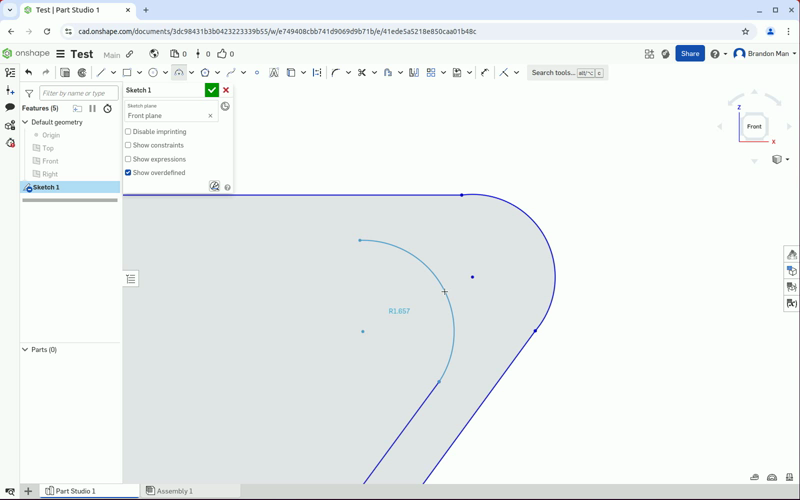
click(444, 291)
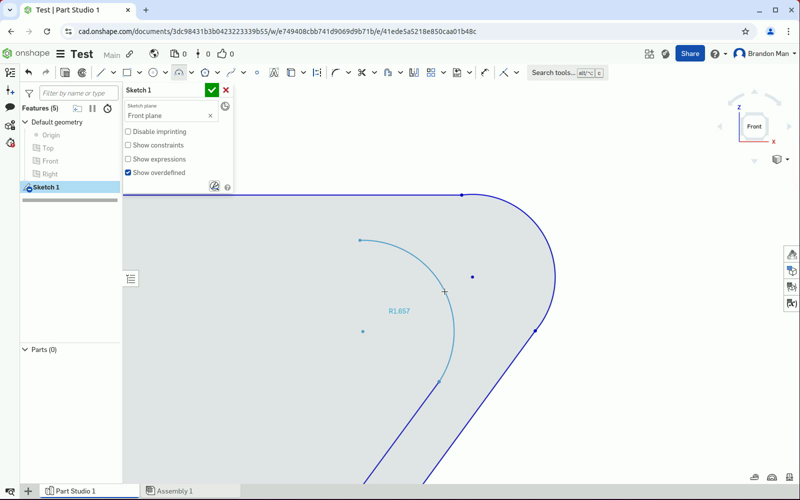
scroll(-6)
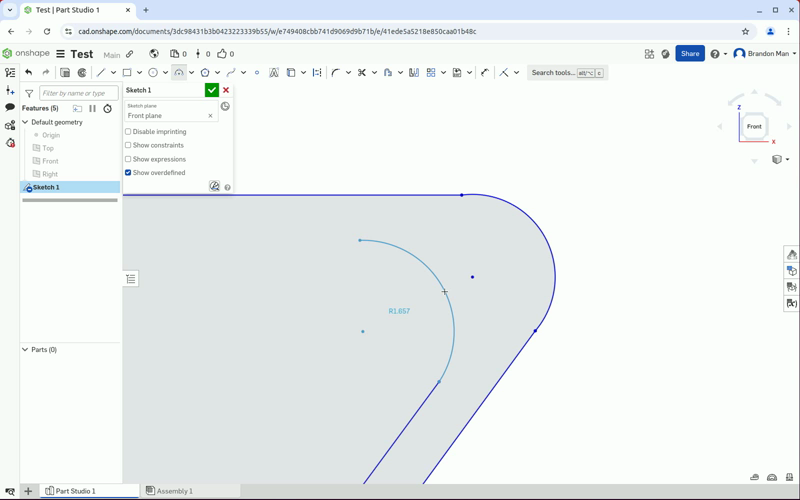
scroll(-6)
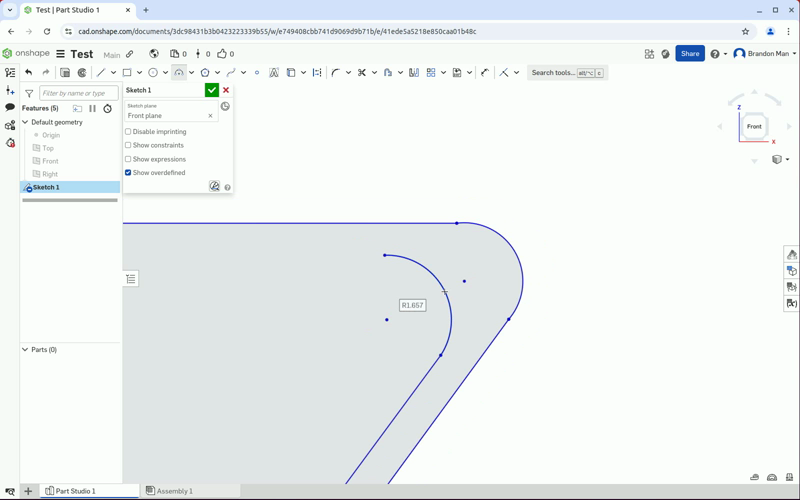
scroll(-6)
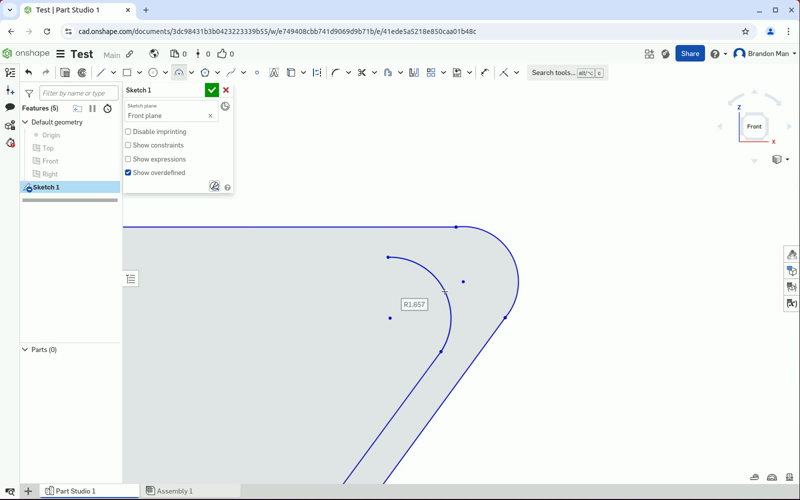
scroll(-6)
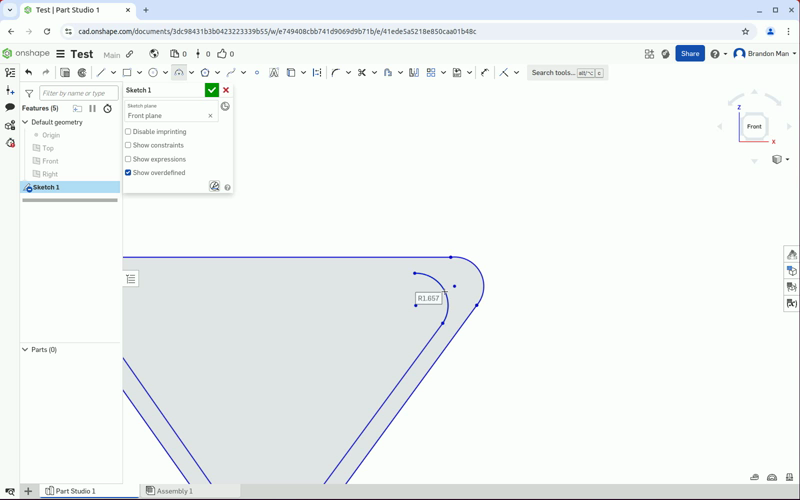
scroll(-6)
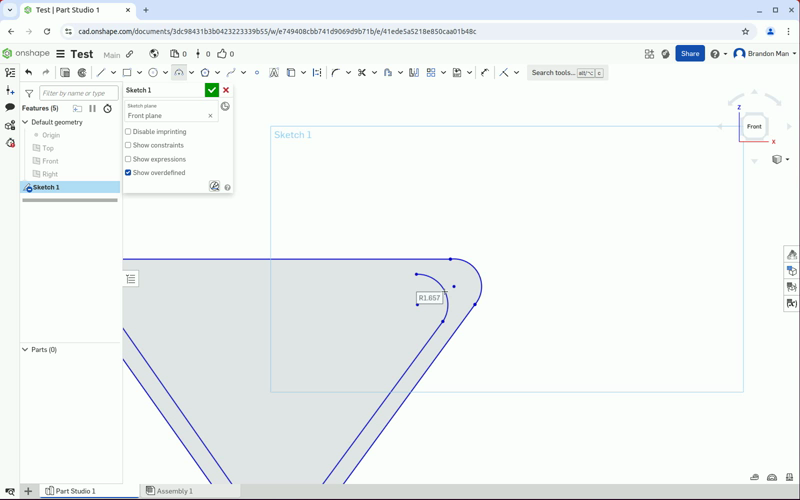
scroll(-6)
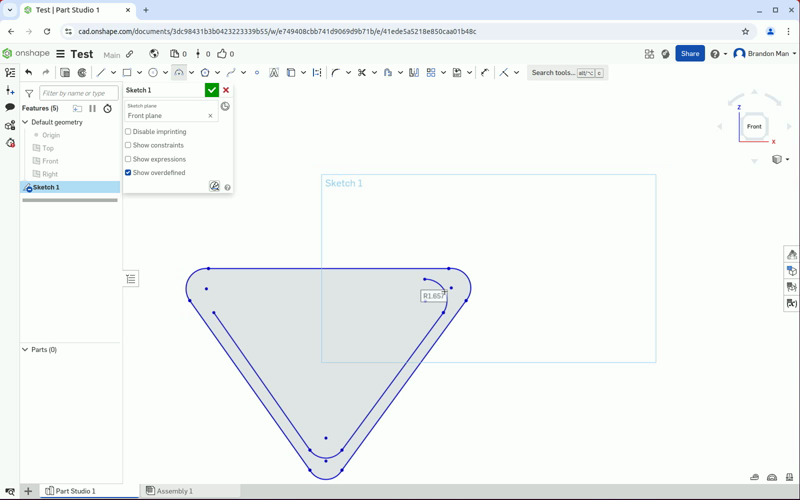
scroll(-6)
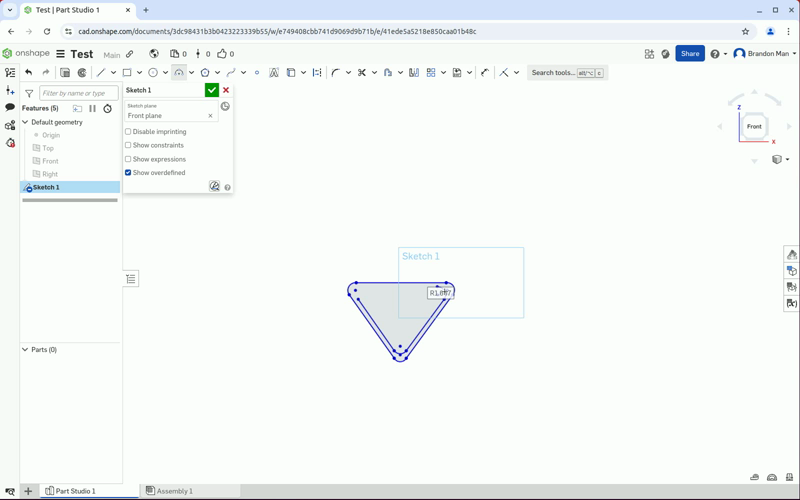
key_up(shift)
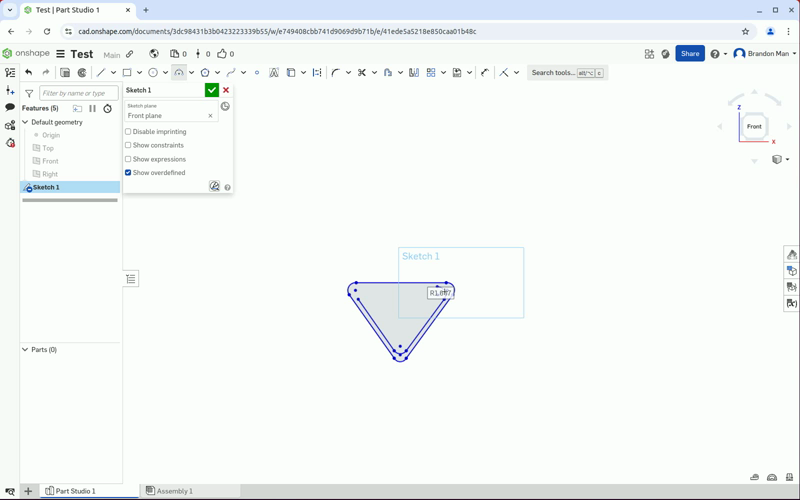
key(esc)
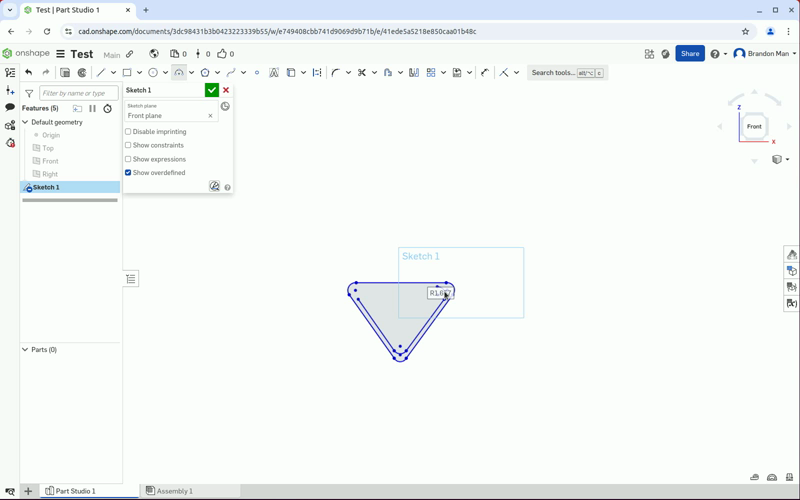
key(l)
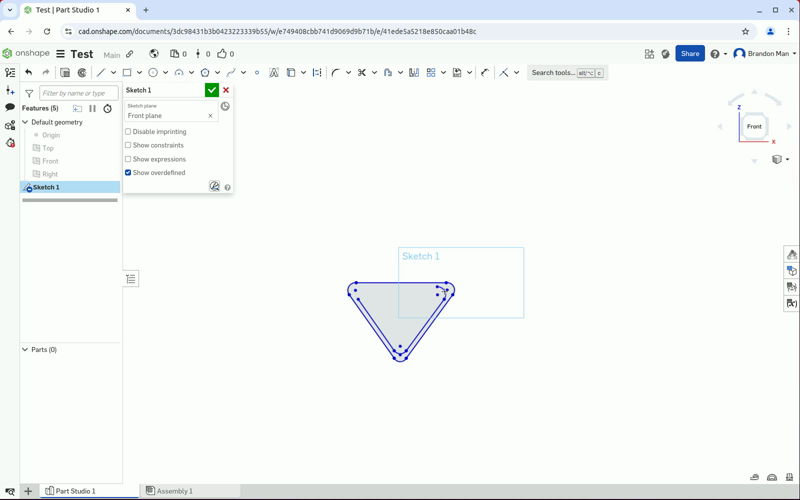
mouse_move(437, 286)
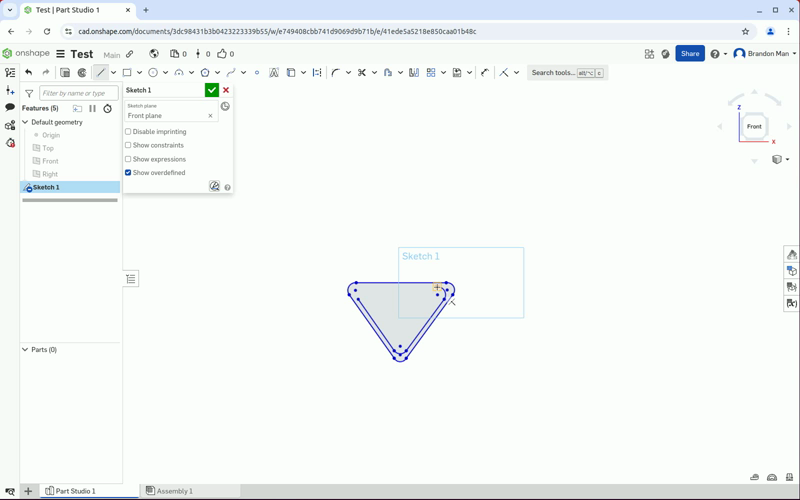
click(437, 286)
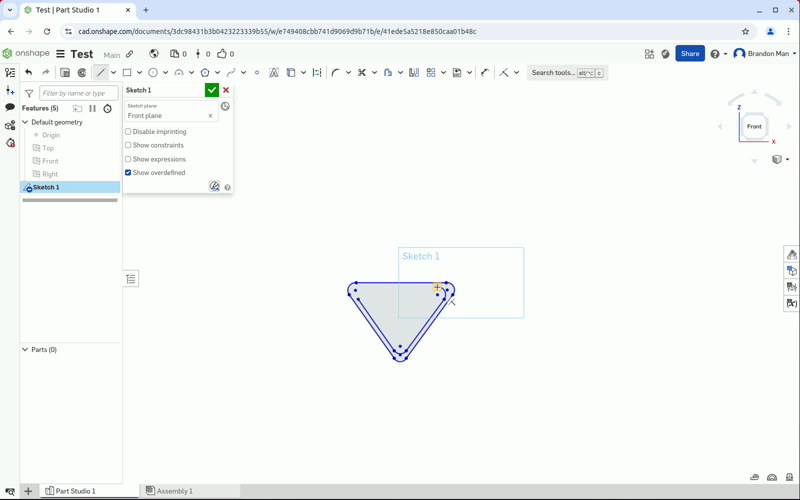
key_down(shift)
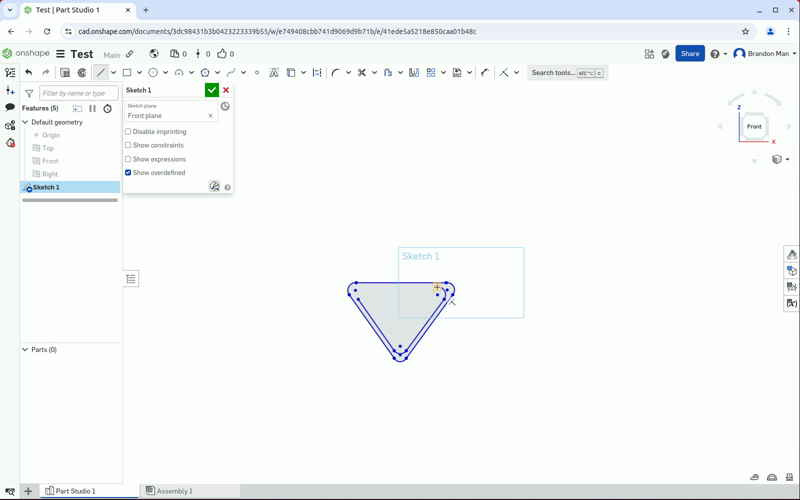
mouse_move(364, 286)
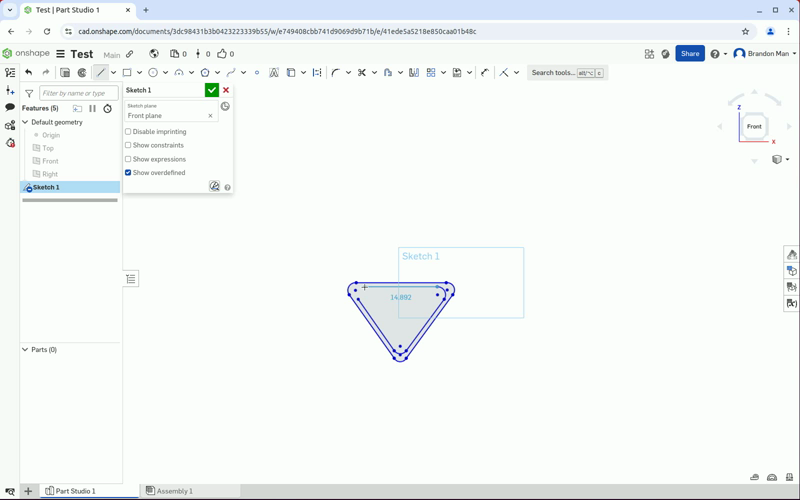
click(364, 286)
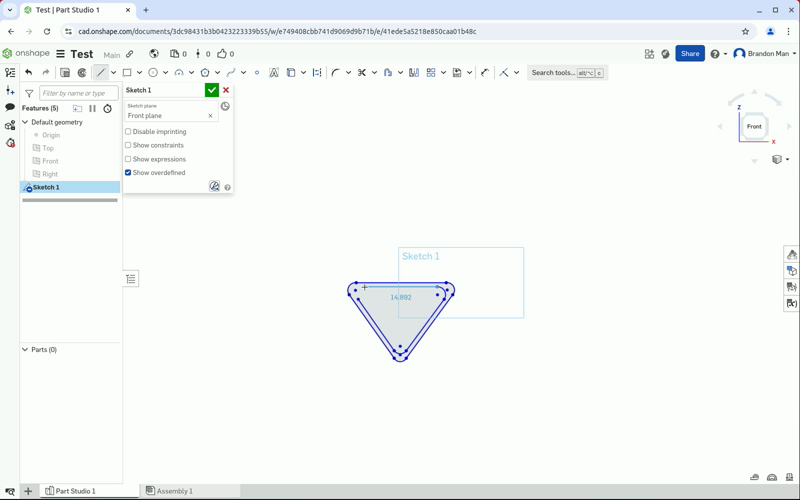
key_up(shift)
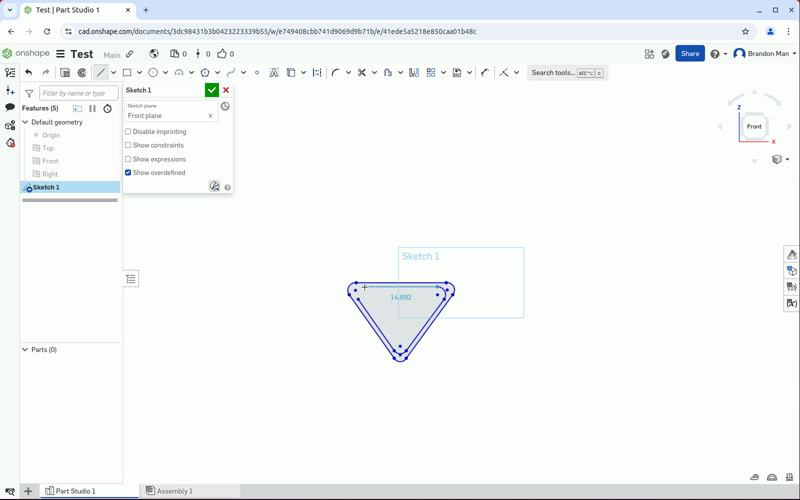
key(esc)
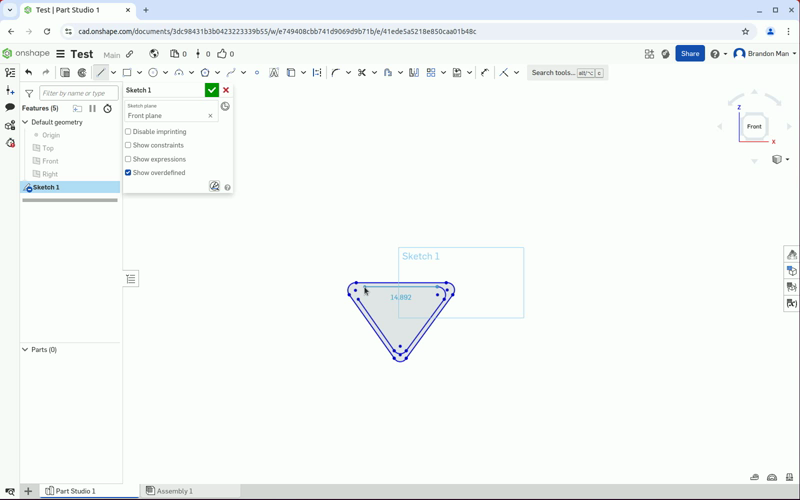
key(a)
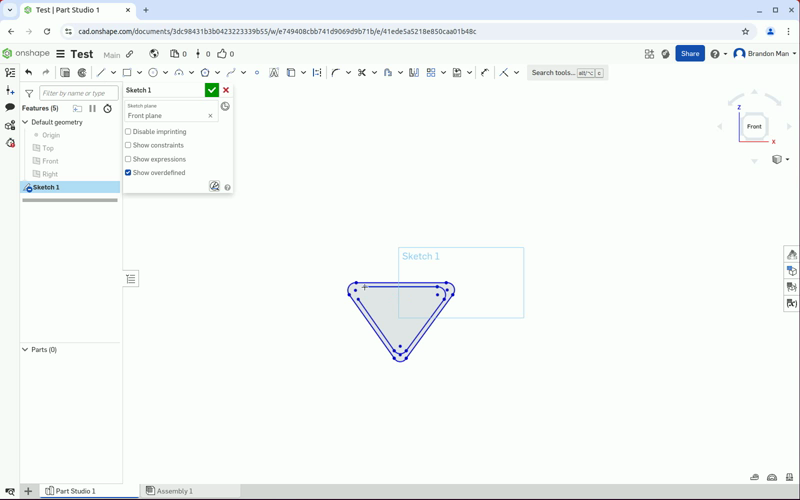
mouse_move(364, 286)
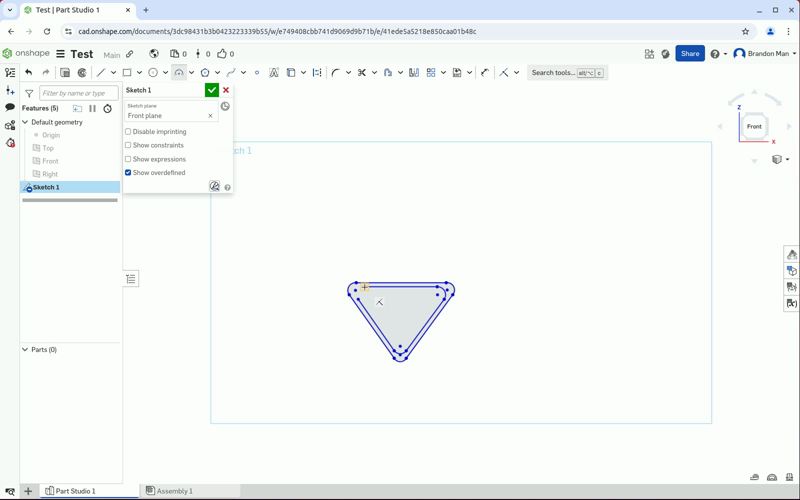
click(364, 286)
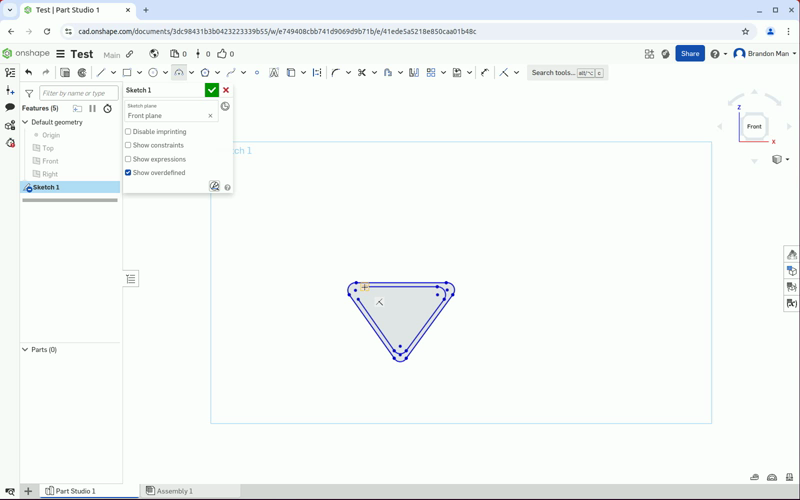
mouse_move(358, 299)
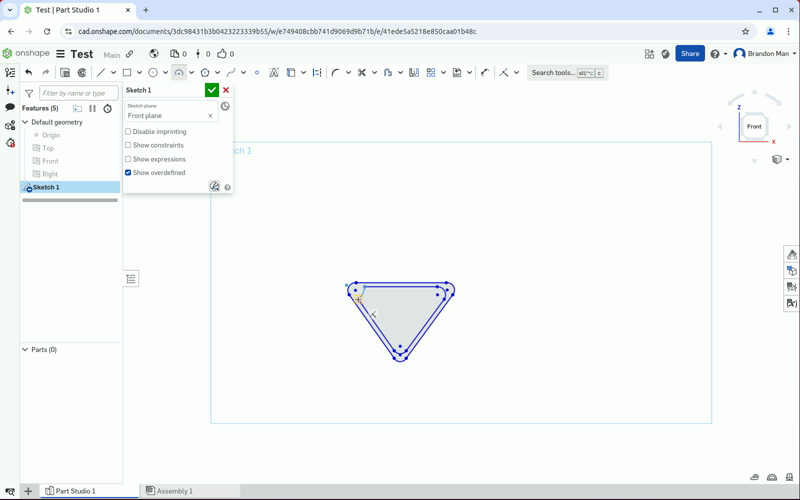
click(358, 299)
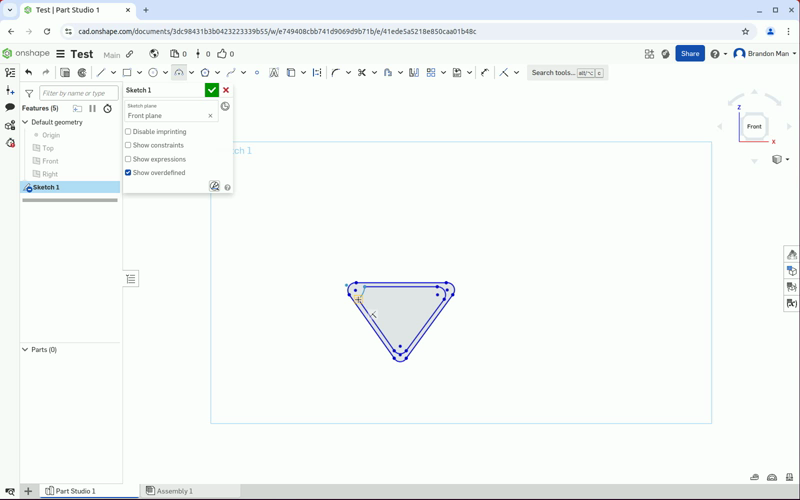
key_down(shift)
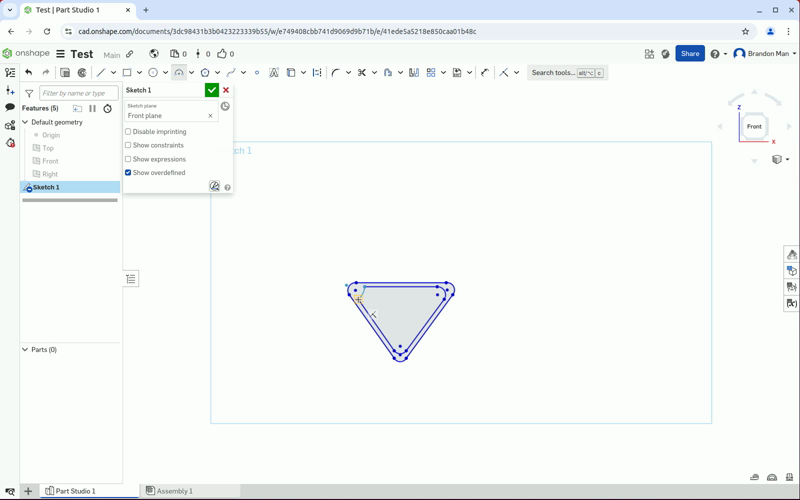
mouse_move(357, 291)
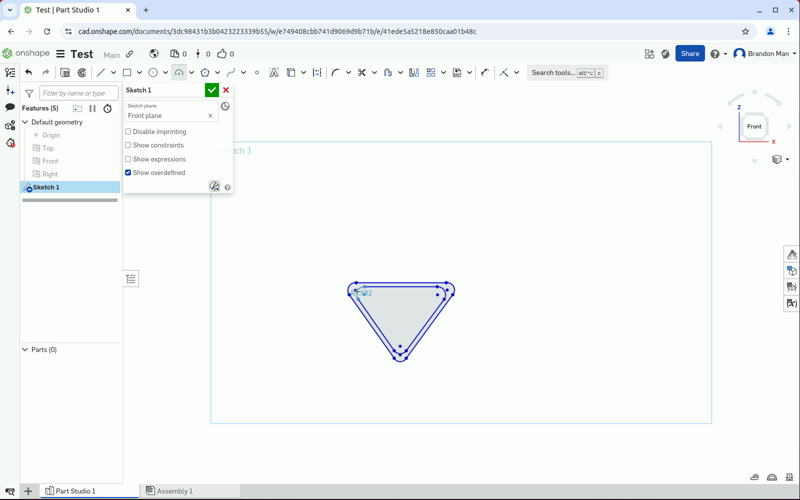
scroll(6)
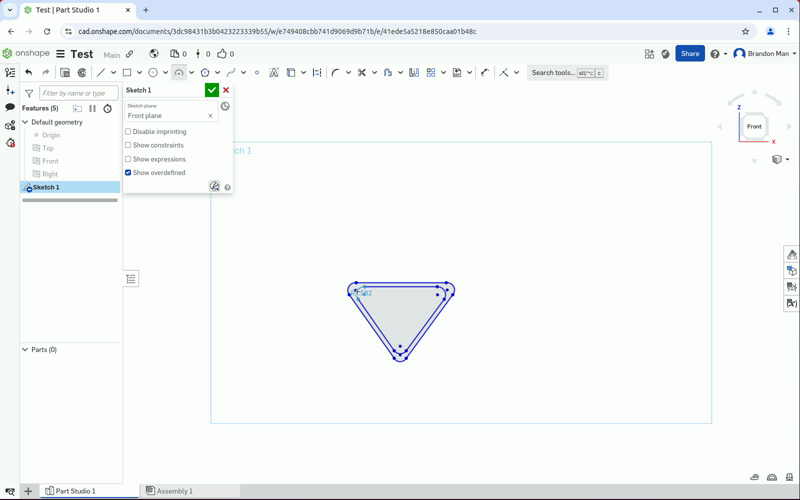
scroll(6)
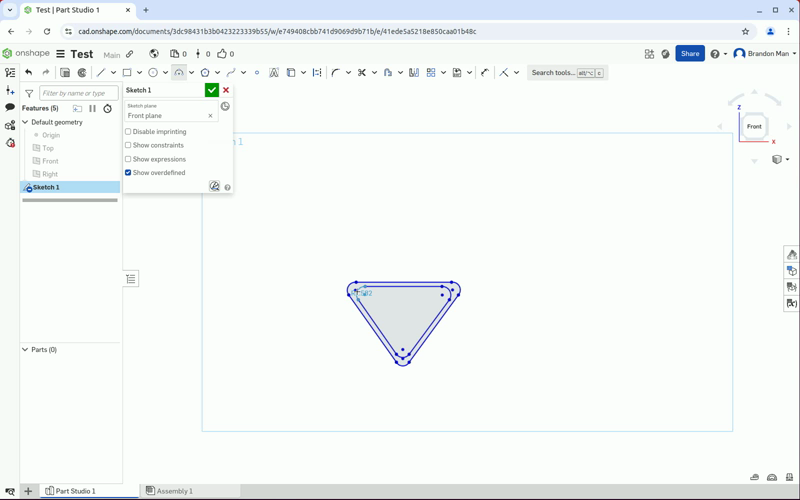
scroll(6)
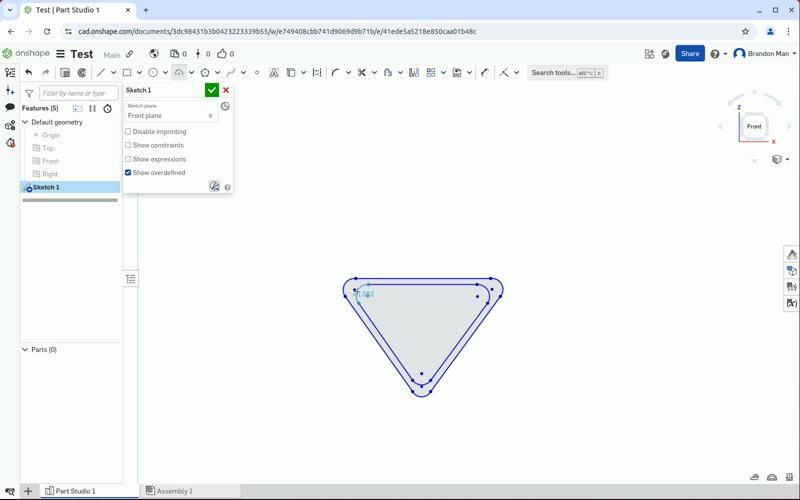
scroll(6)
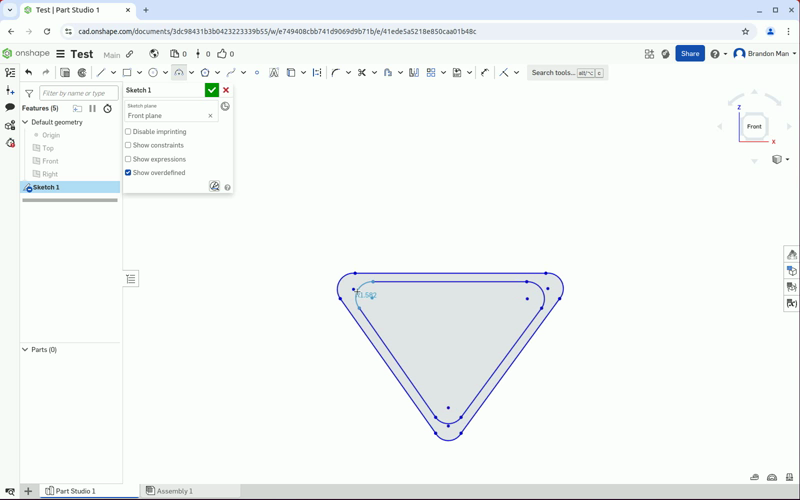
scroll(6)
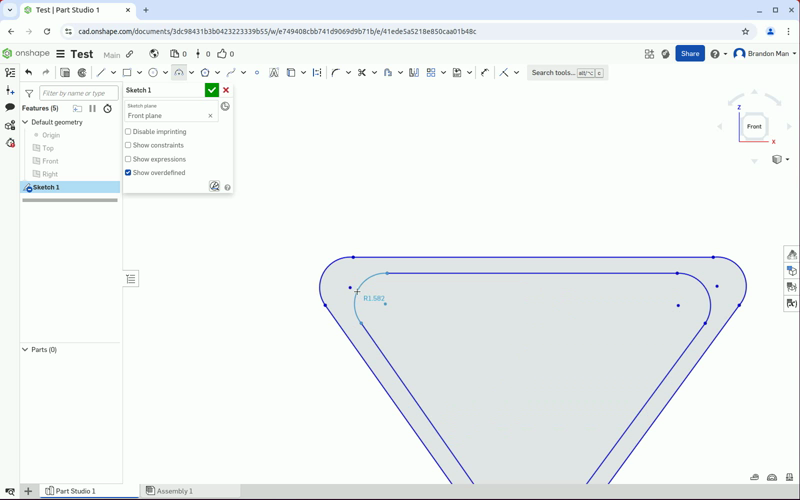
scroll(6)
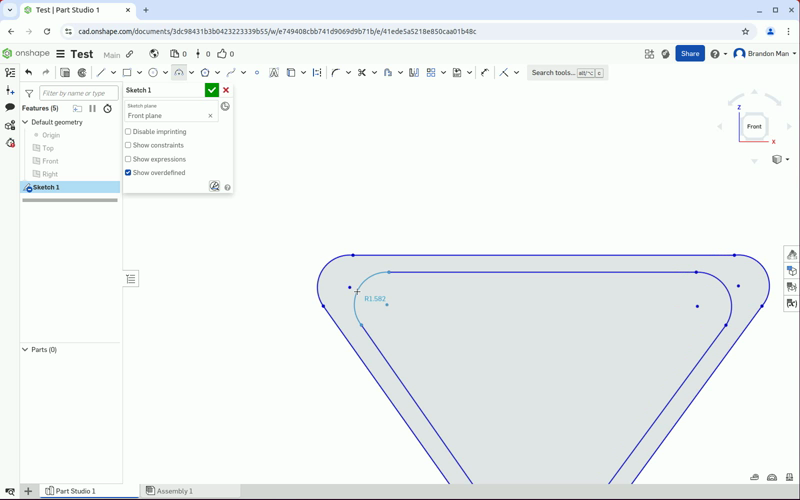
scroll(6)
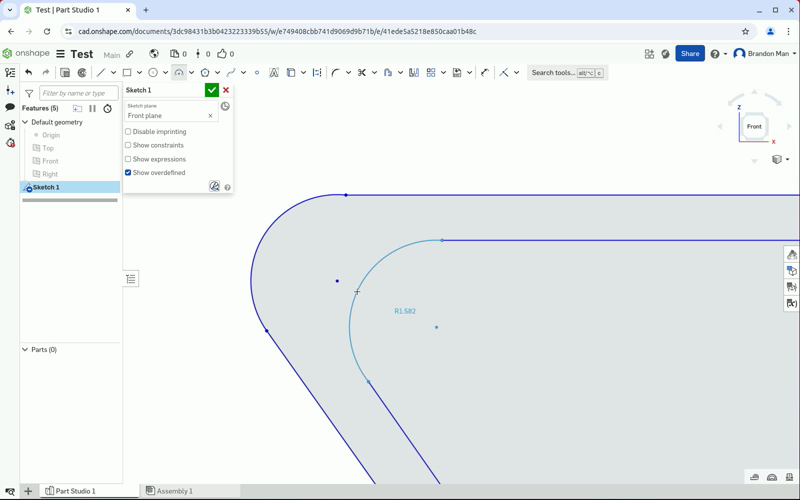
click(357, 291)
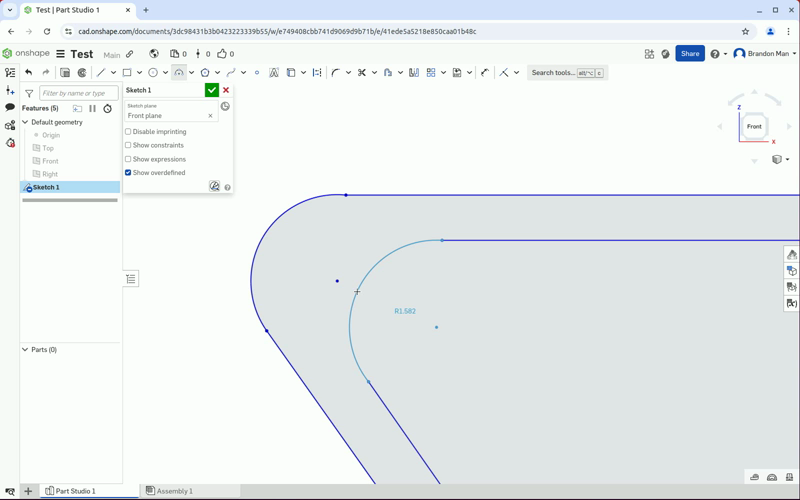
scroll(-6)
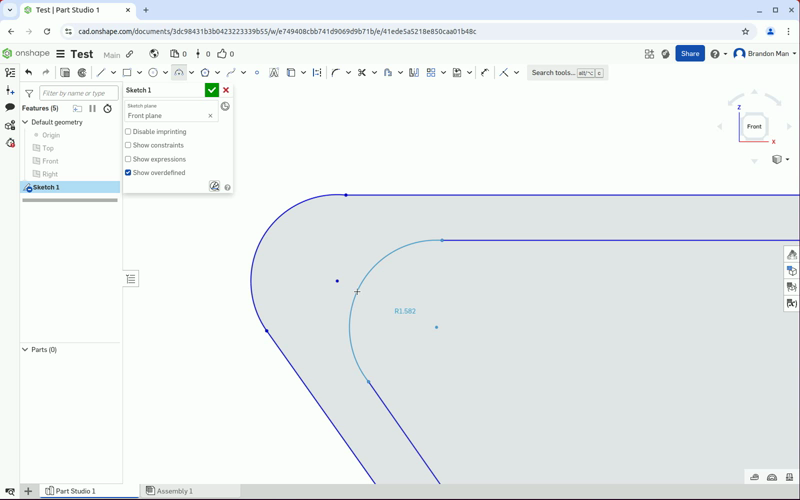
scroll(-6)
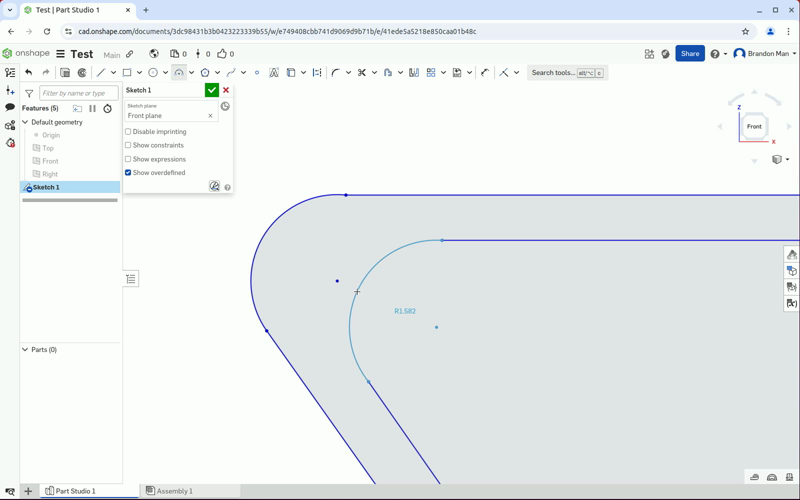
scroll(-6)
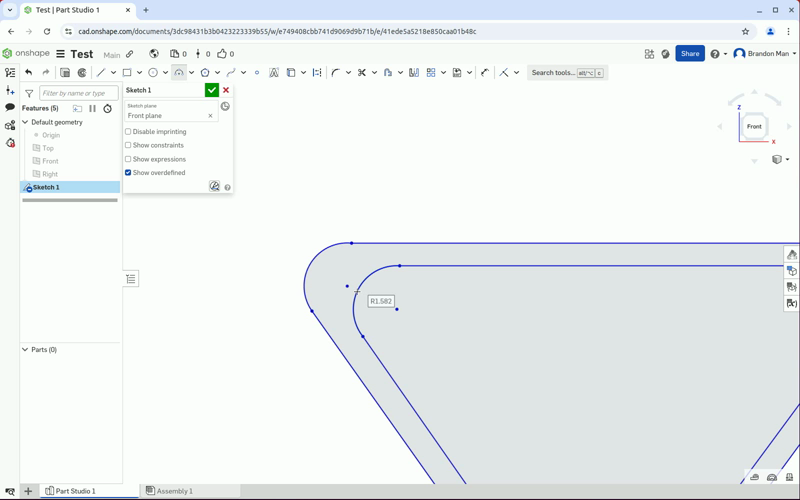
scroll(-6)
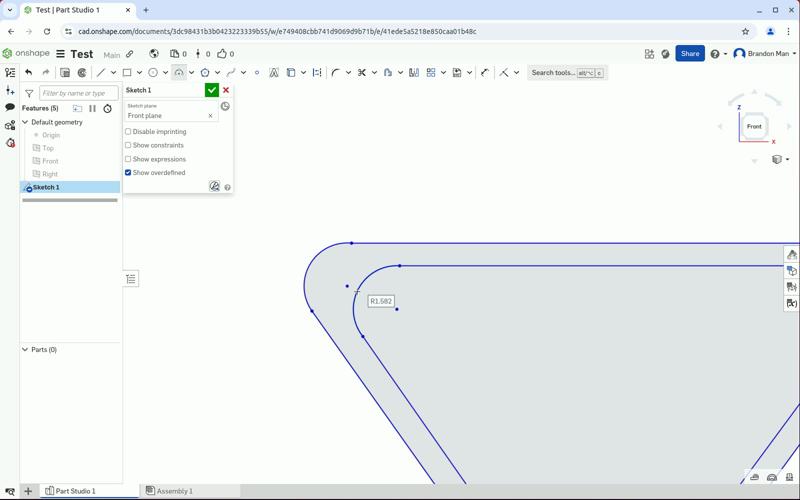
scroll(-6)
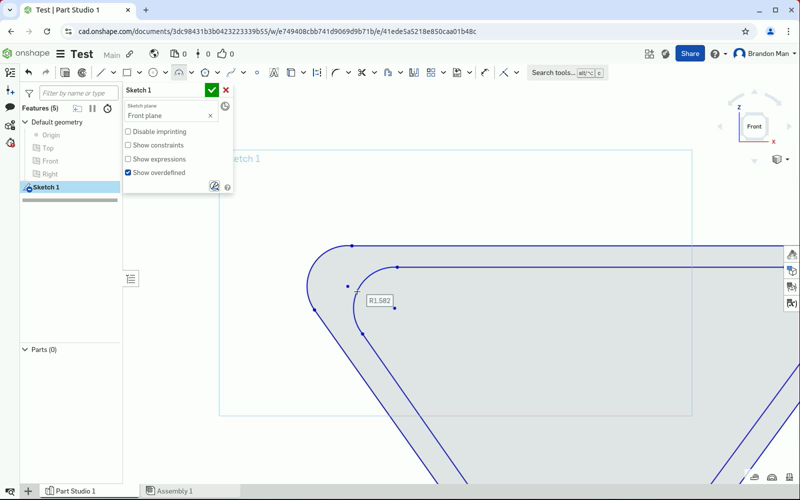
scroll(-6)
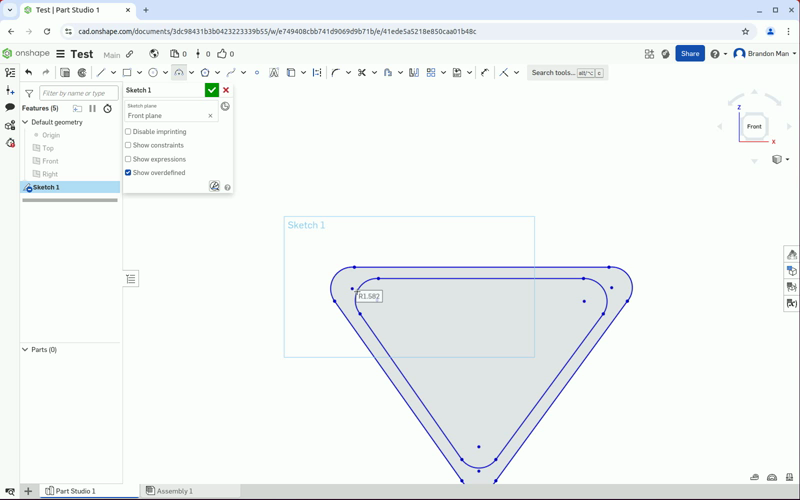
scroll(-6)
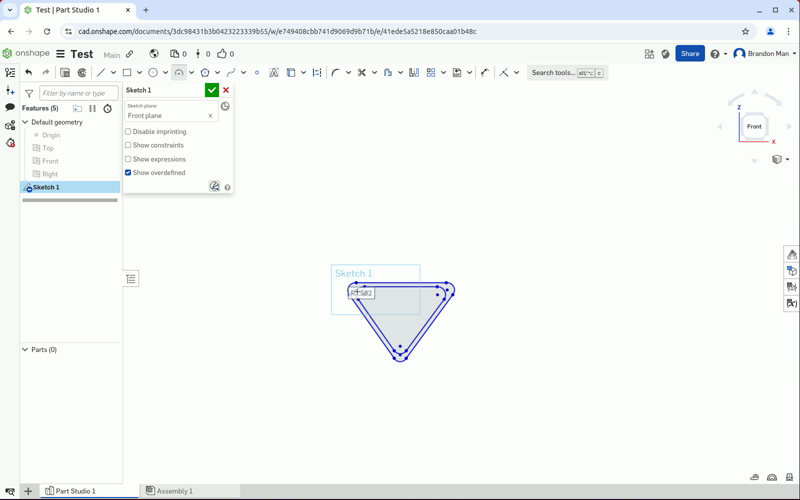
key_up(shift)
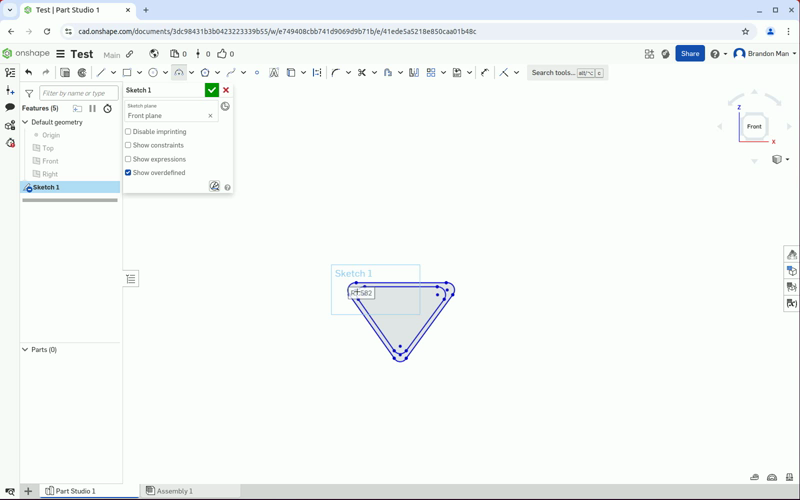
key(esc)
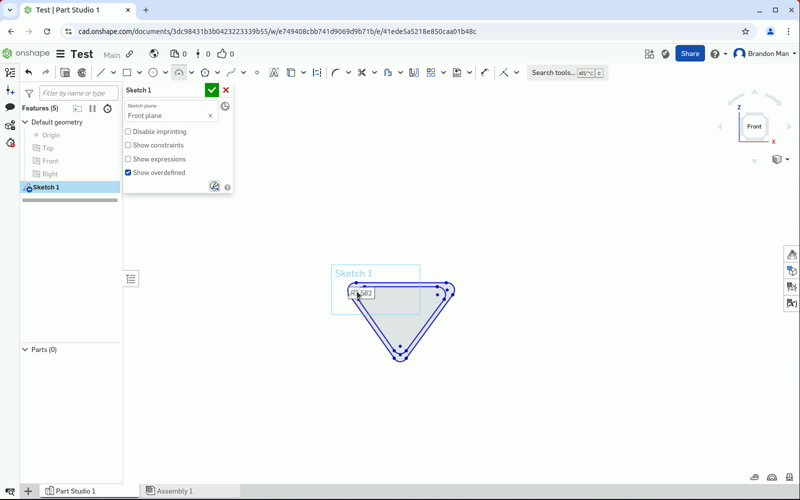
mouse_move(421, 284)
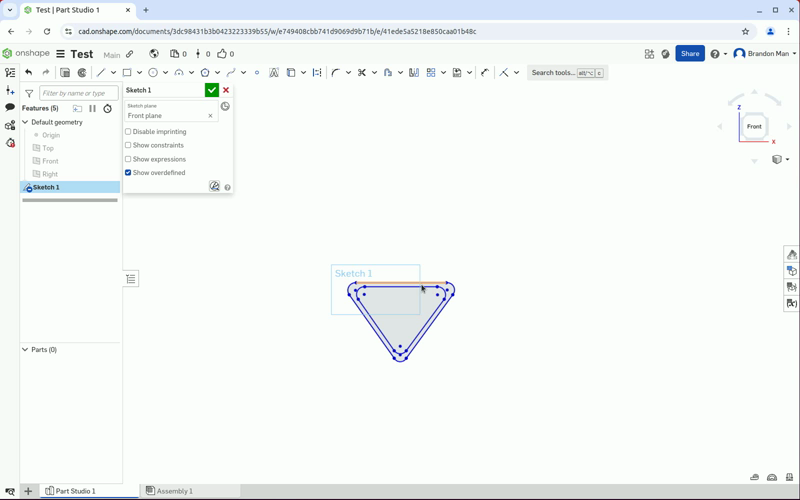
scroll(6)
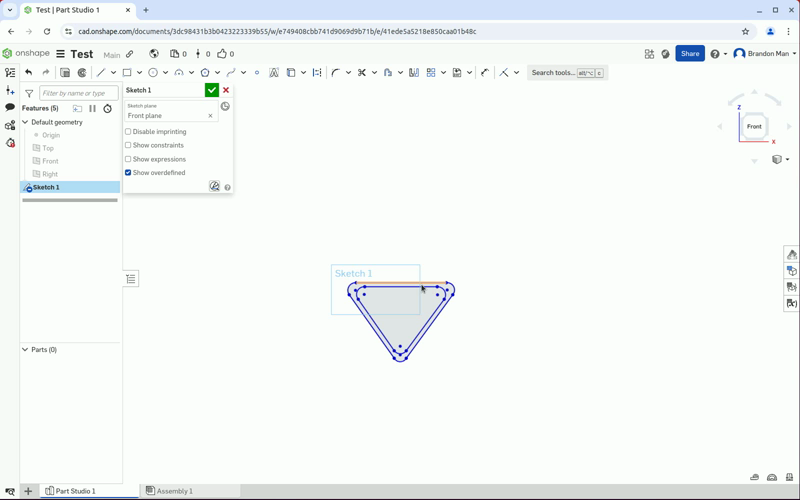
scroll(6)
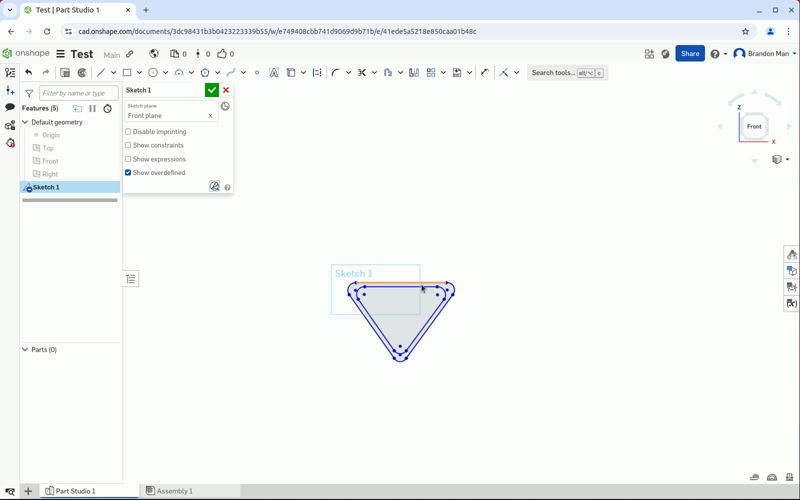
scroll(6)
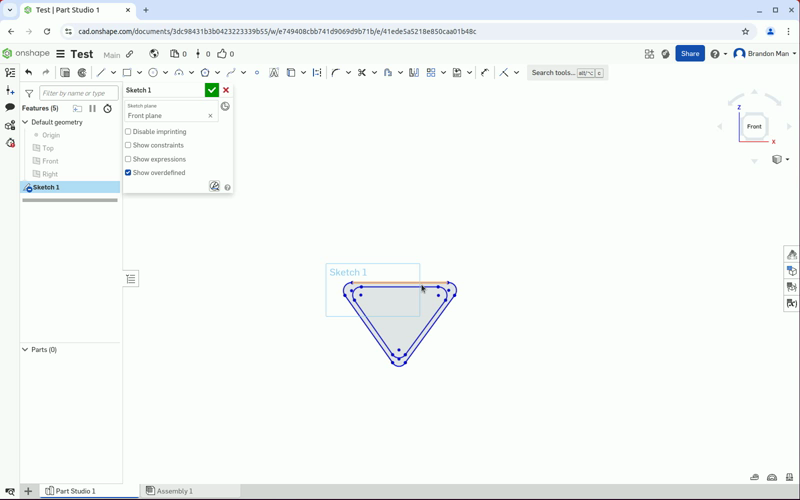
scroll(6)
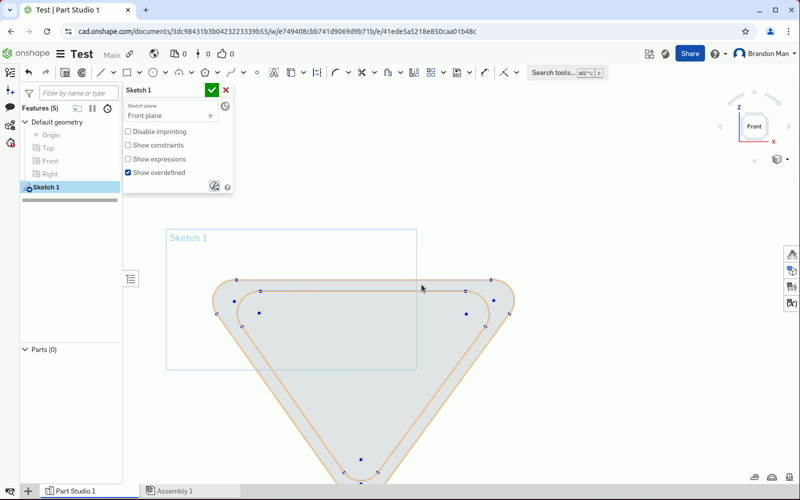
scroll(6)
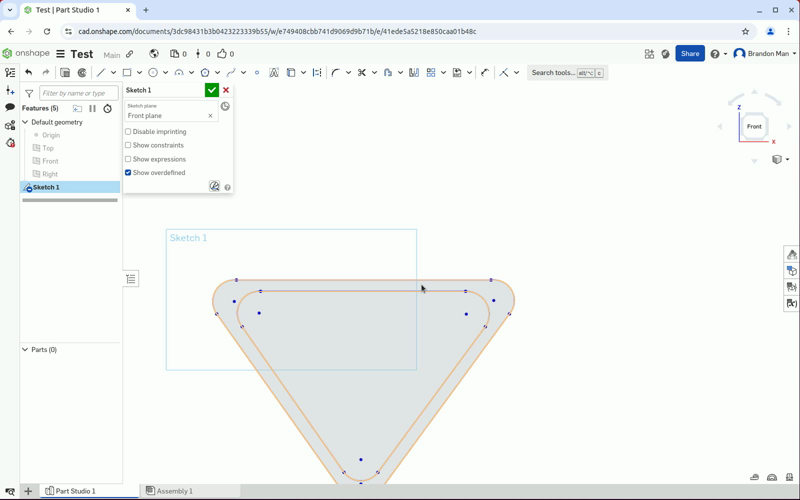
scroll(6)
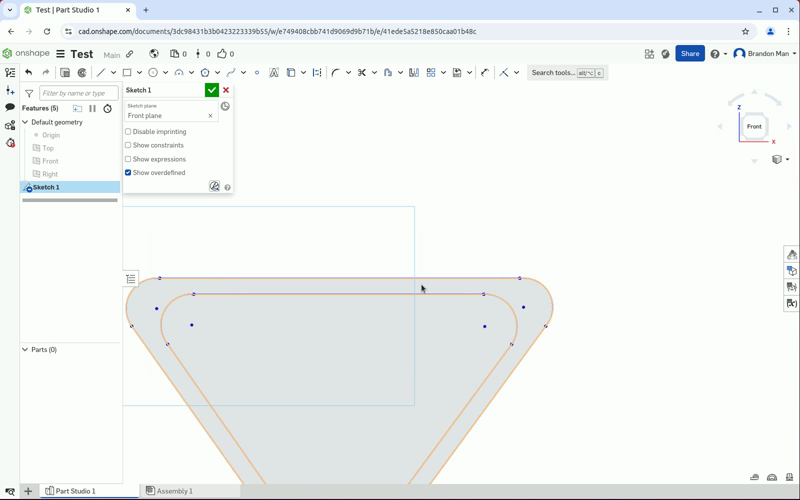
scroll(6)
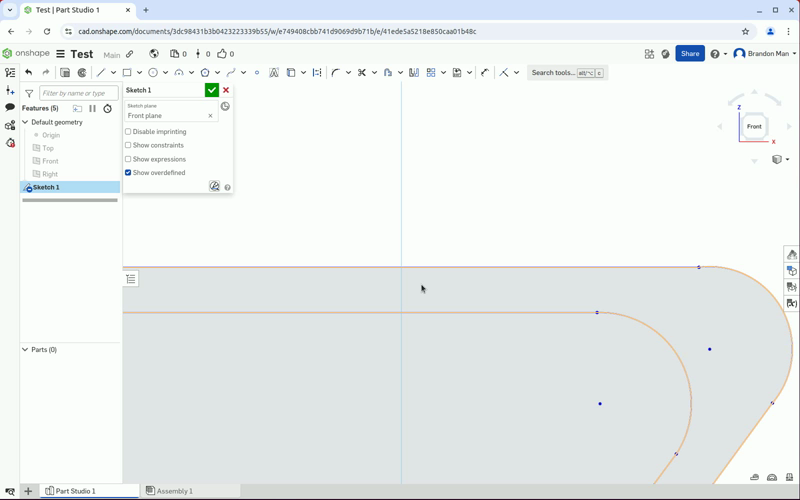
click(421, 284)
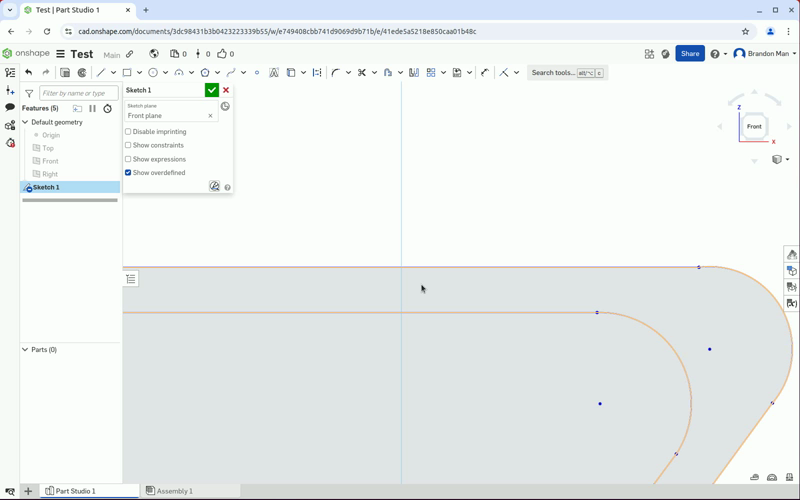
scroll(-6)
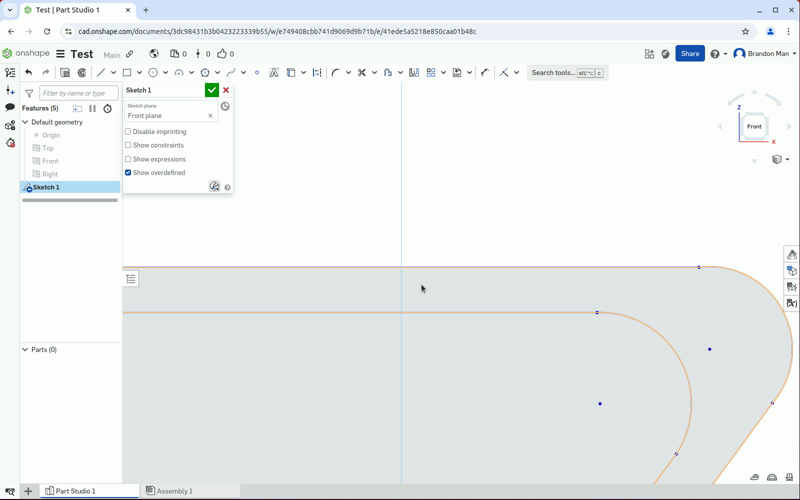
scroll(-6)
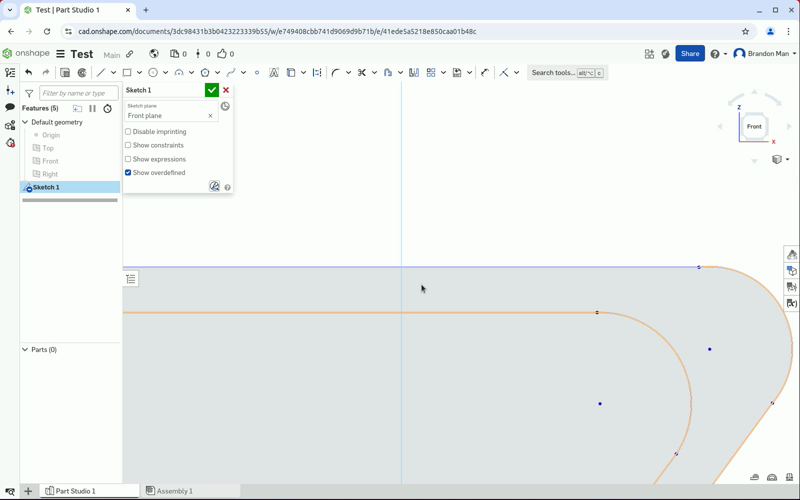
scroll(-6)
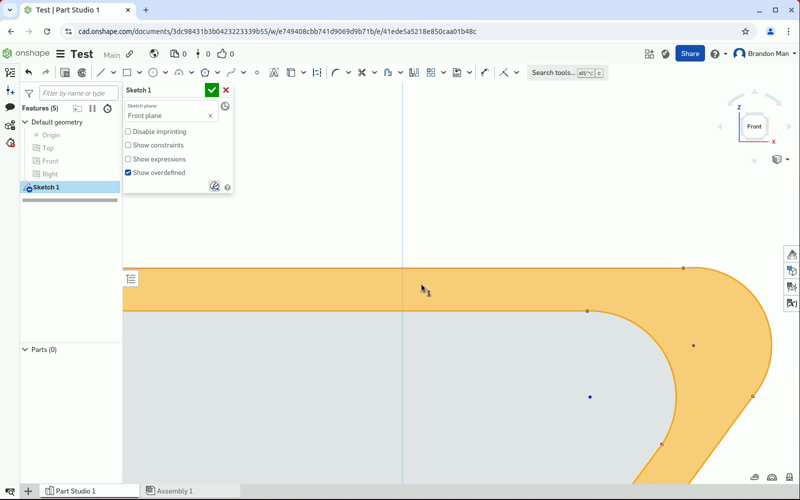
scroll(-6)
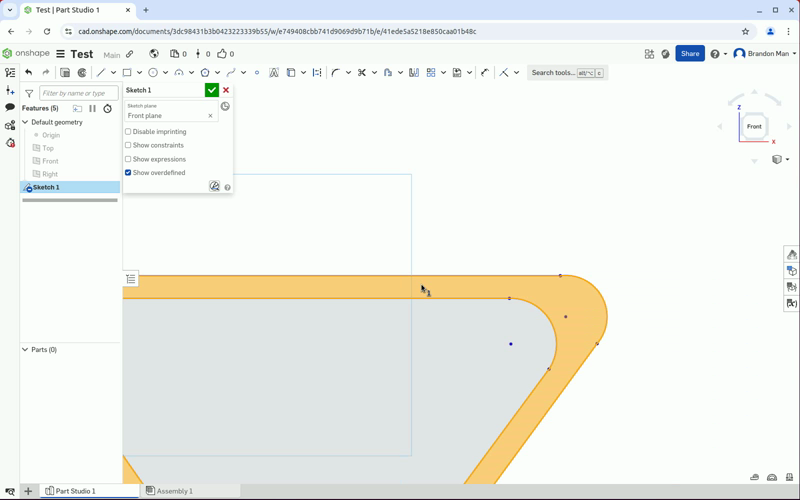
scroll(-6)
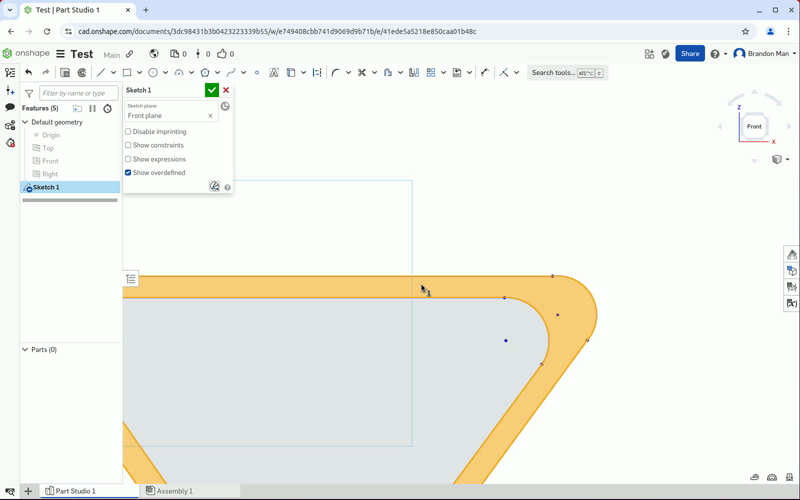
scroll(-6)
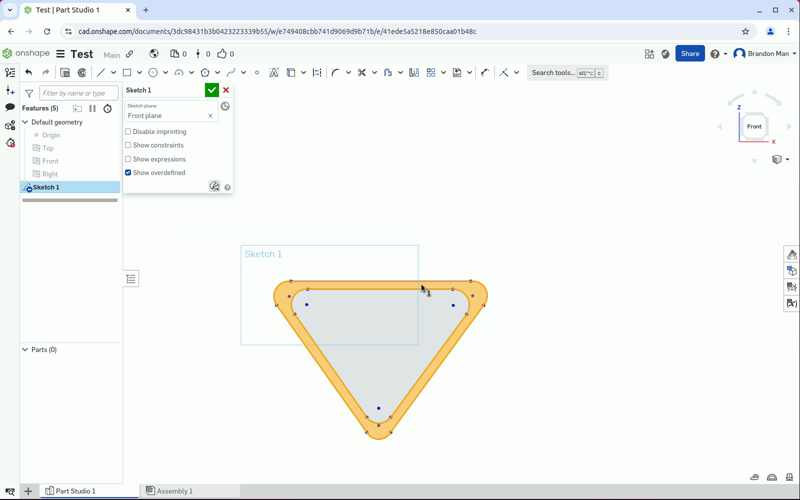
scroll(-6)
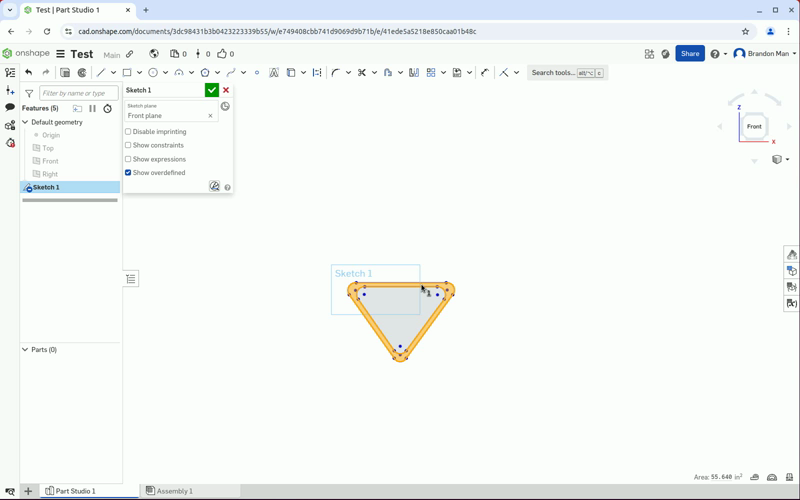
mouse_move(73, 352)
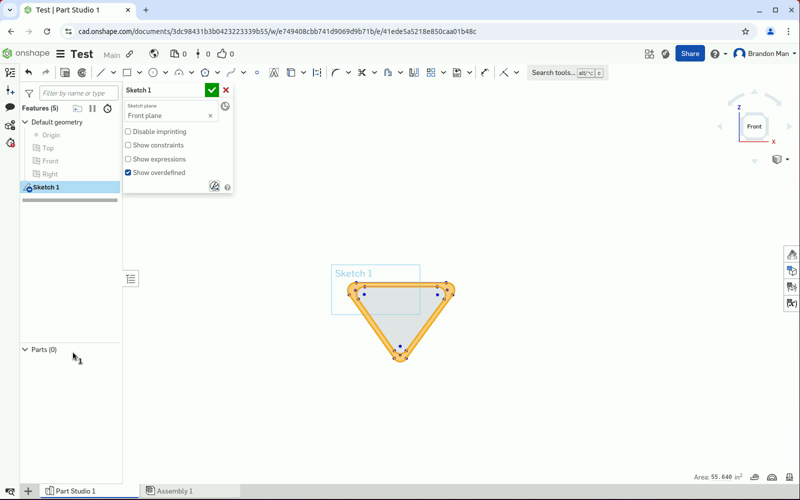
key(shift+y)
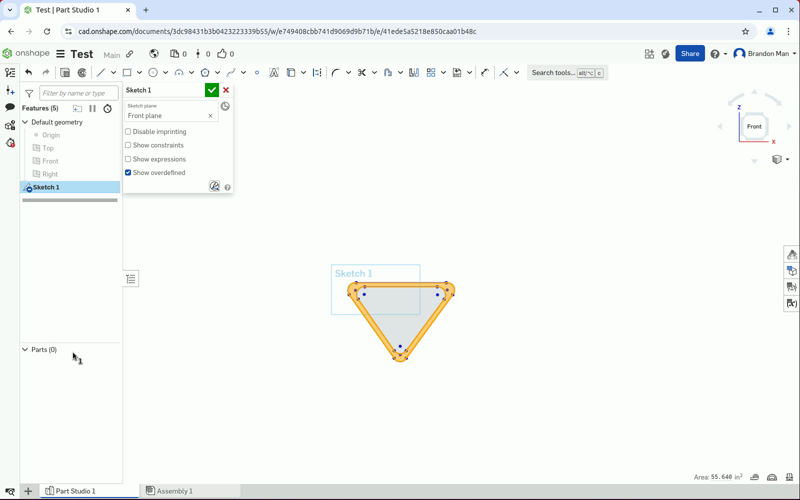
key(shift+e)
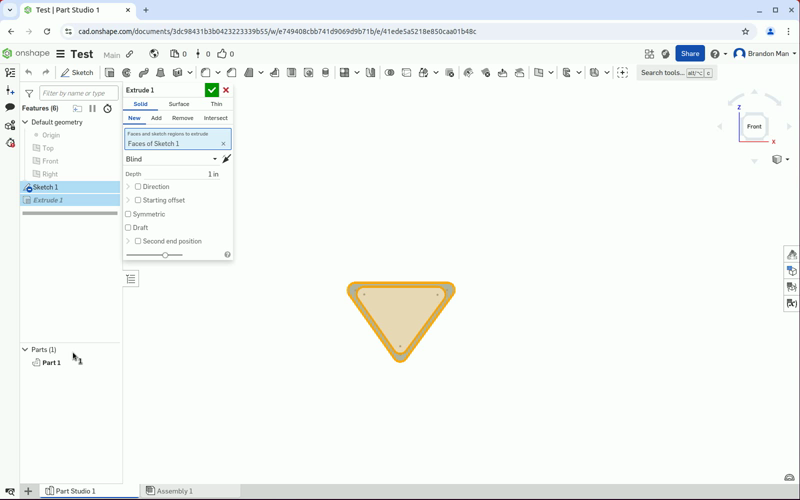
mouse_move(143, 106)
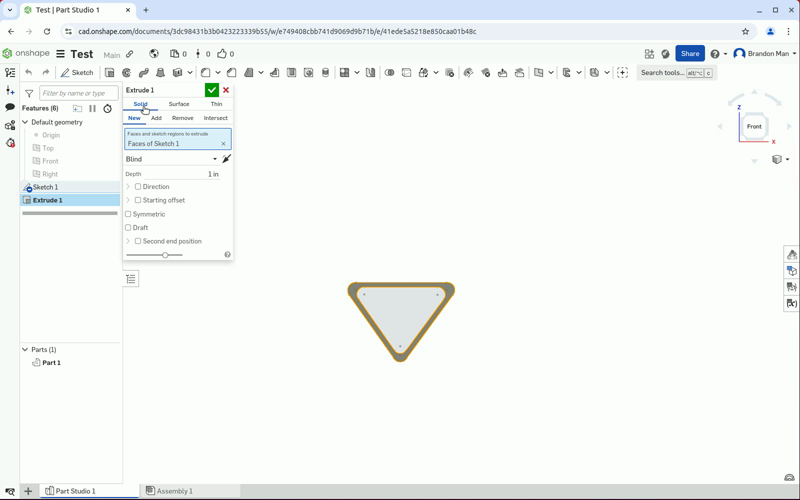
click(143, 106)
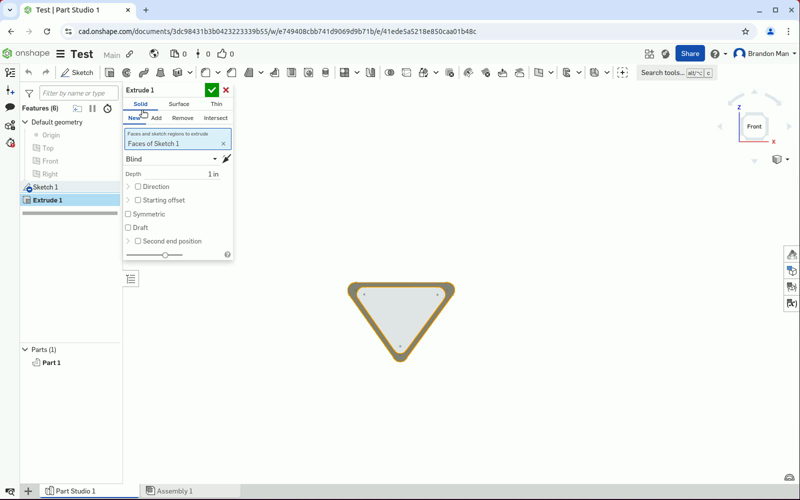
mouse_move(137, 120)
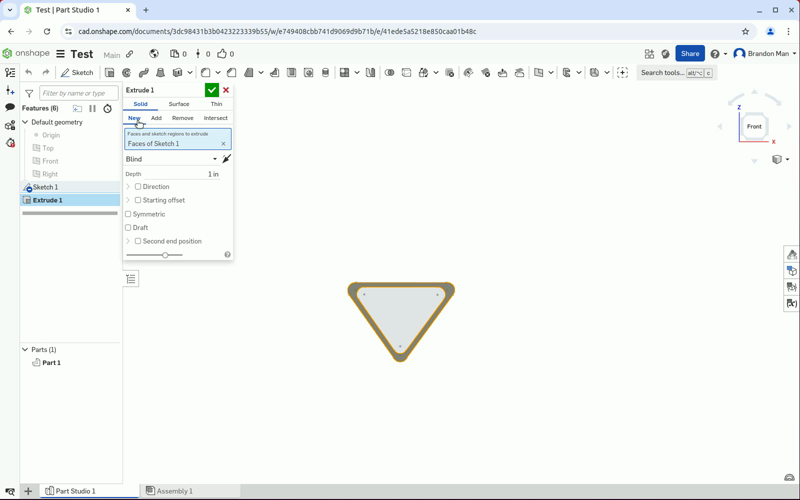
click(137, 120)
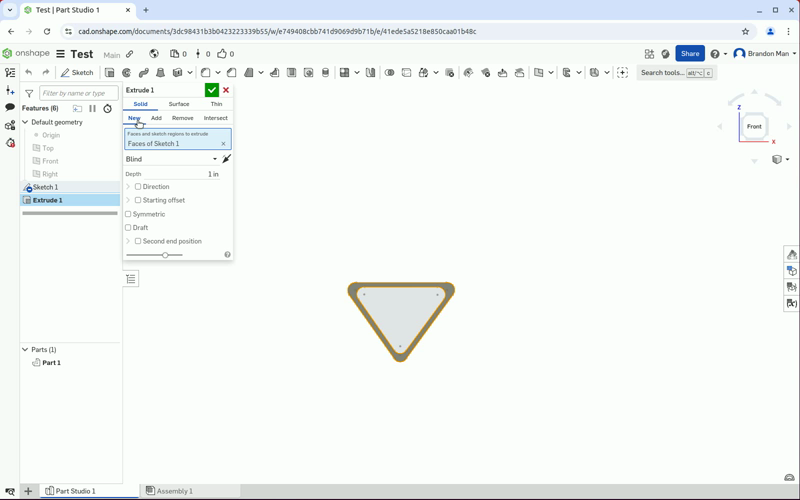
key(tab, 4)
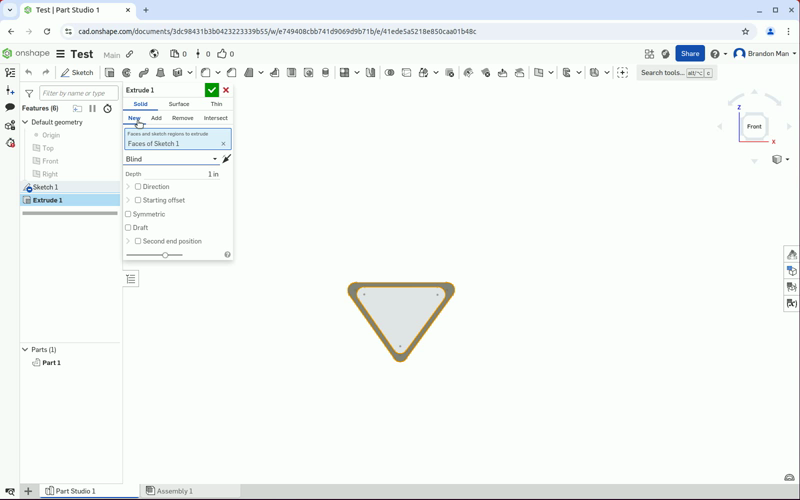
text(-1.444)
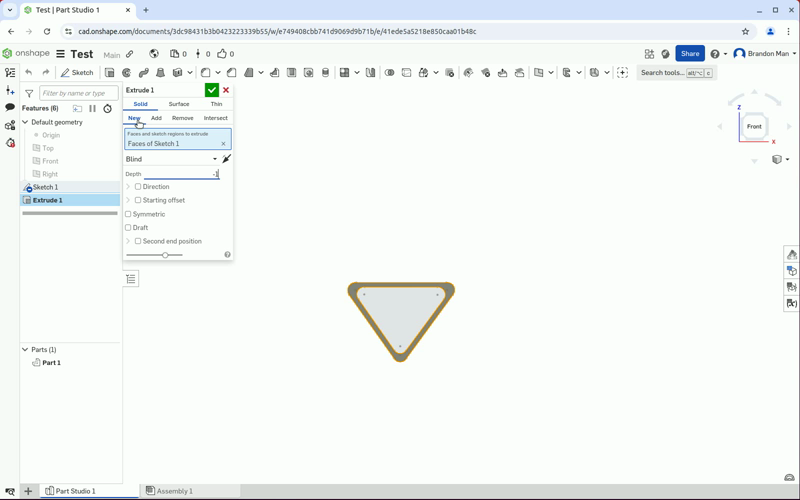
key(enter)
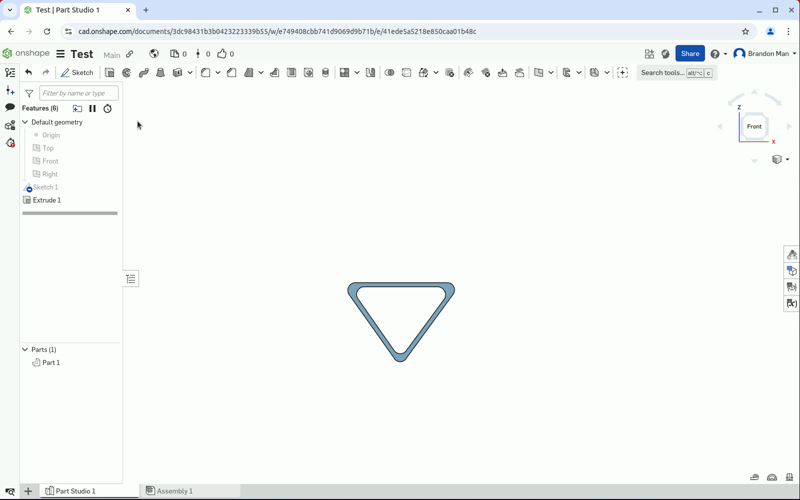
key(shift+h)
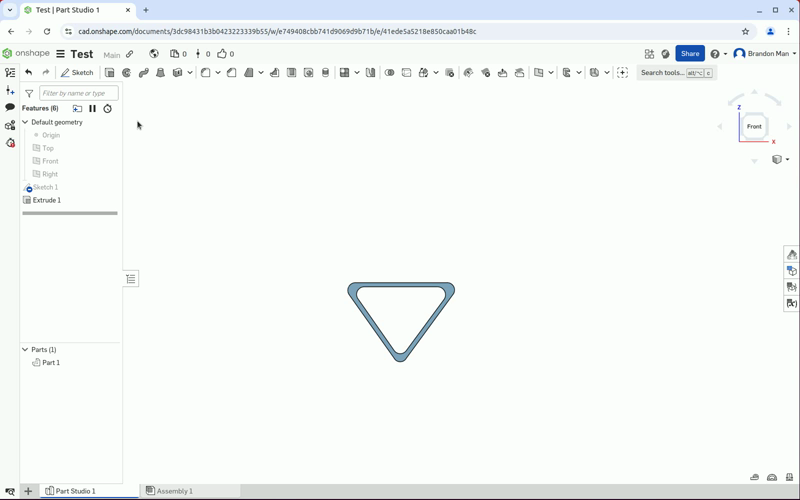
key(shift+h)
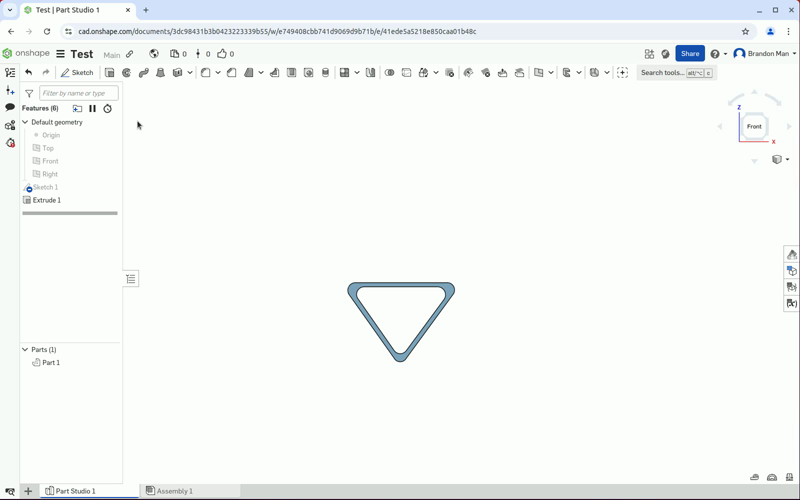
mouse_move(73, 189)
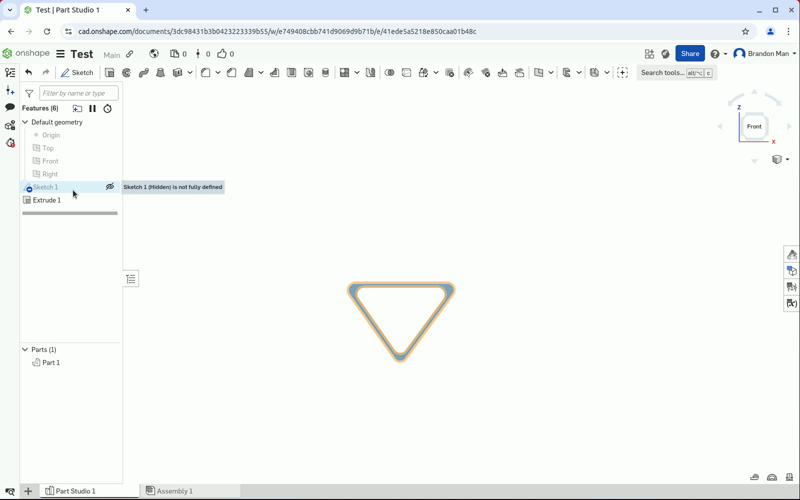
click(73, 189)
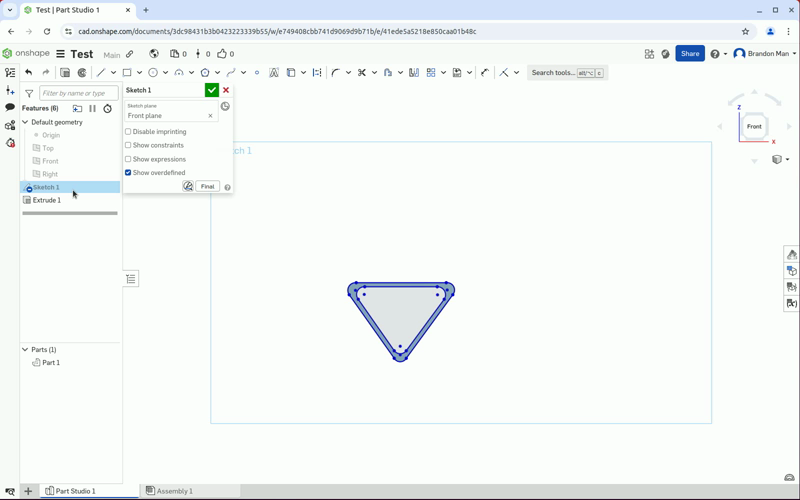
mouse_move(229, 92)
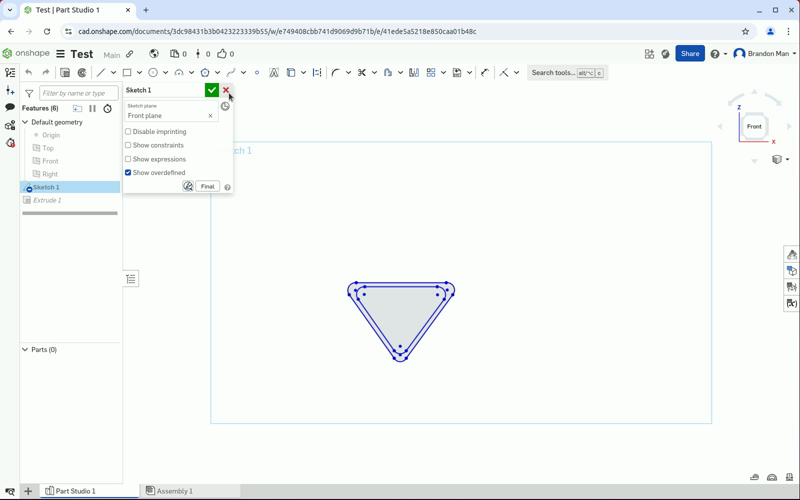
click(229, 92)
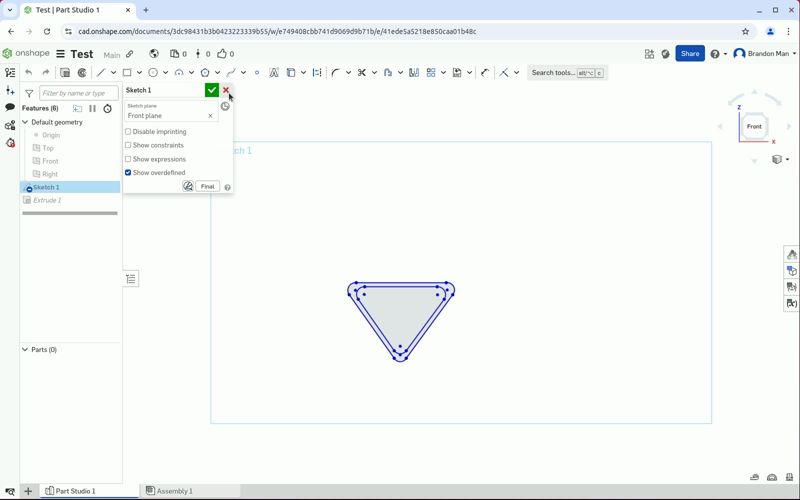
key(shift+s)
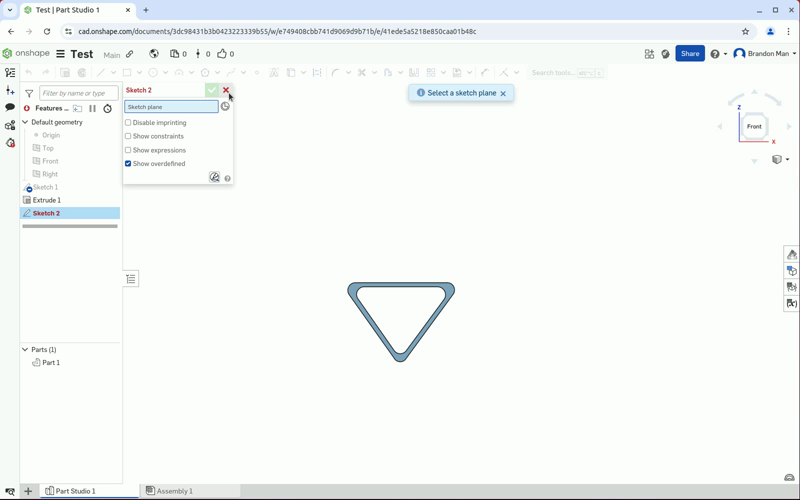
mouse_move(73, 163)
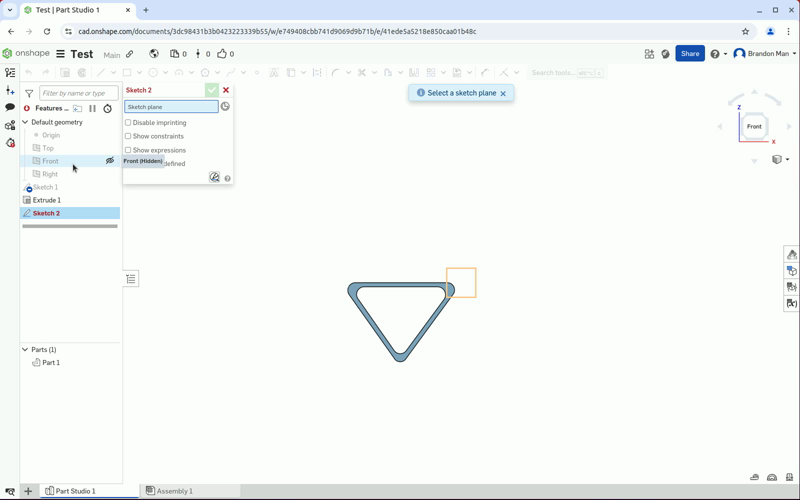
click(73, 163)
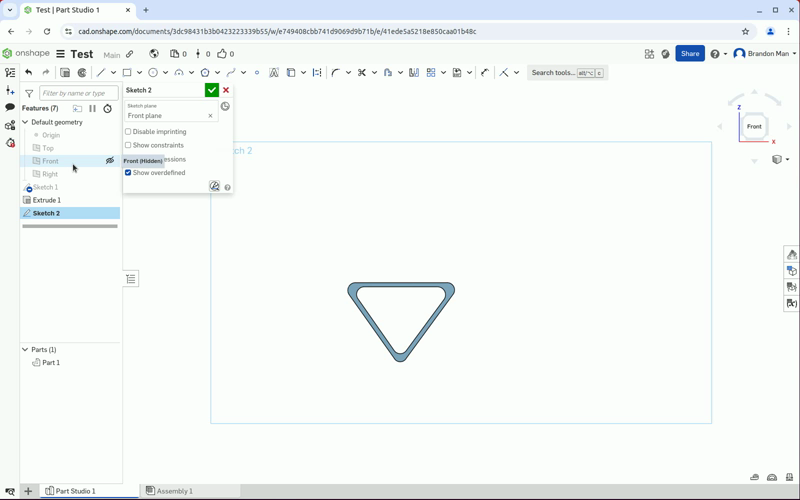
mouse_move(73, 352)
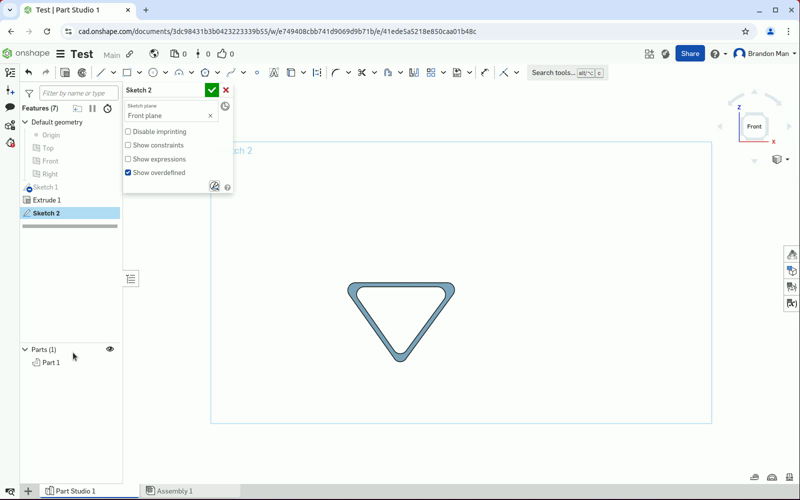
key(y)
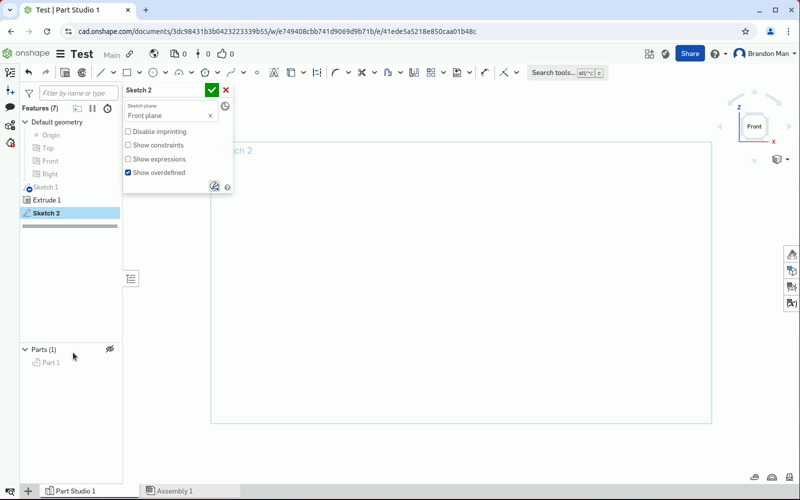
key(l)
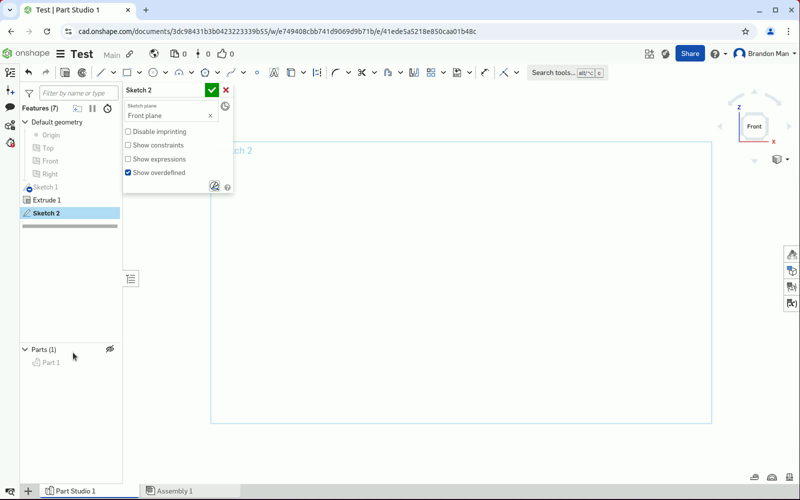
key_down(shift)
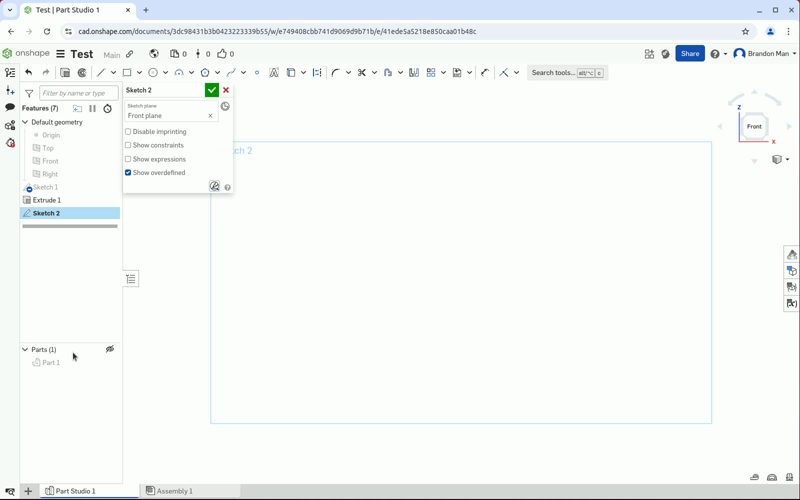
mouse_move(358, 299)
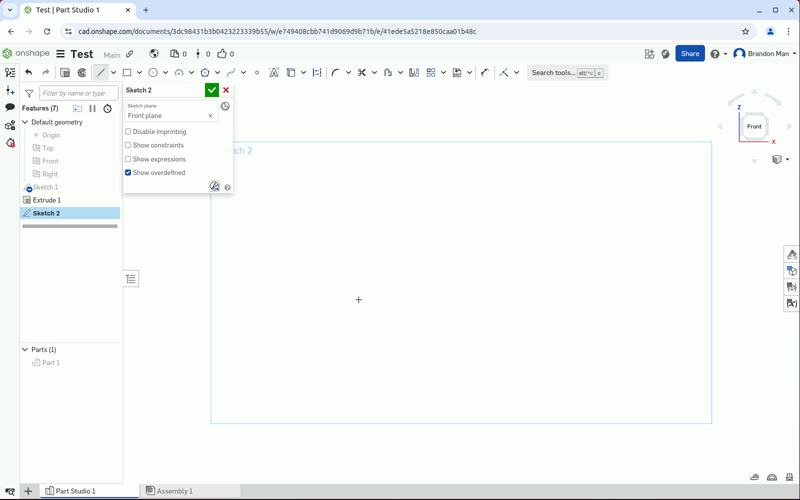
click(358, 299)
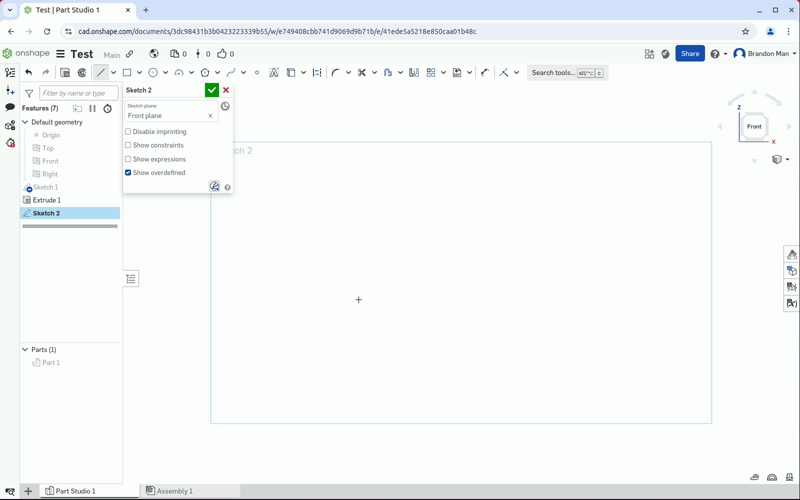
key_up(shift)
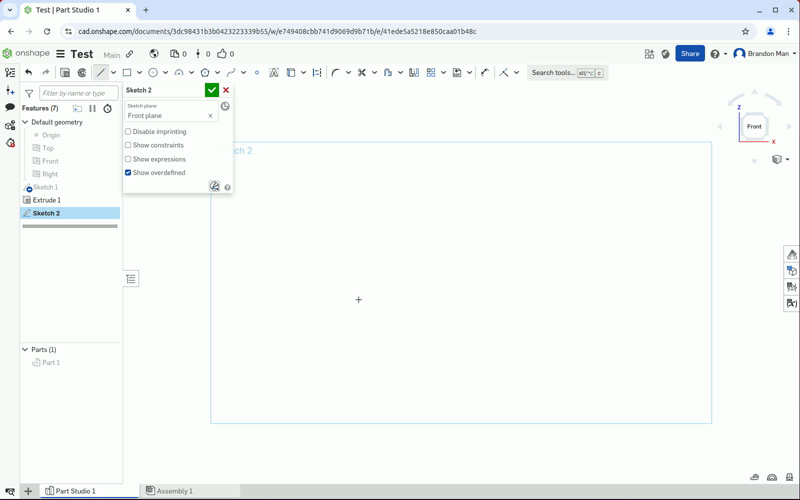
key_down(shift)
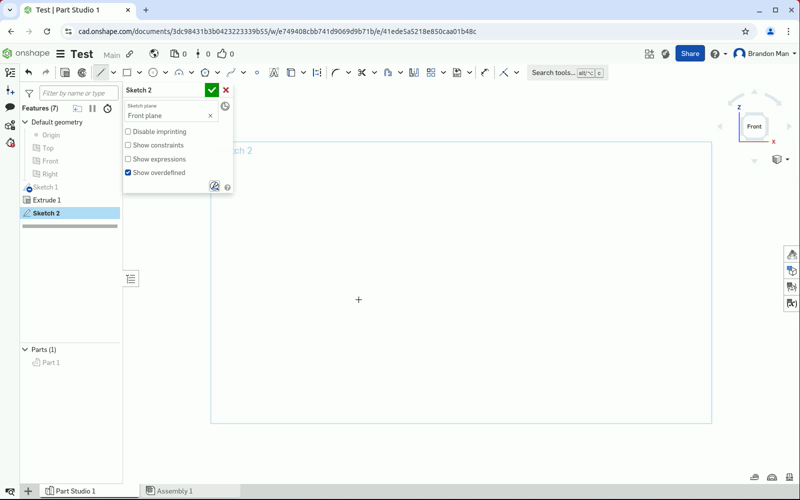
mouse_move(395, 350)
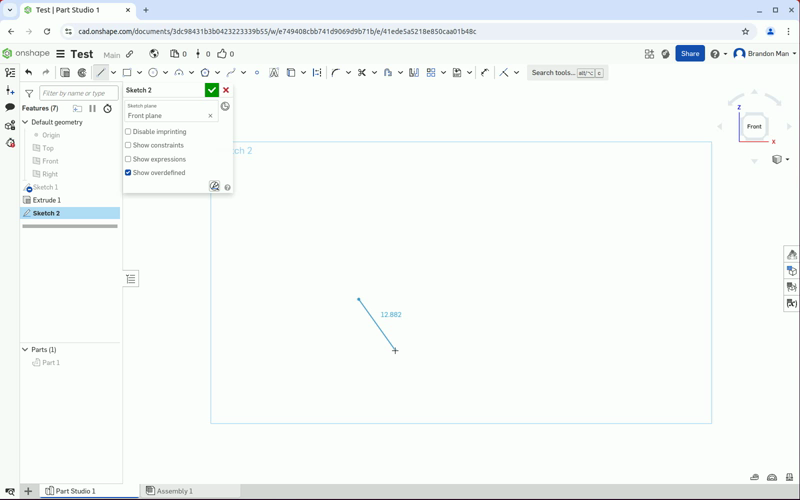
click(395, 350)
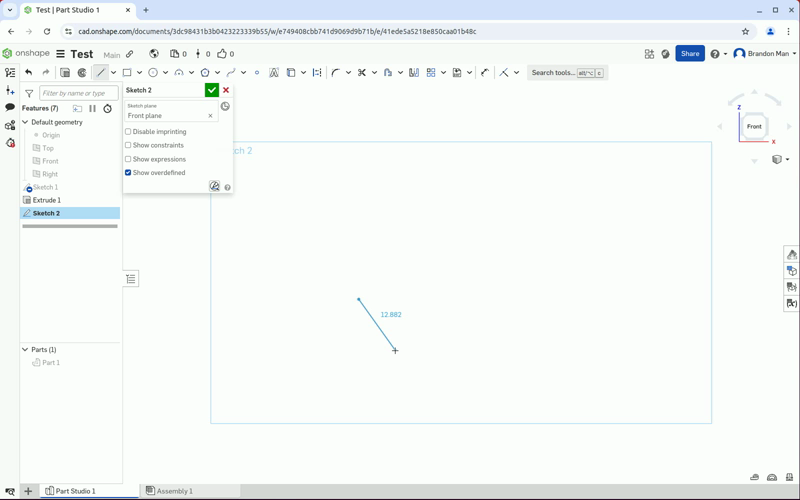
key_up(shift)
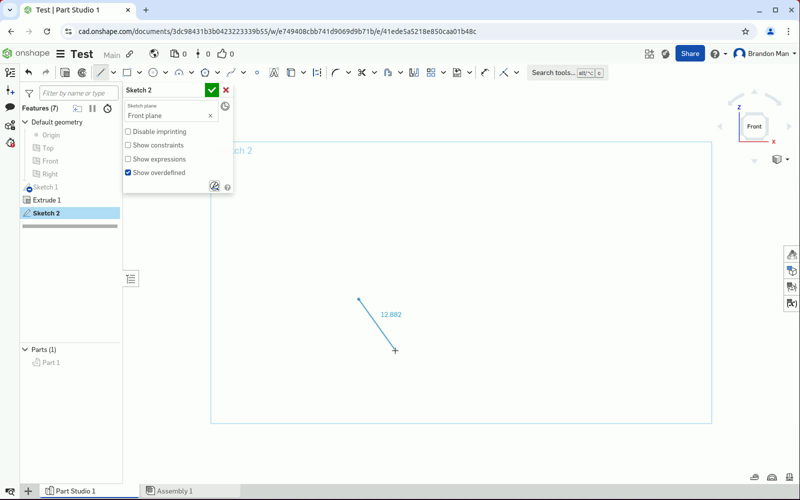
key(esc)
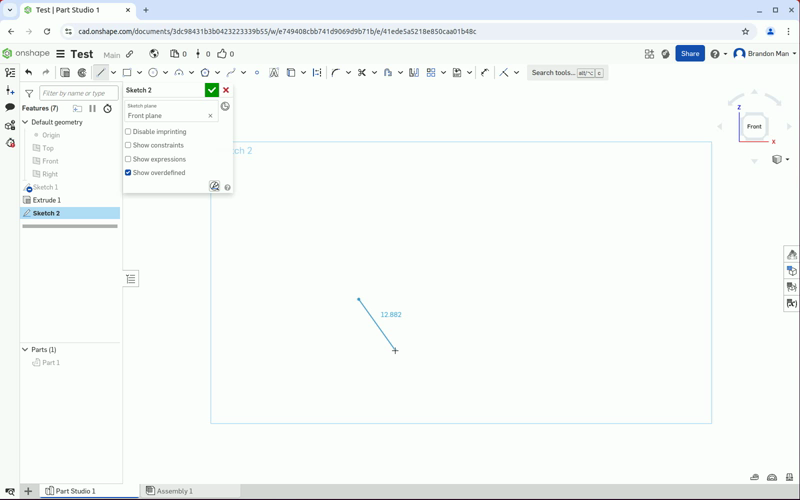
key(a)
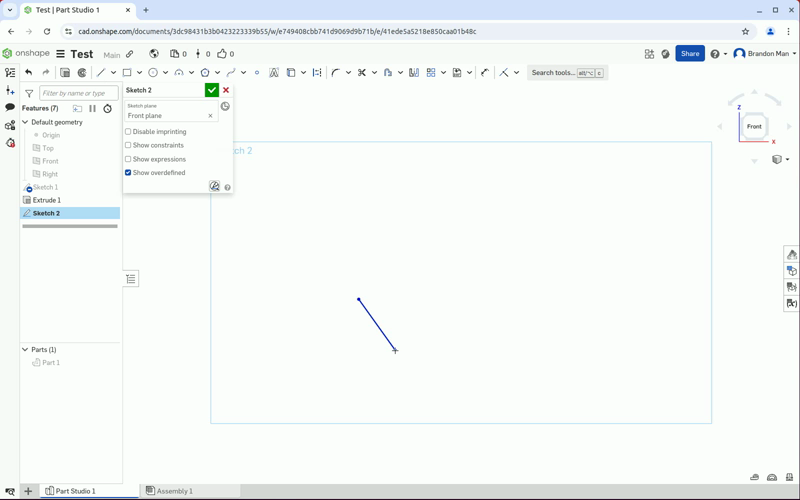
mouse_move(395, 350)
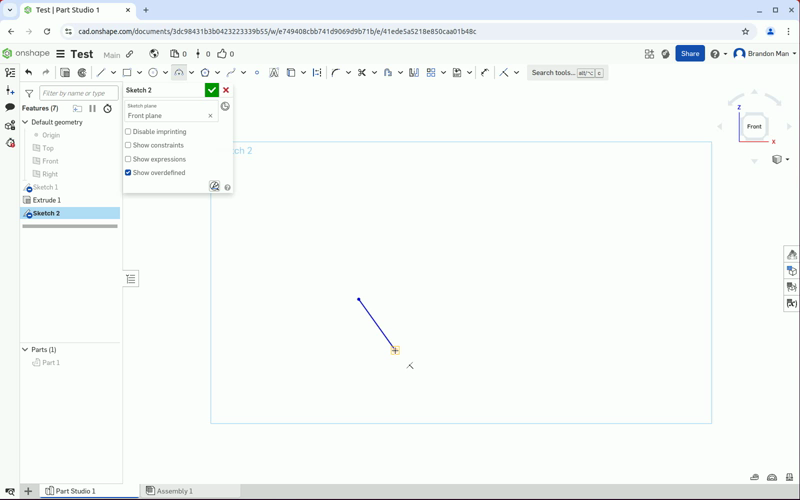
click(395, 350)
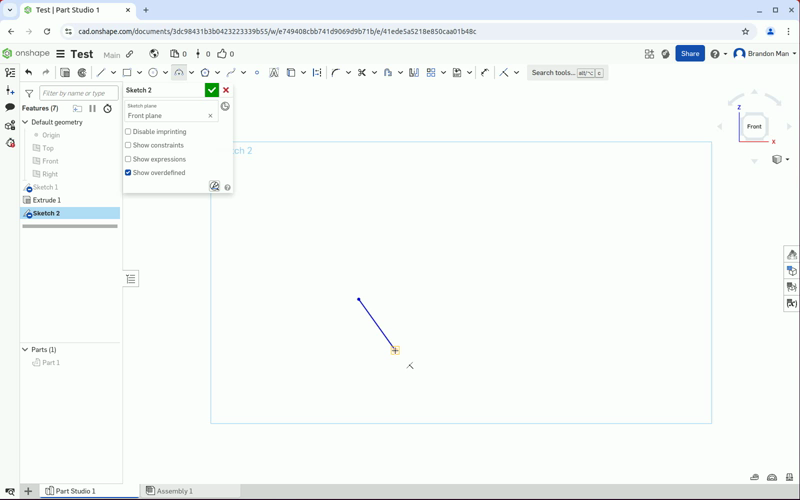
key_down(shift)
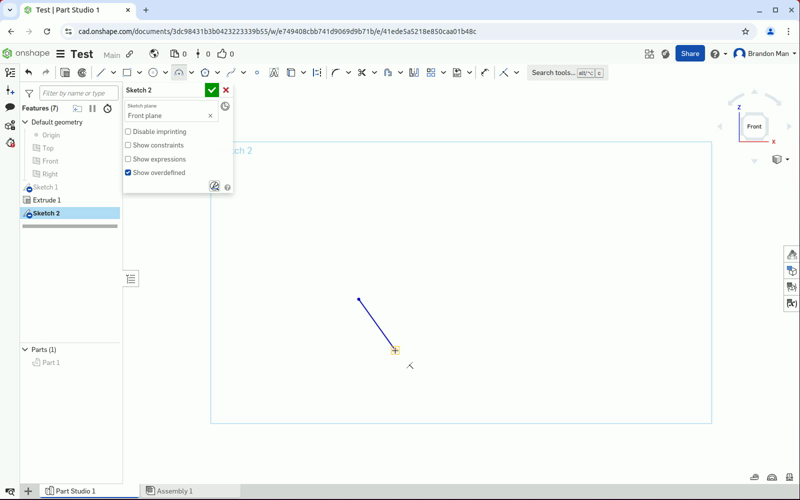
mouse_move(407, 350)
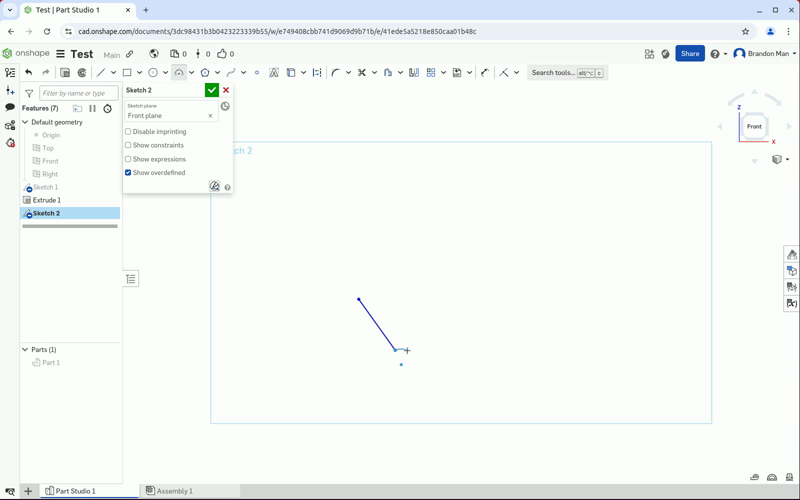
click(407, 350)
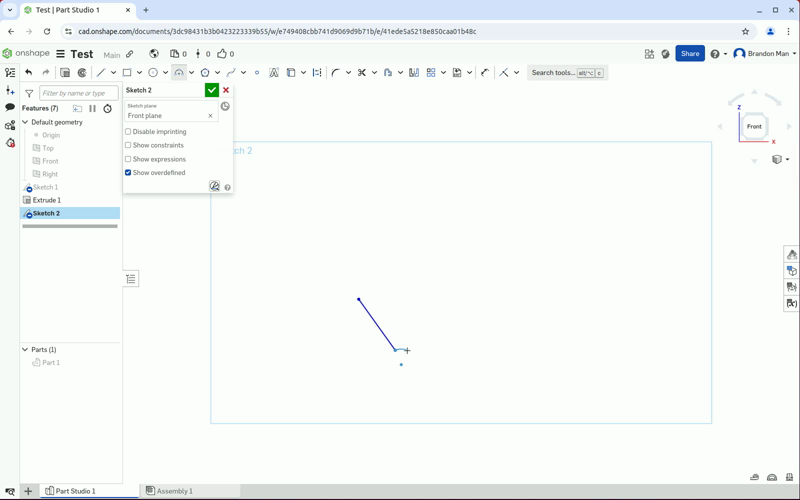
mouse_move(401, 353)
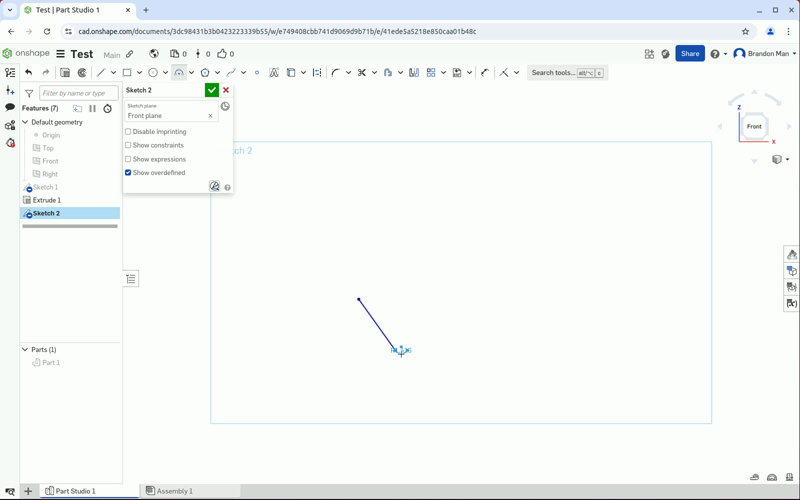
click(401, 353)
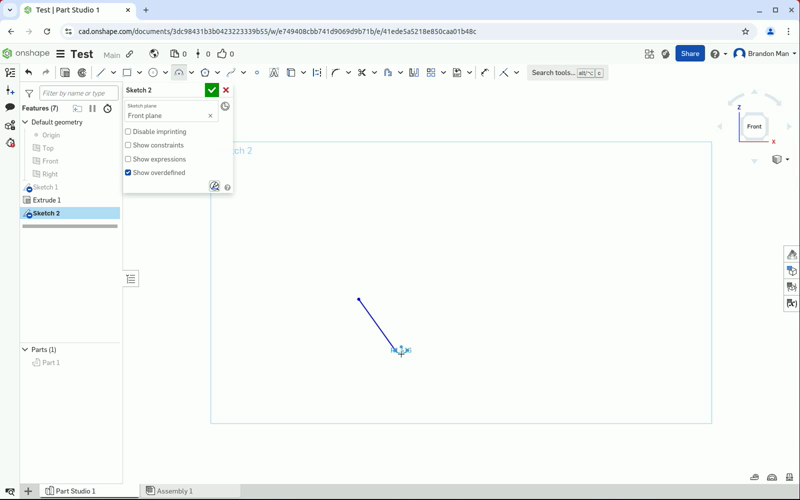
key_up(shift)
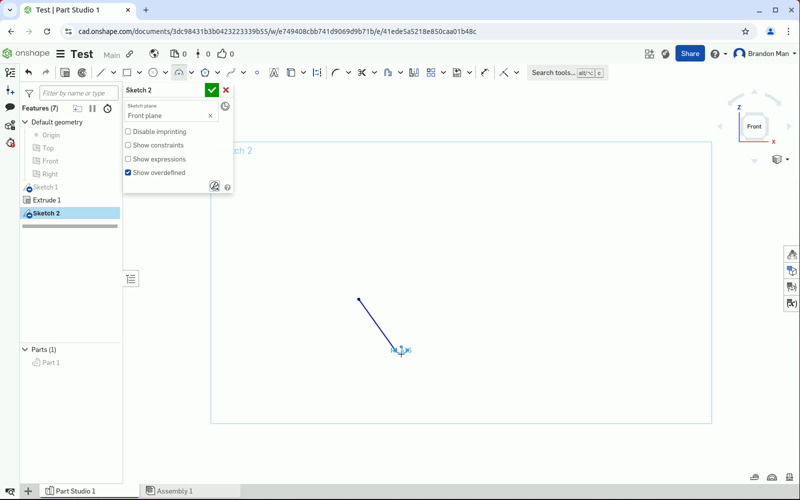
key(esc)
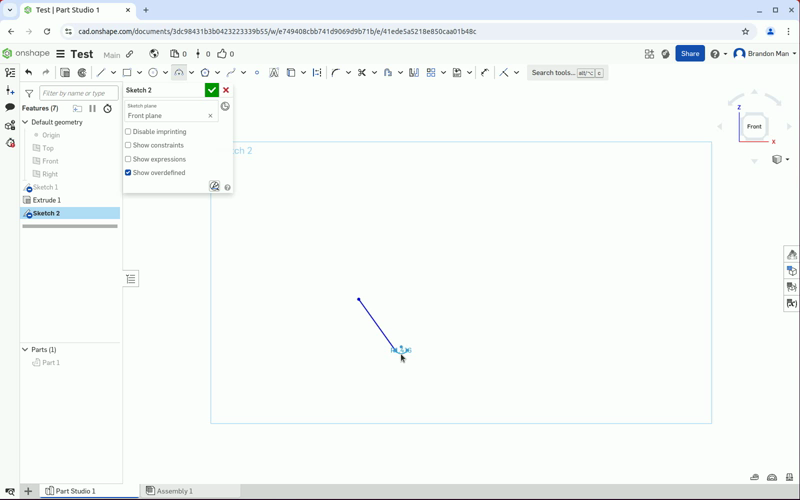
key(l)
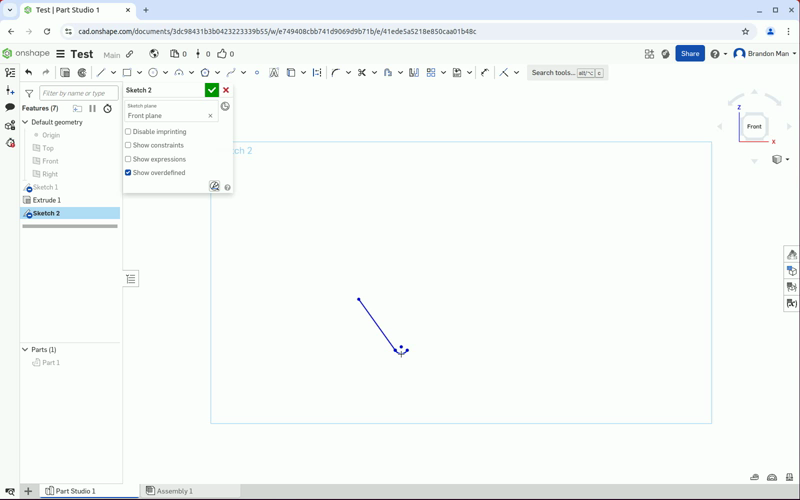
mouse_move(407, 350)
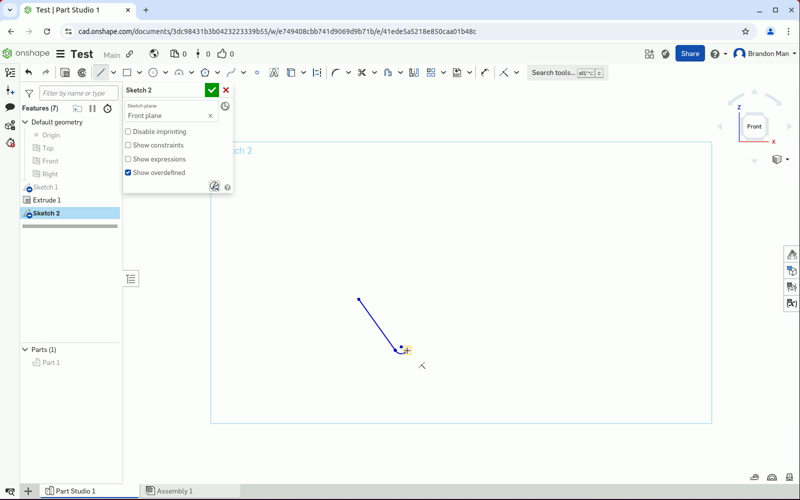
click(407, 350)
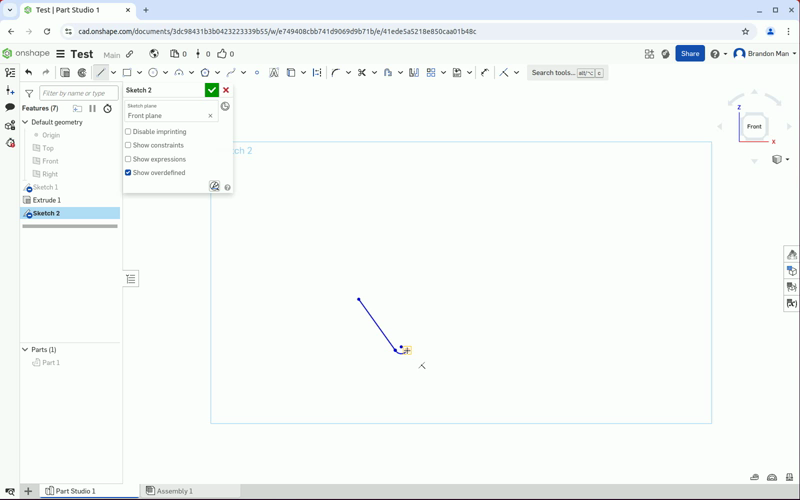
key_down(shift)
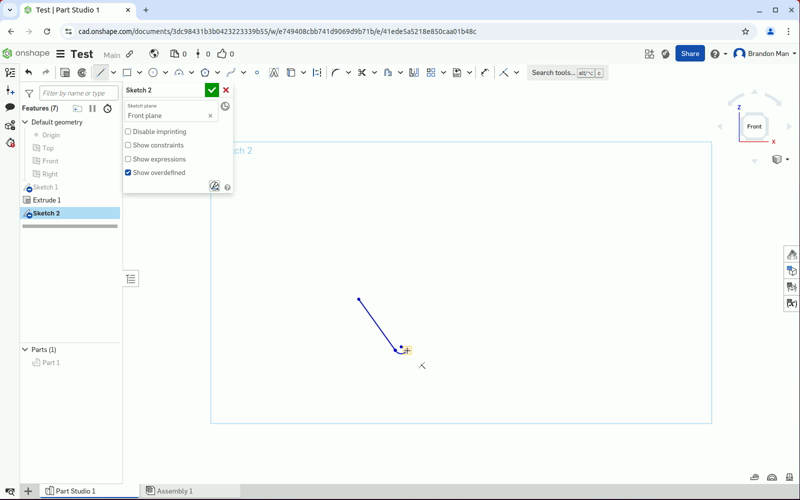
mouse_move(444, 299)
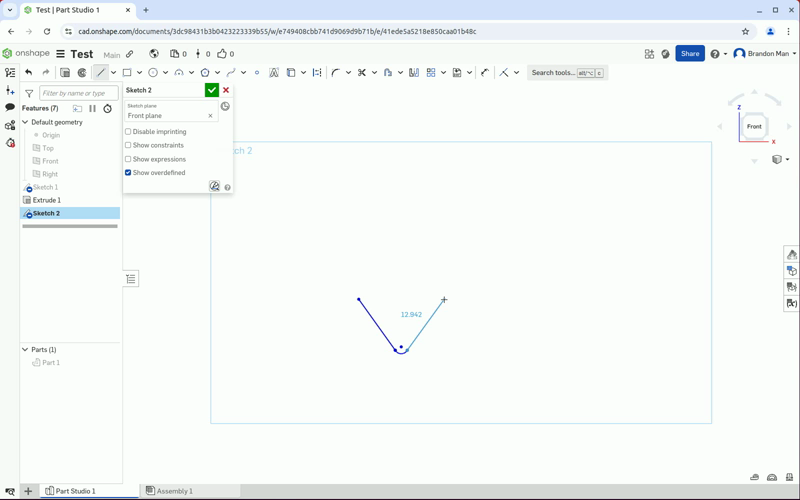
click(444, 299)
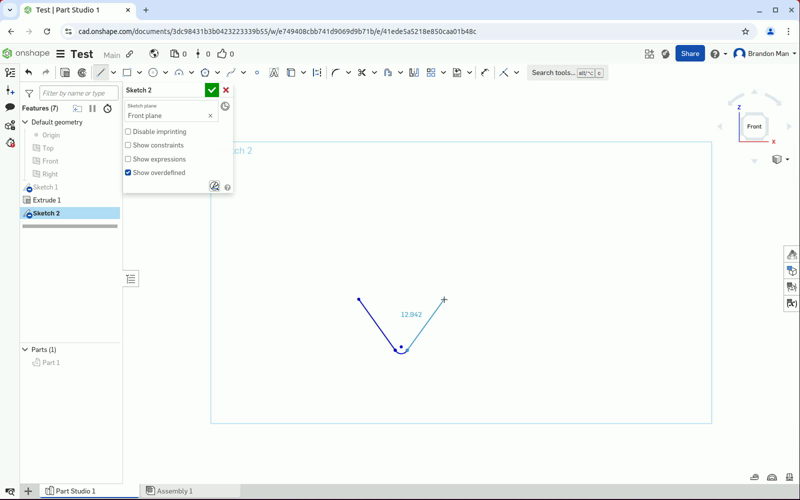
key_up(shift)
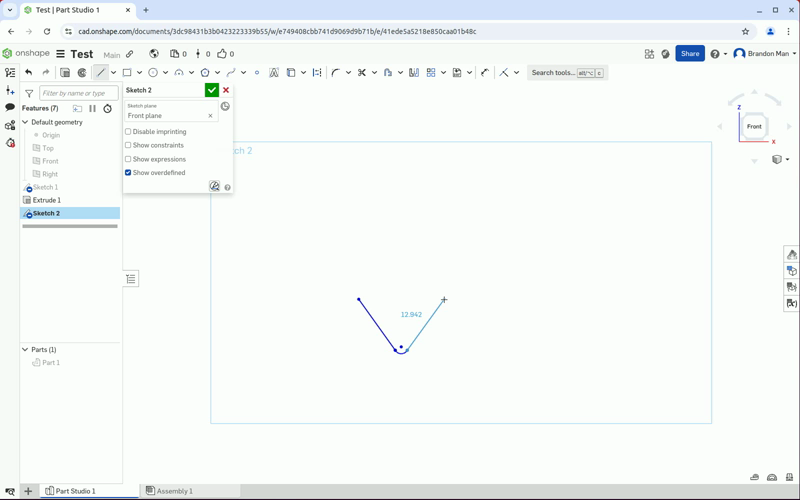
key(esc)
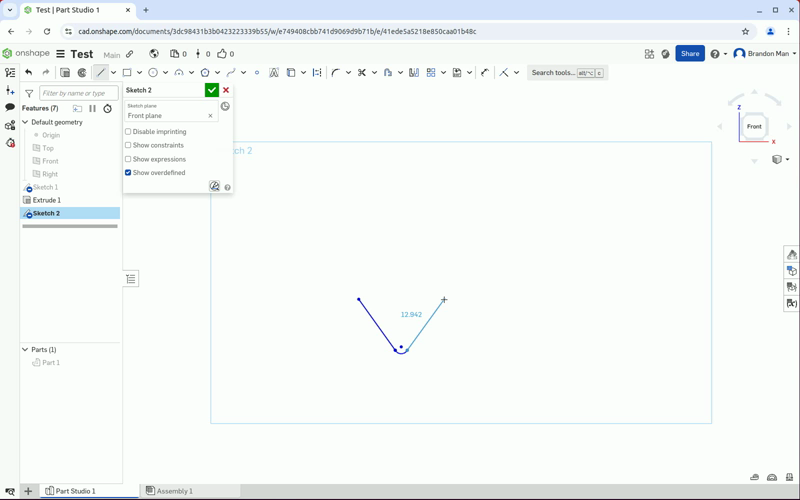
key(a)
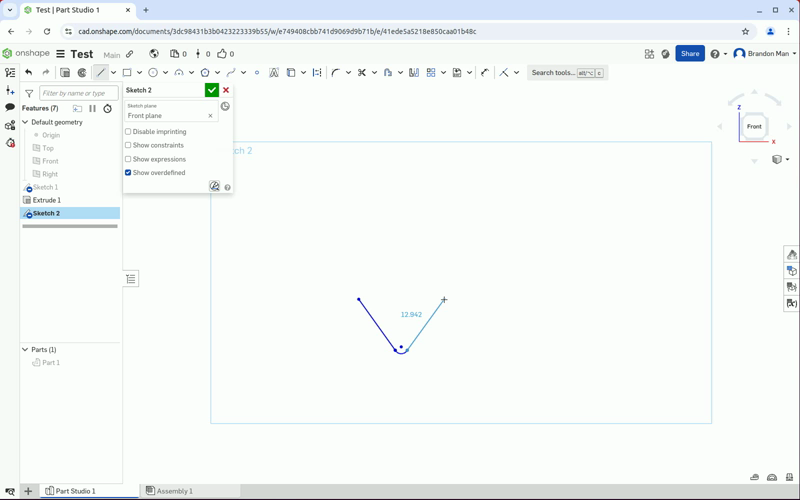
mouse_move(444, 299)
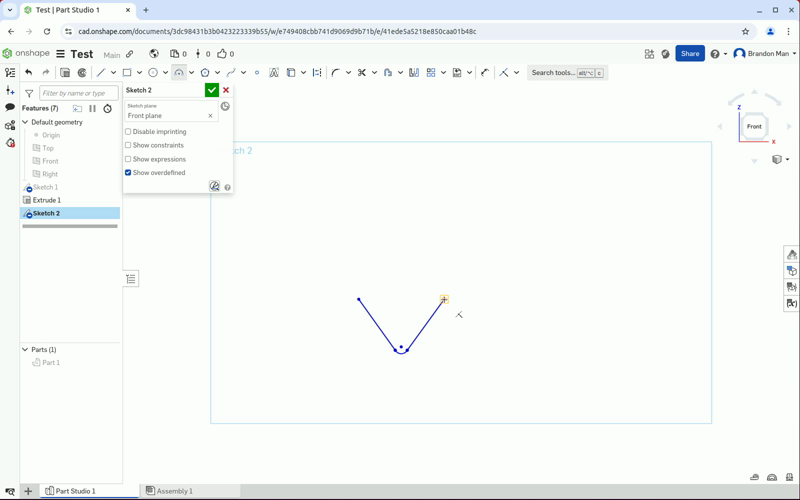
click(444, 299)
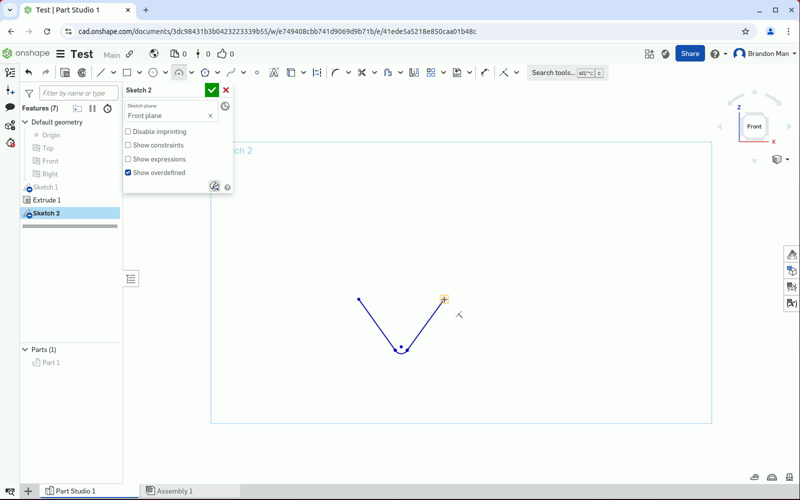
key_down(shift)
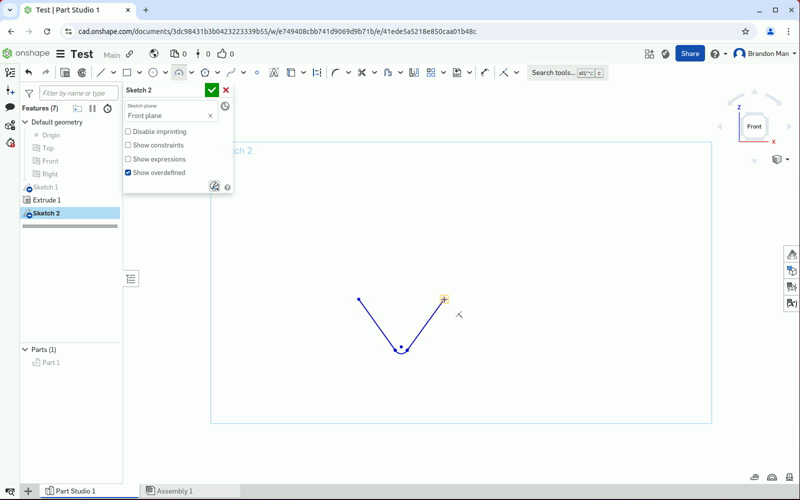
mouse_move(438, 287)
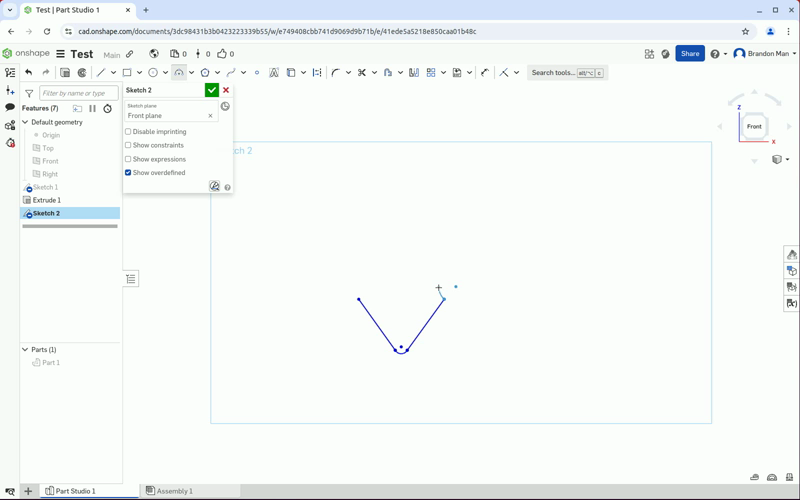
click(438, 287)
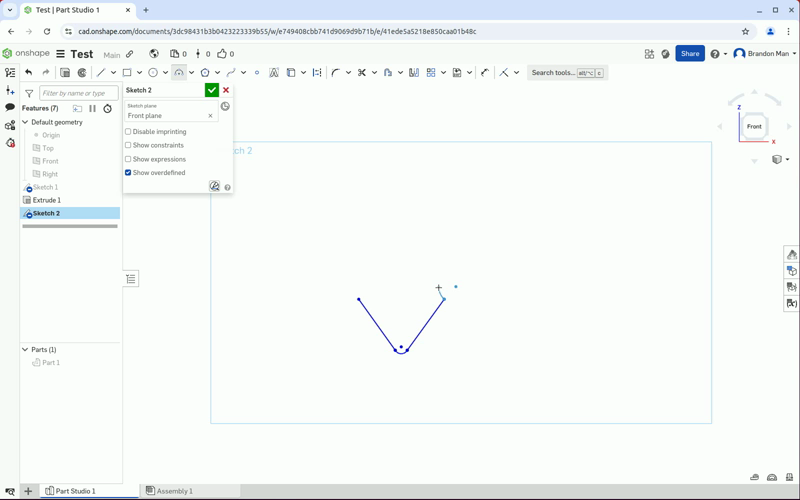
mouse_move(444, 291)
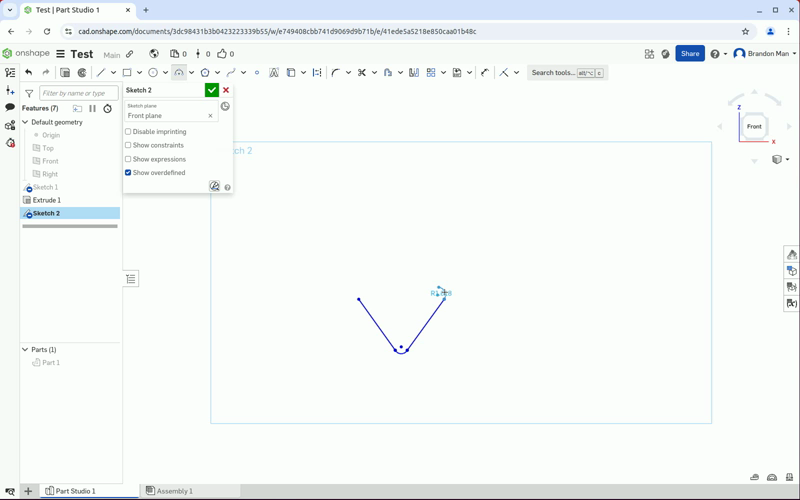
click(444, 291)
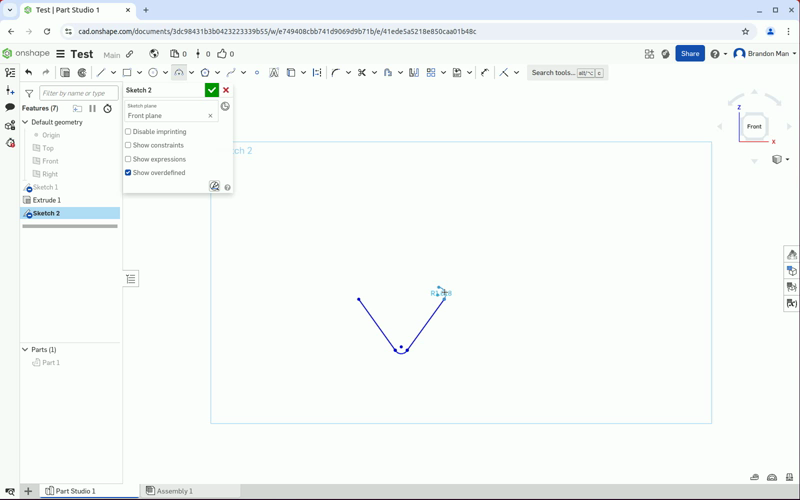
key_up(shift)
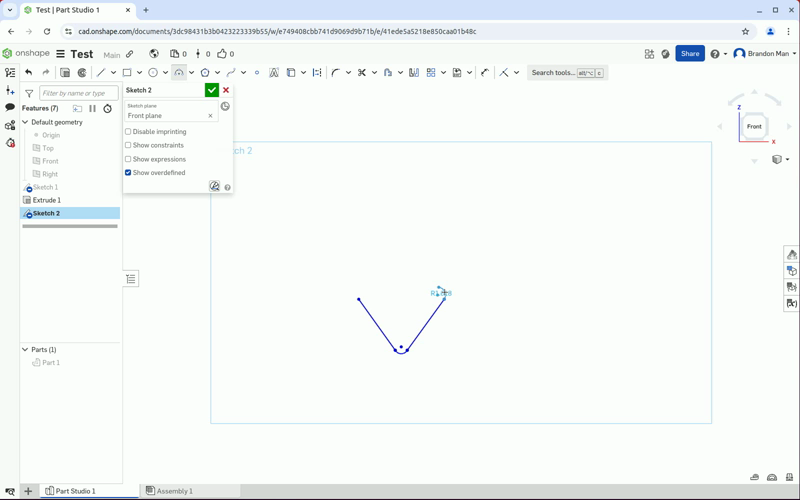
key(esc)
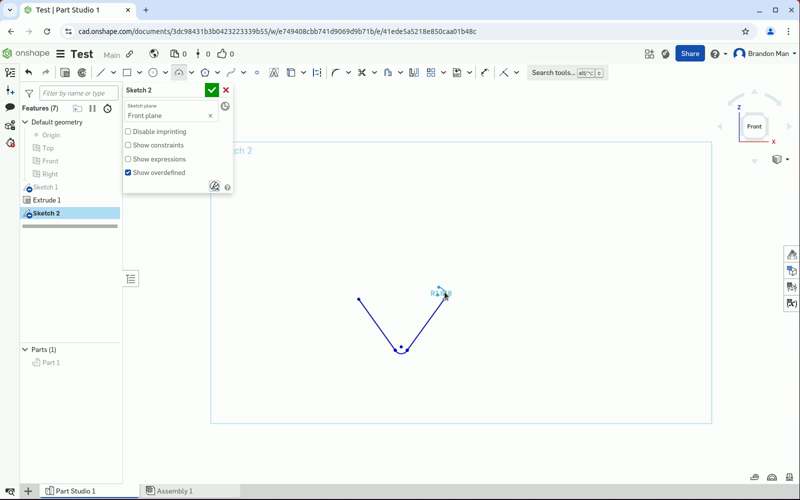
key(l)
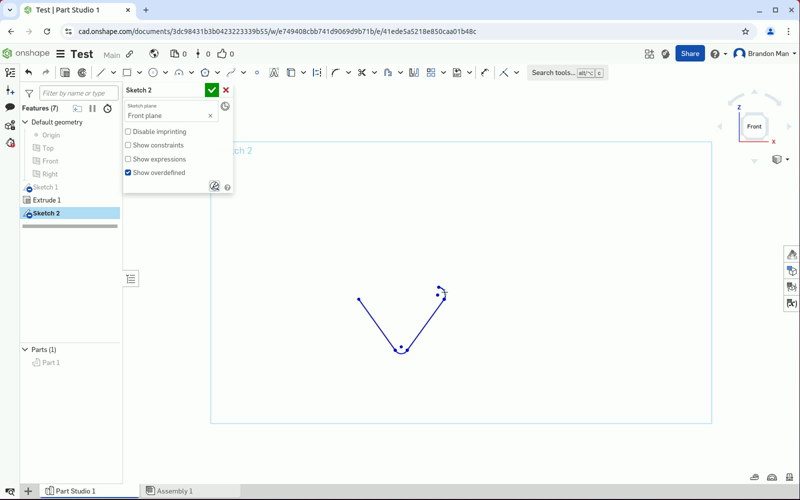
mouse_move(438, 287)
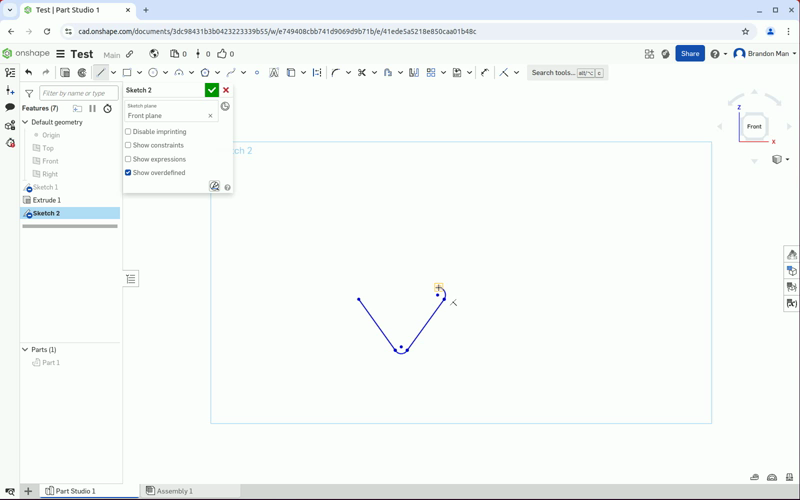
click(438, 287)
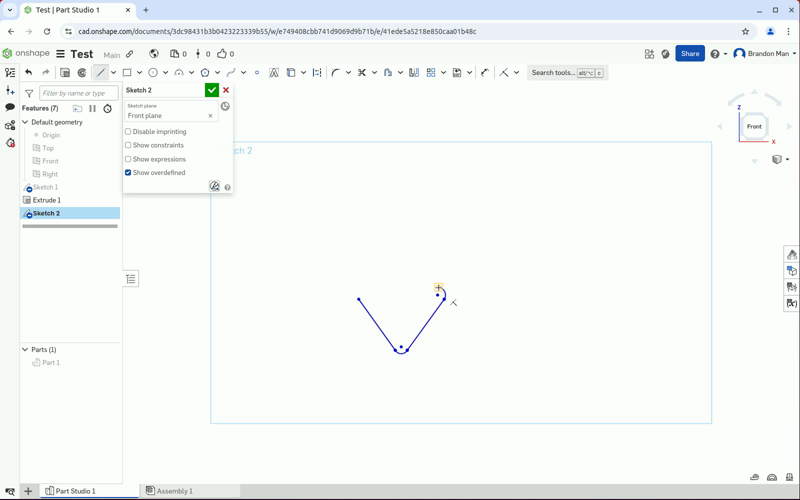
key_down(shift)
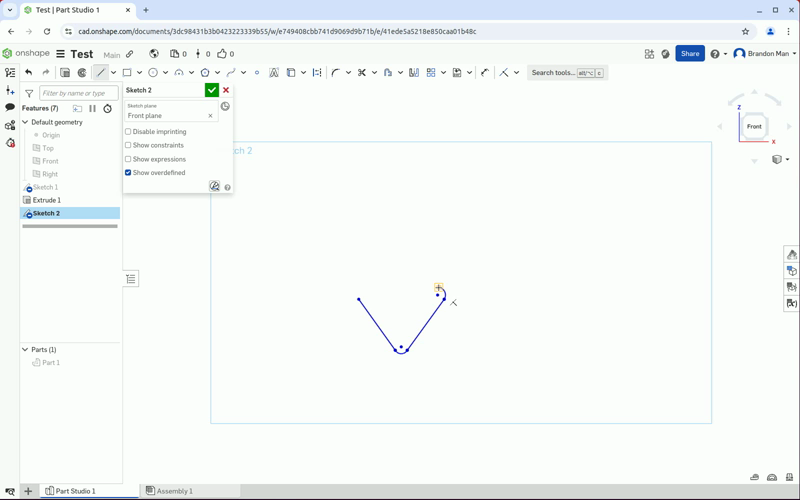
mouse_move(365, 287)
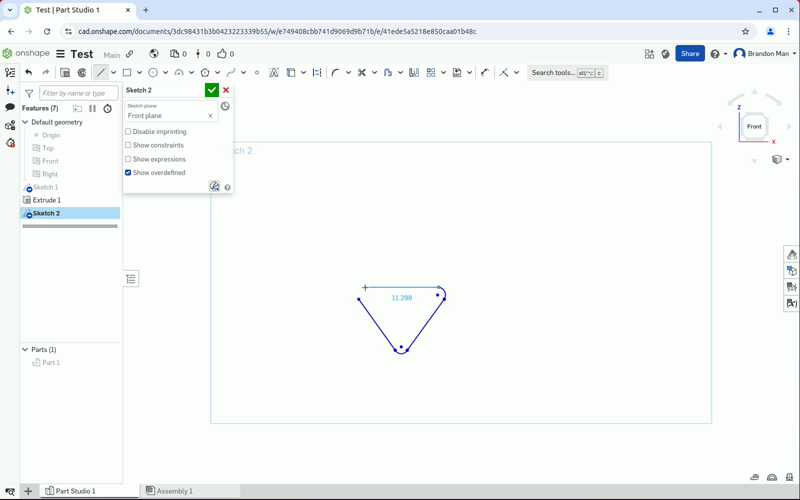
click(365, 287)
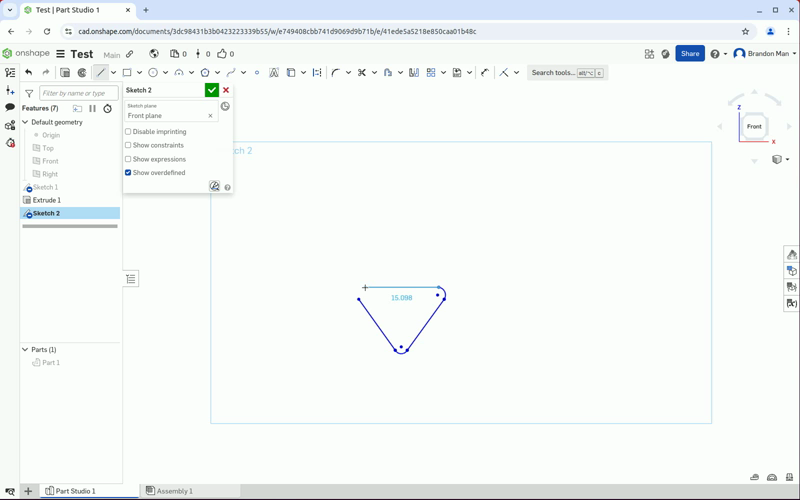
key_up(shift)
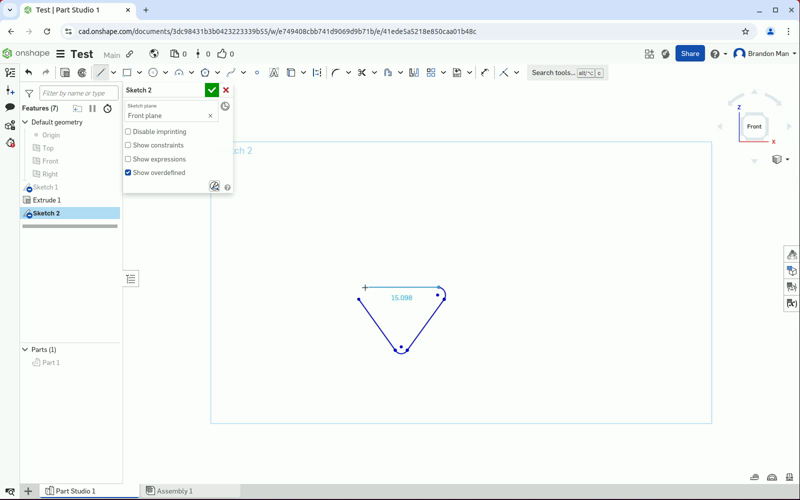
key(esc)
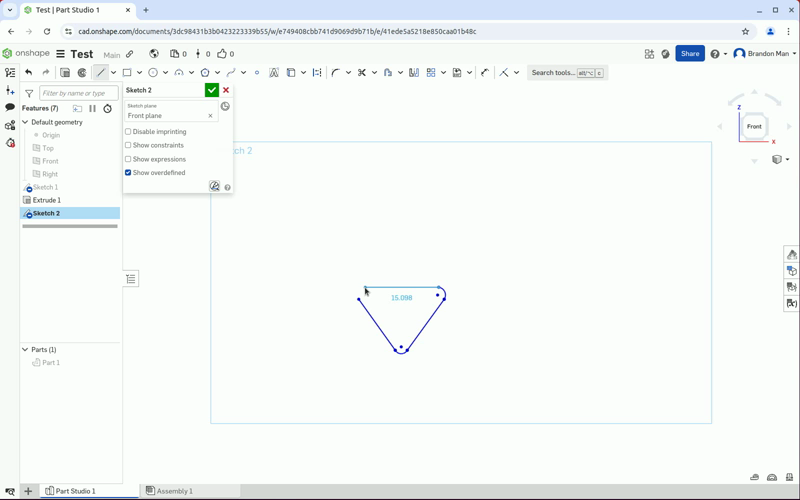
key(a)
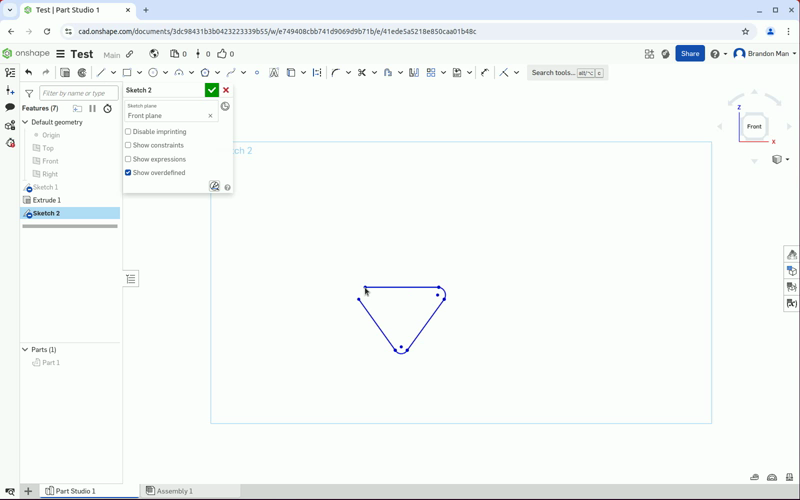
mouse_move(365, 287)
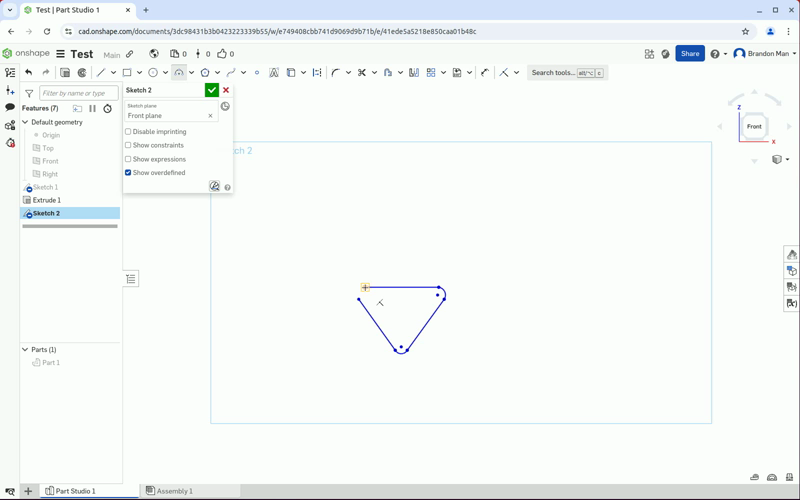
click(365, 287)
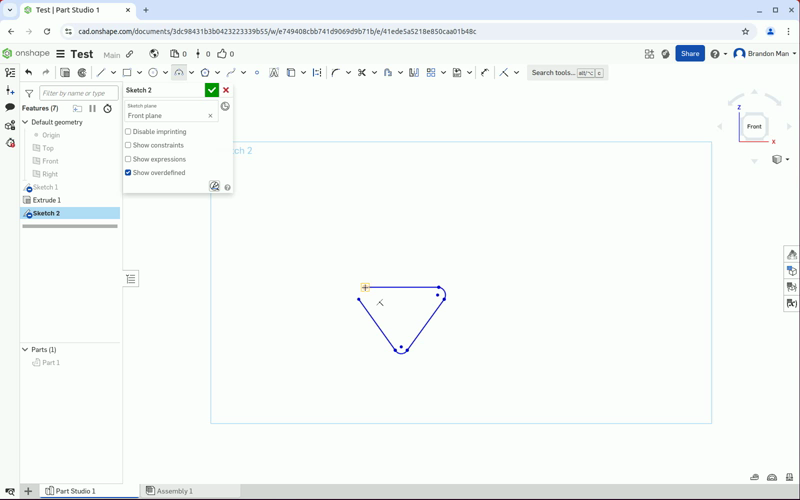
mouse_move(358, 299)
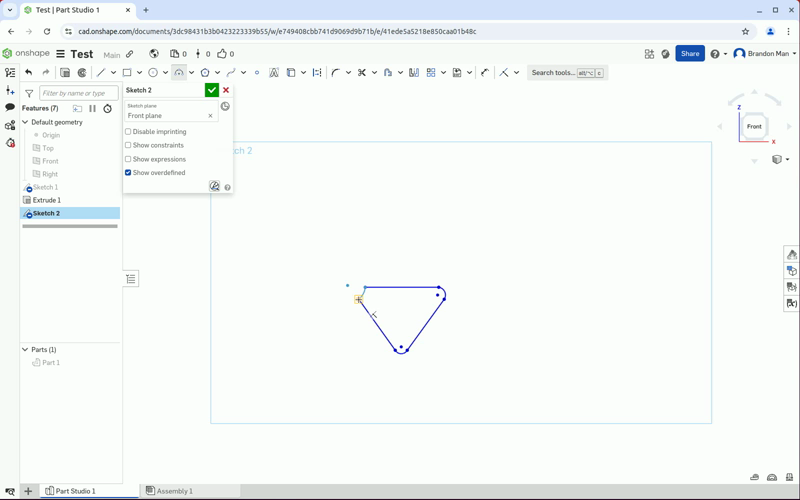
click(358, 299)
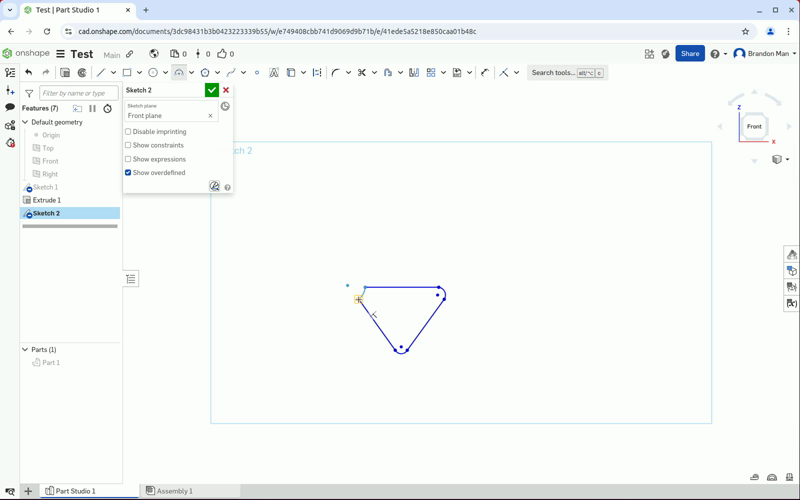
key_down(shift)
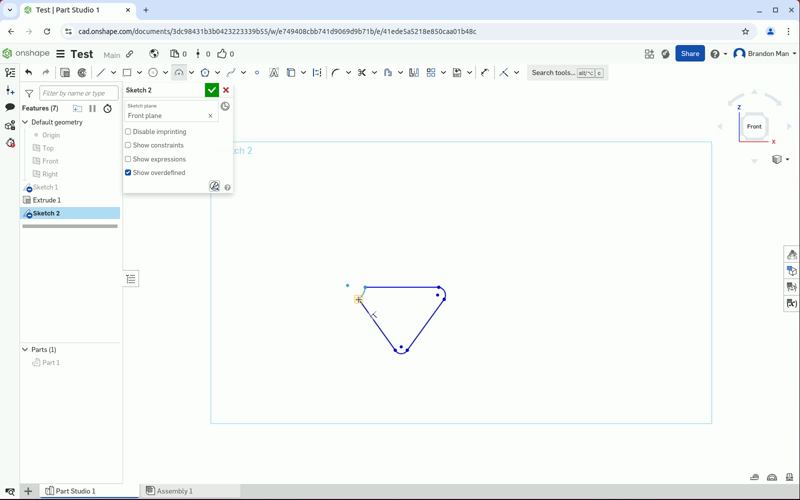
mouse_move(357, 291)
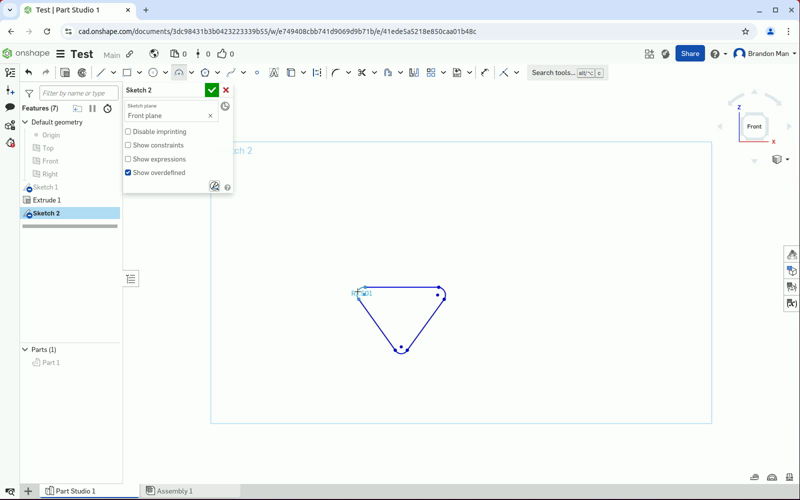
click(357, 291)
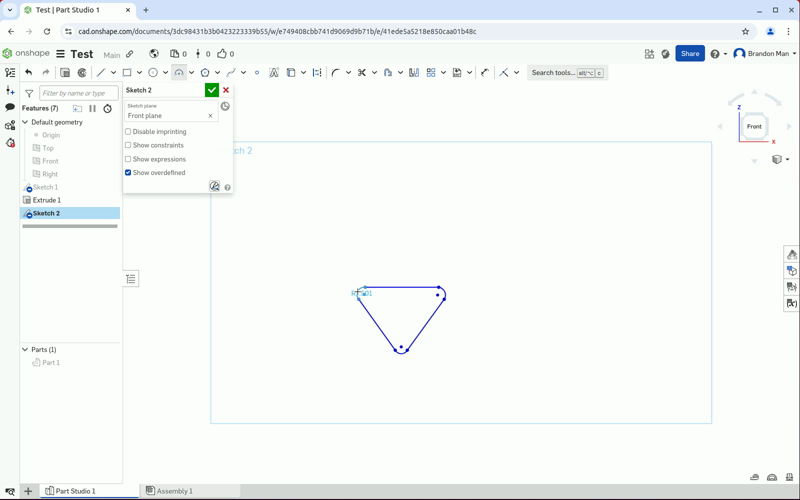
key_up(shift)
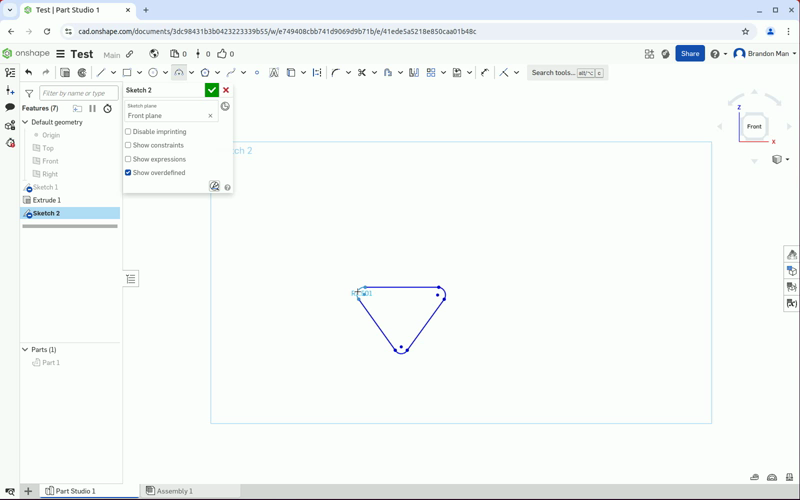
key(esc)
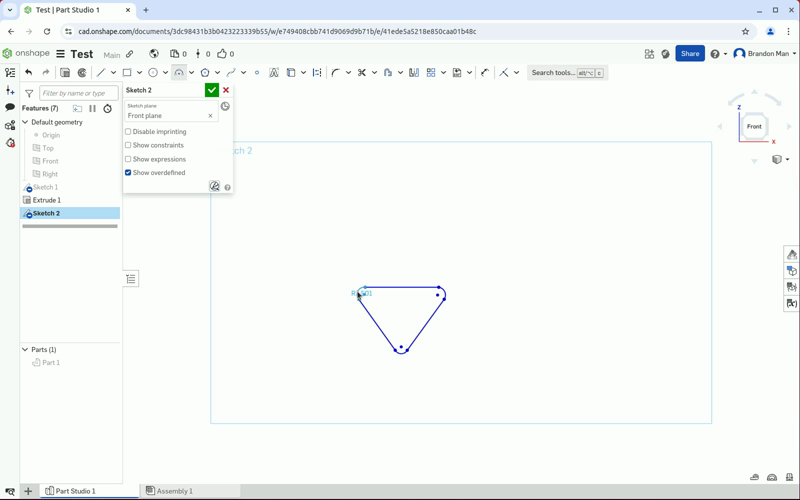
key(c)
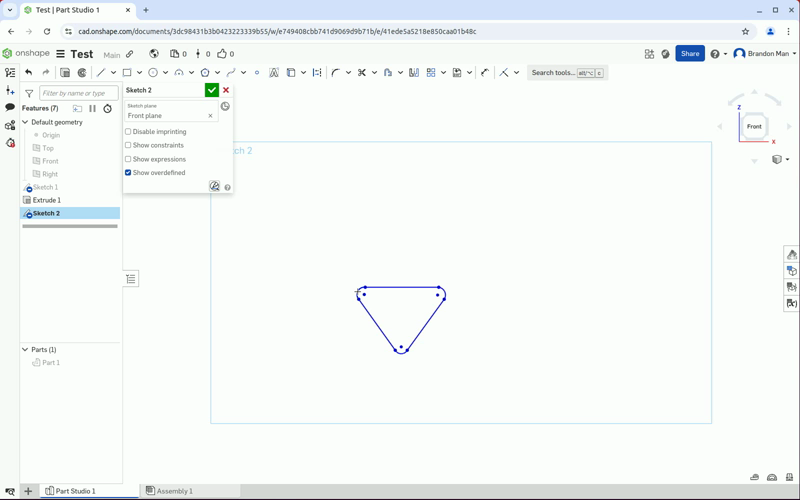
key_down(shift)
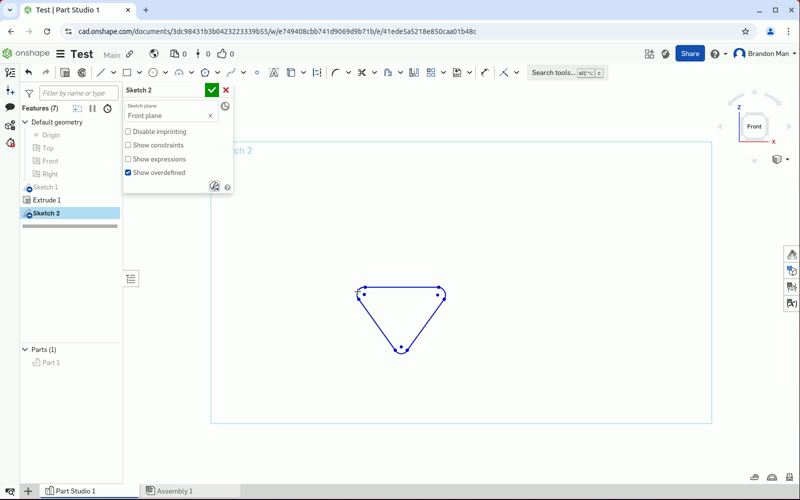
mouse_move(401, 326)
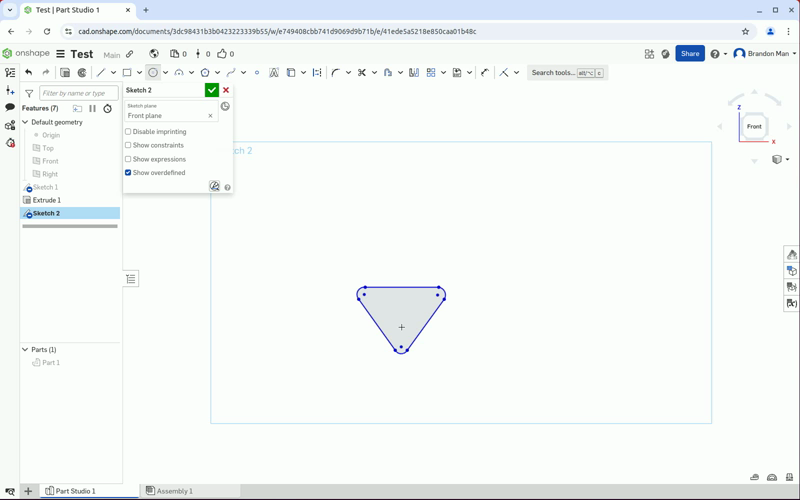
click(401, 326)
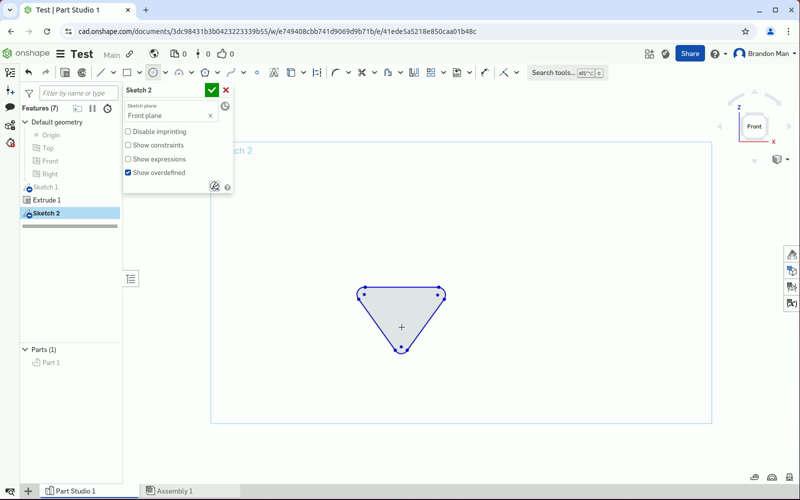
key_up(shift)
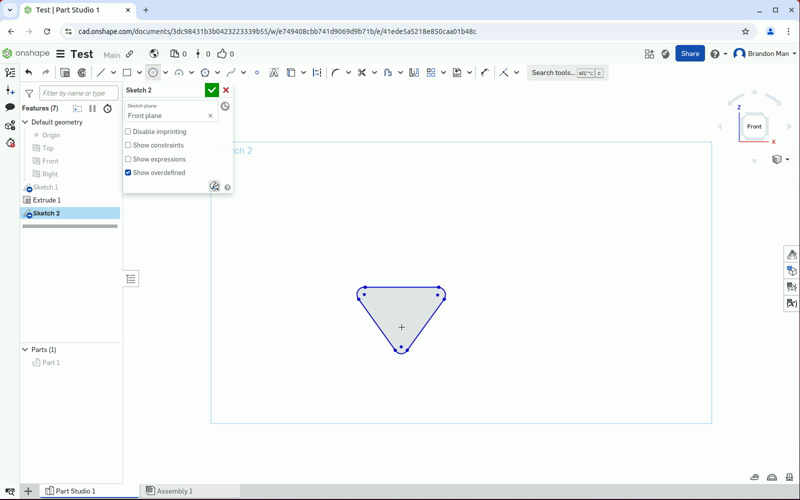
mouse_move(410, 326)
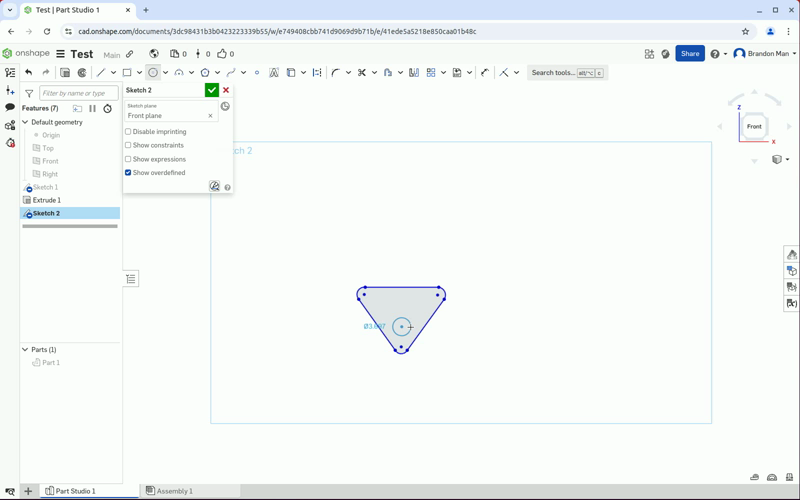
click(410, 326)
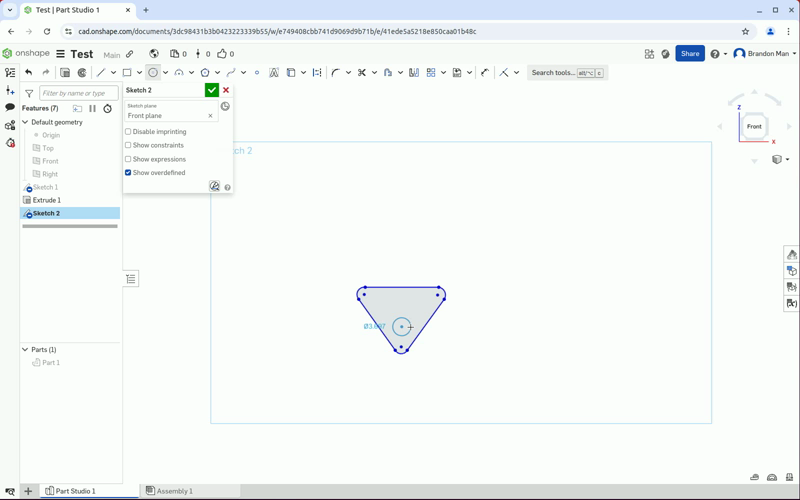
key(esc)
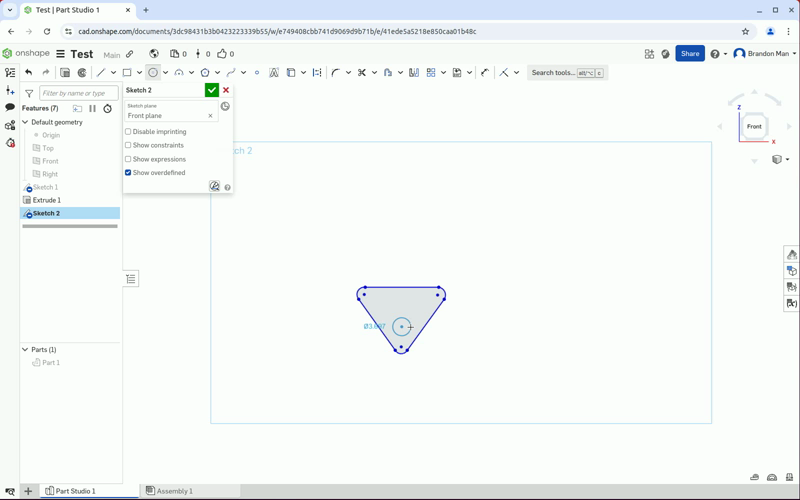
mouse_move(385, 327)
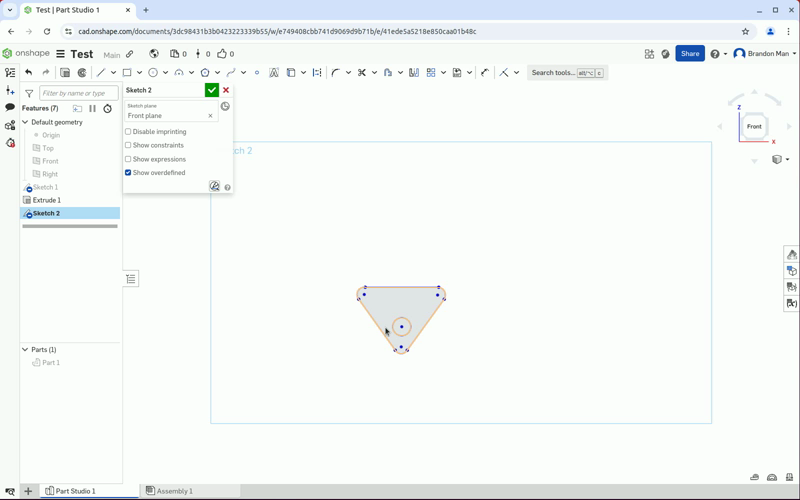
click(385, 327)
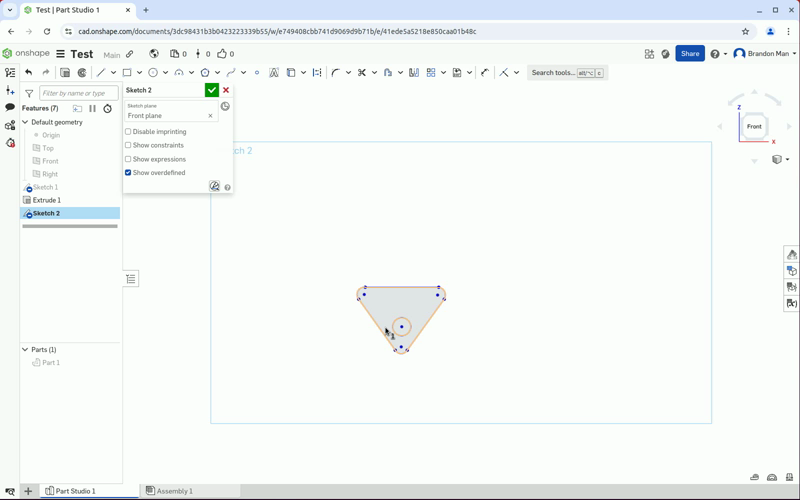
mouse_move(73, 352)
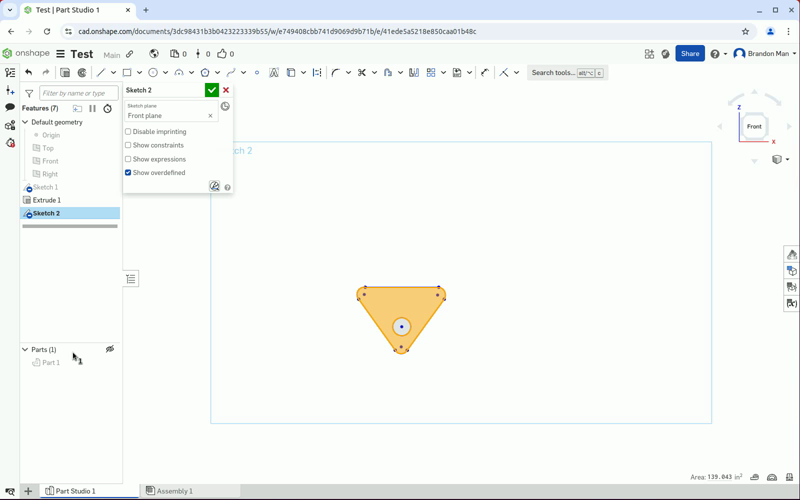
key(shift+y)
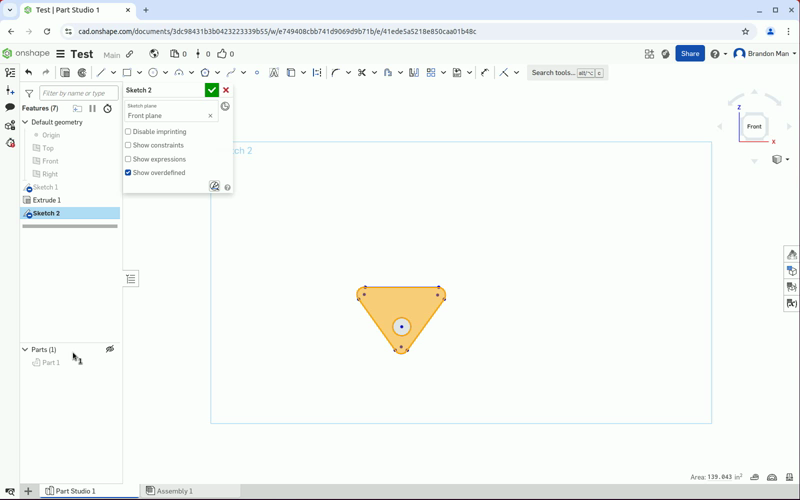
key(shift+e)
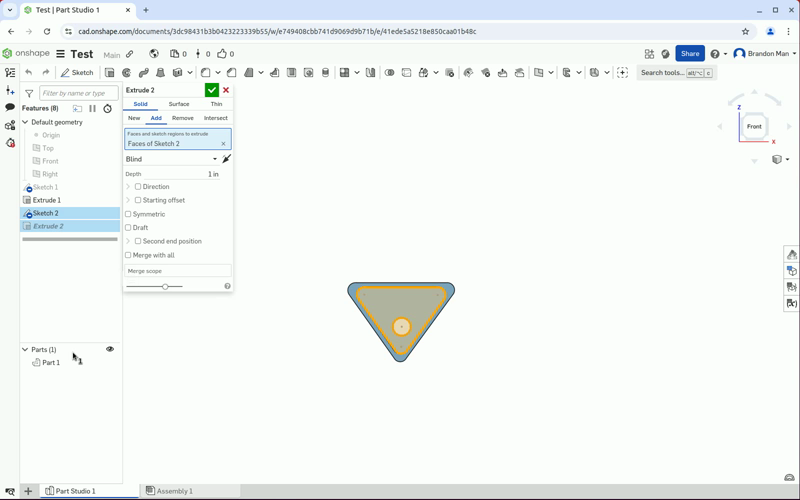
mouse_move(143, 106)
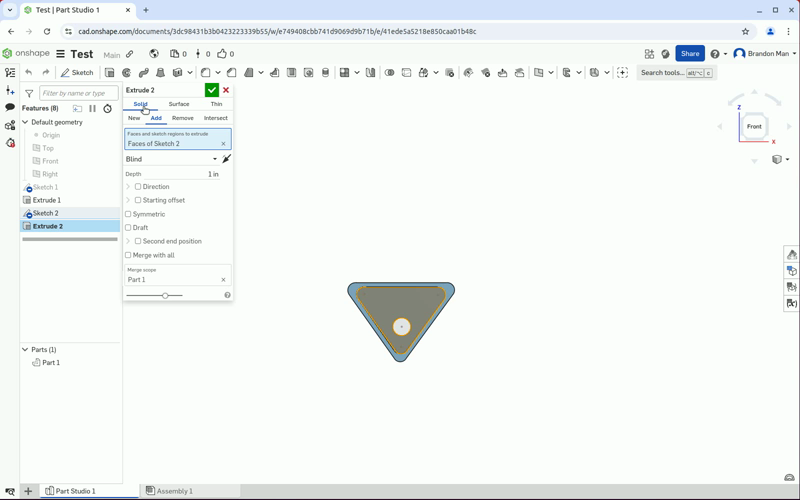
click(143, 106)
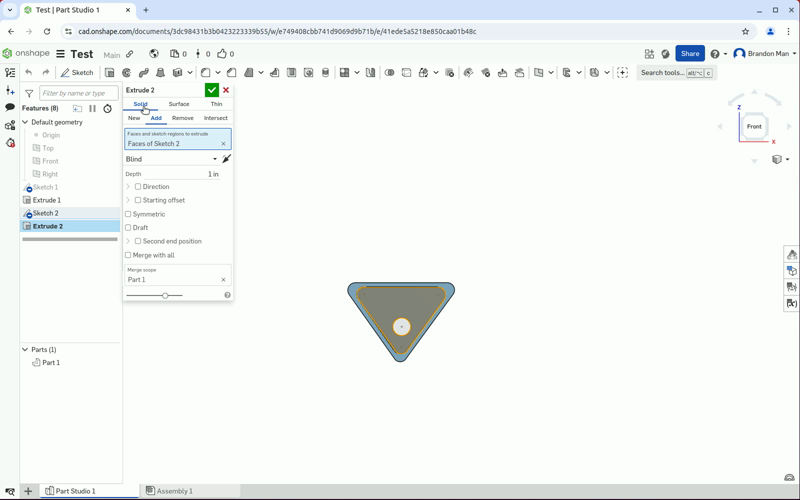
mouse_move(137, 120)
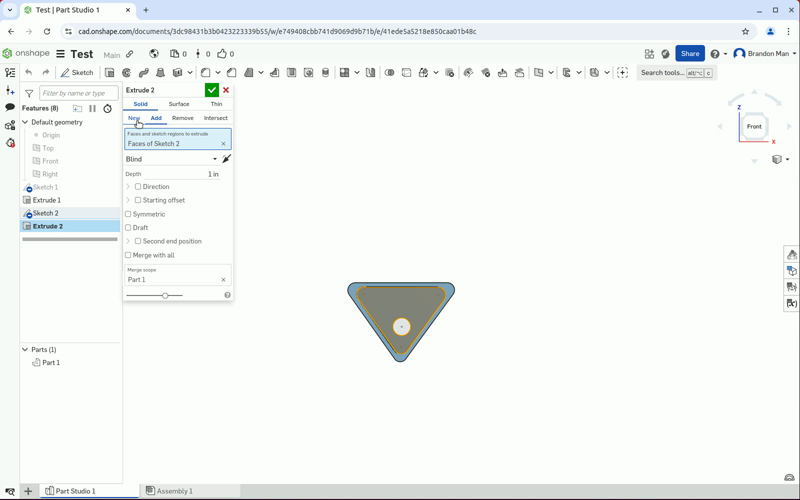
click(137, 120)
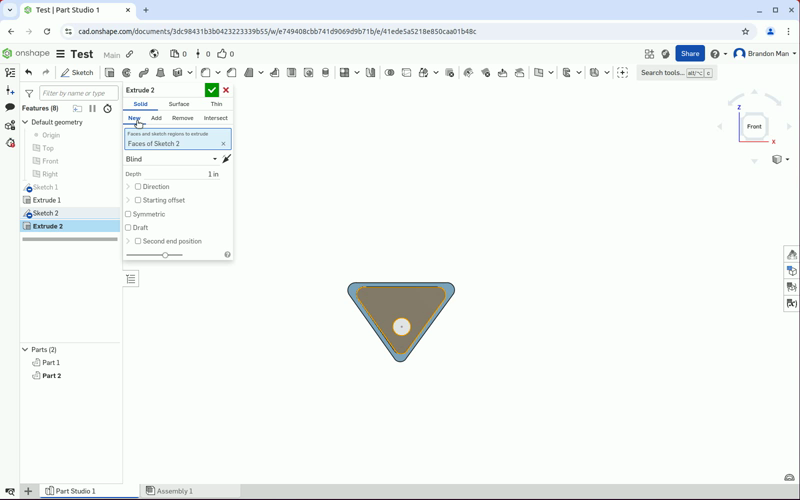
key(tab, 4)
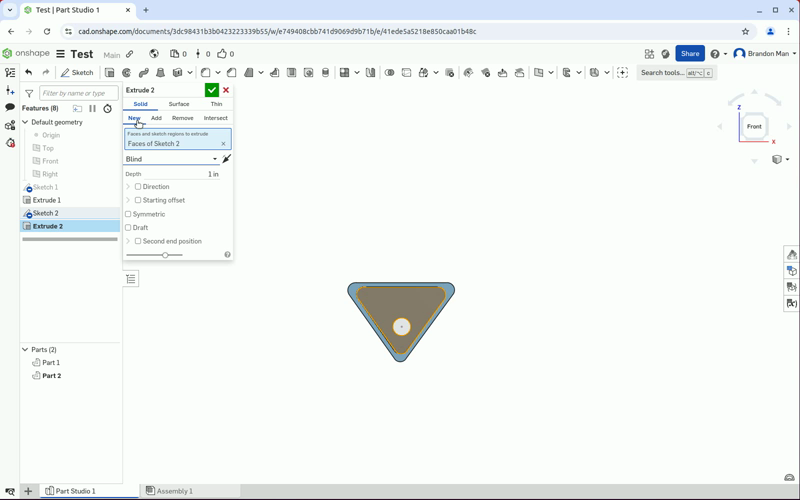
text(-0.963)
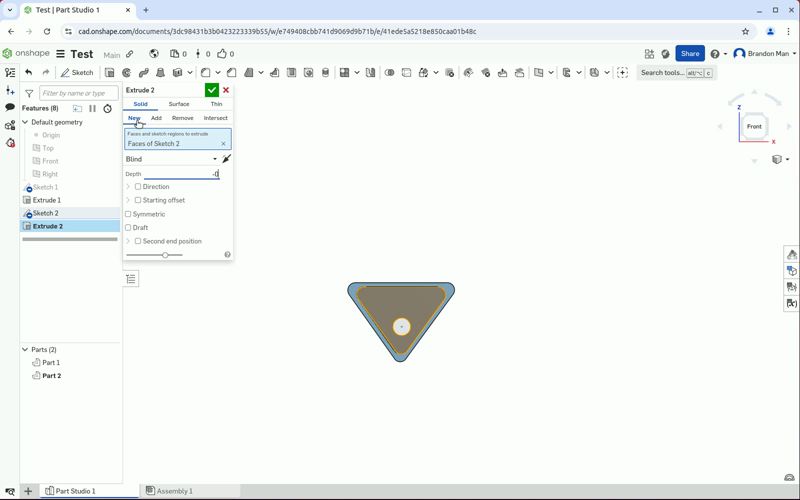
key(enter)
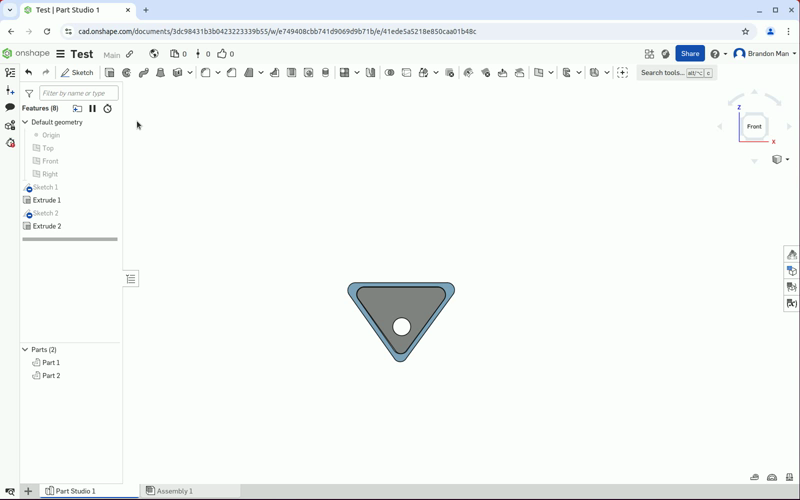
key(shift+h)
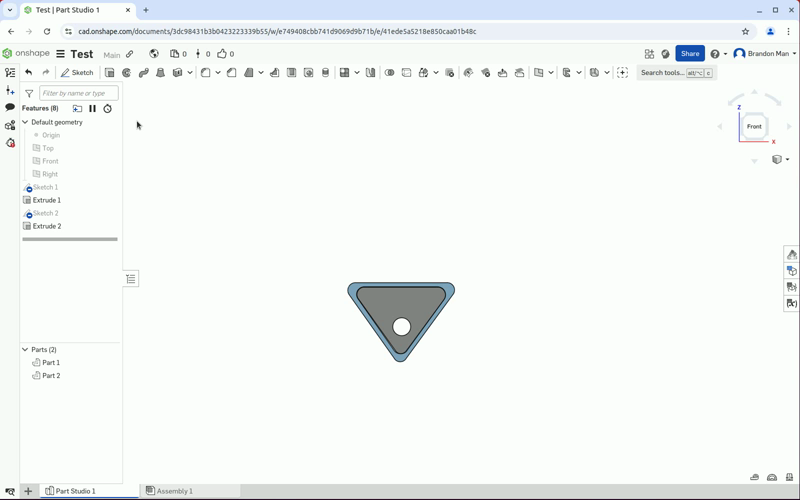
key(shift+h)
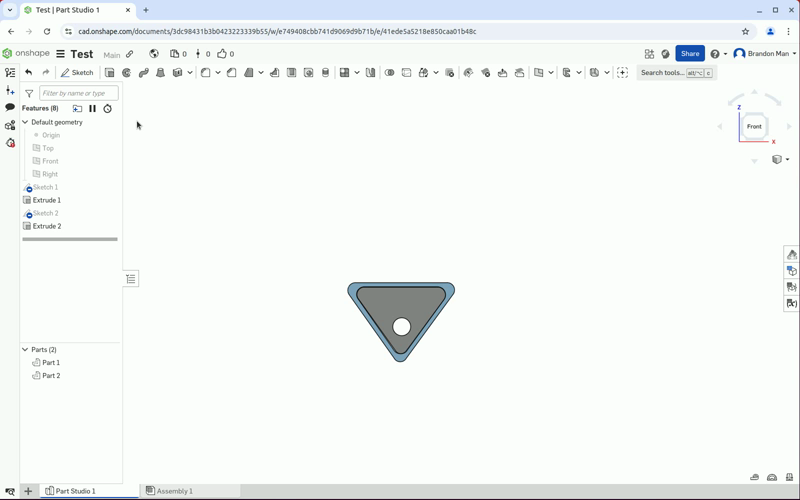
key(shift+7)
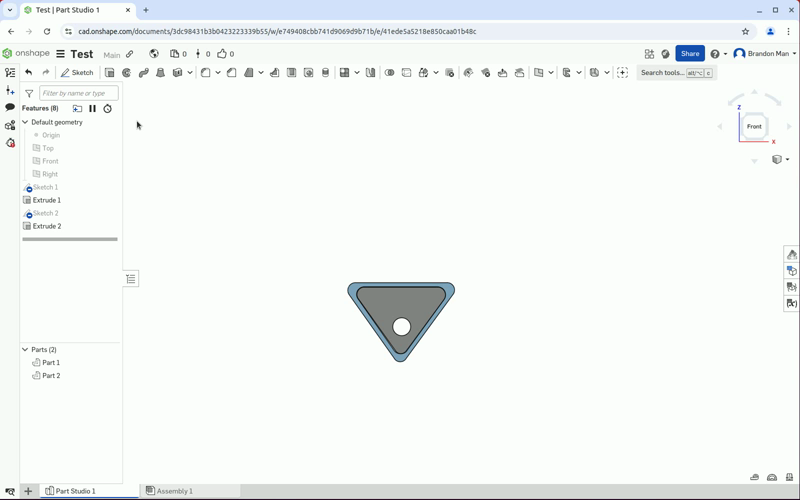
key(left, 2)
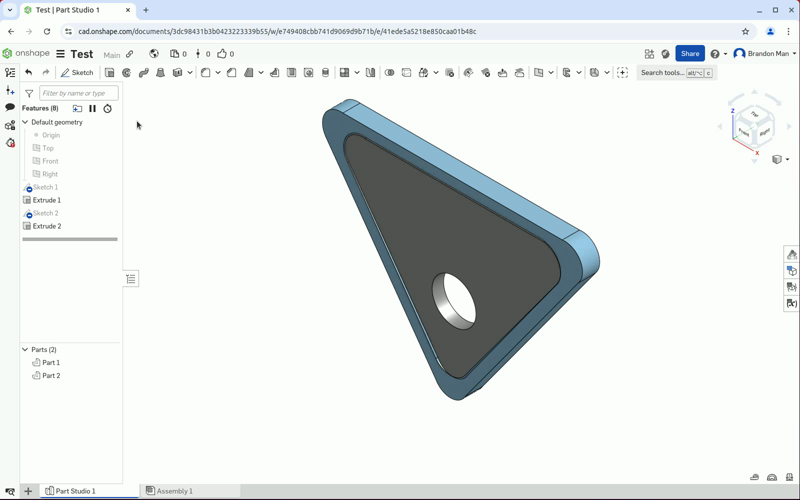
key(down, 2)
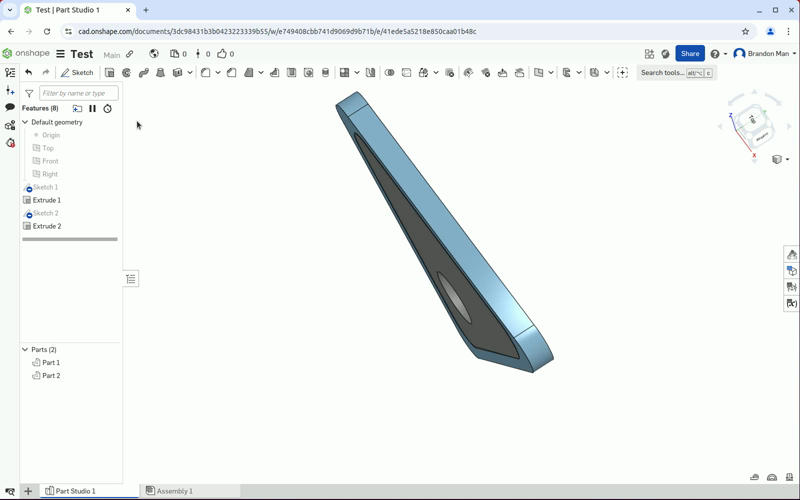
key(up, 2)
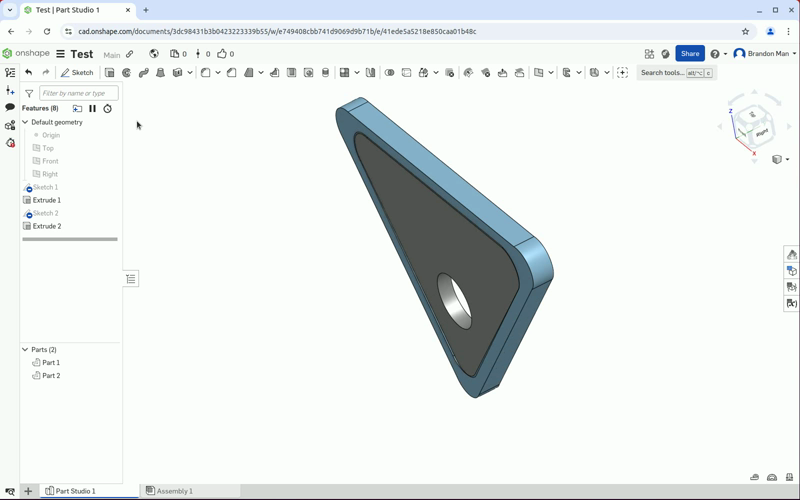
key(right, 2)
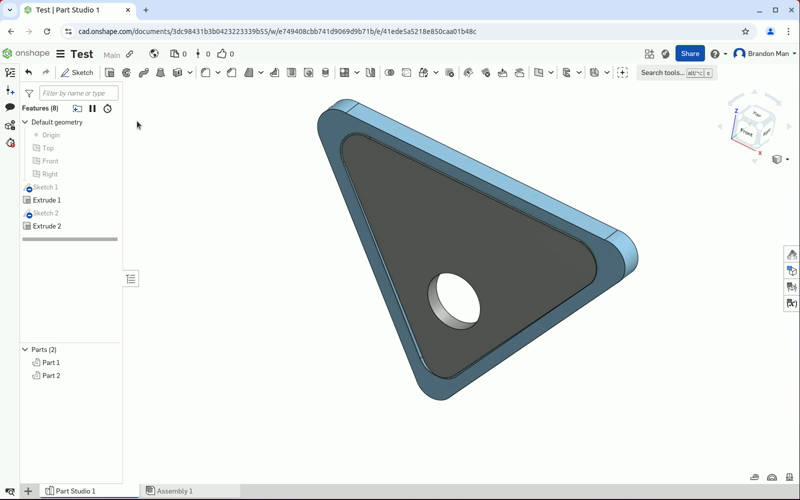
mouse_move(73, 189)
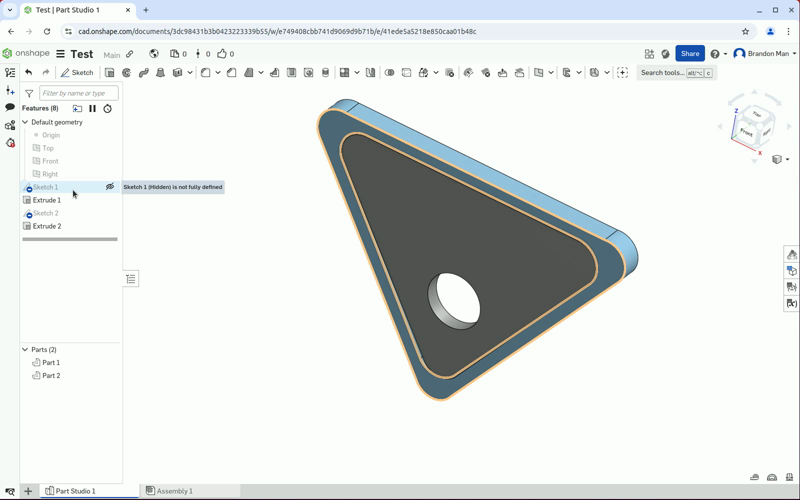
click(73, 189)